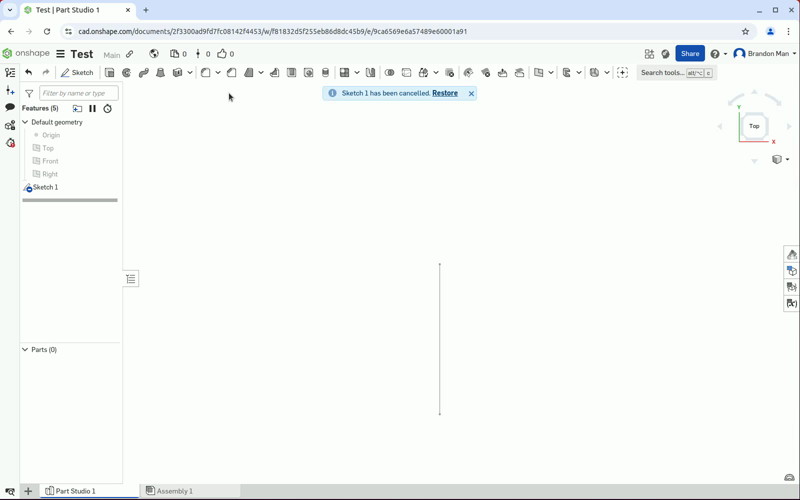
key(shift+h)
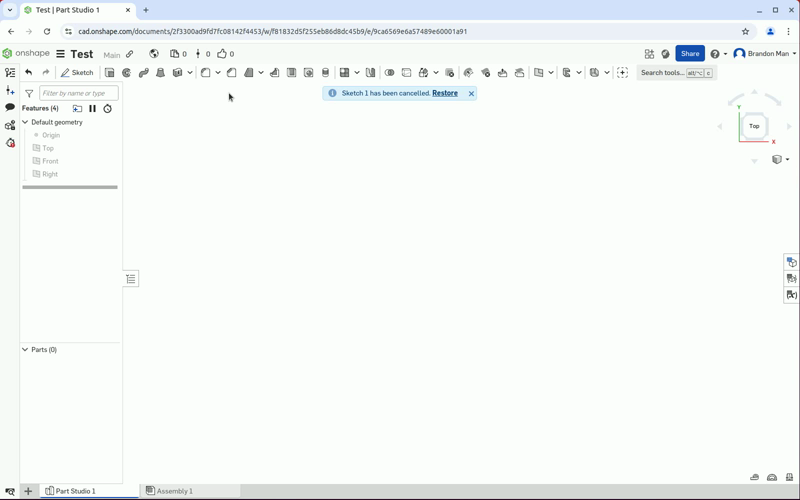
mouse_move(73, 352)
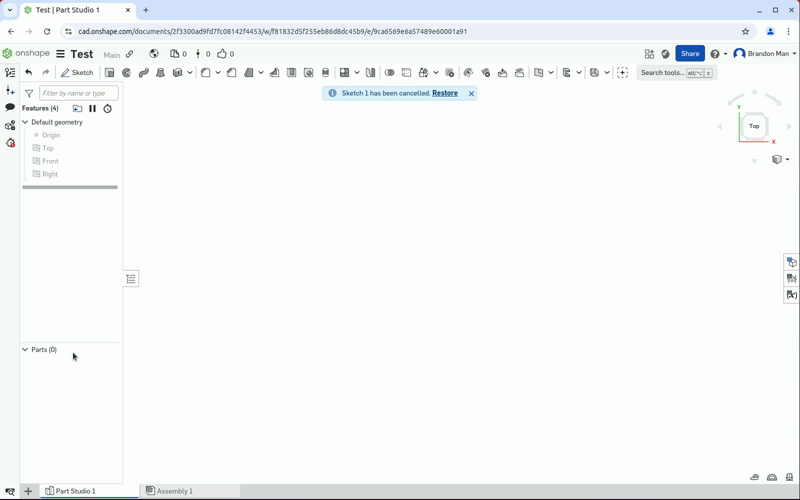
key(y)
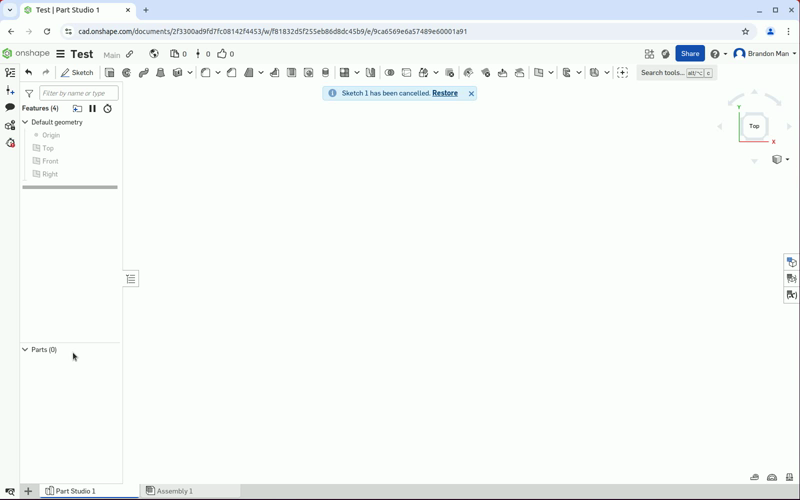
key(shift+p)
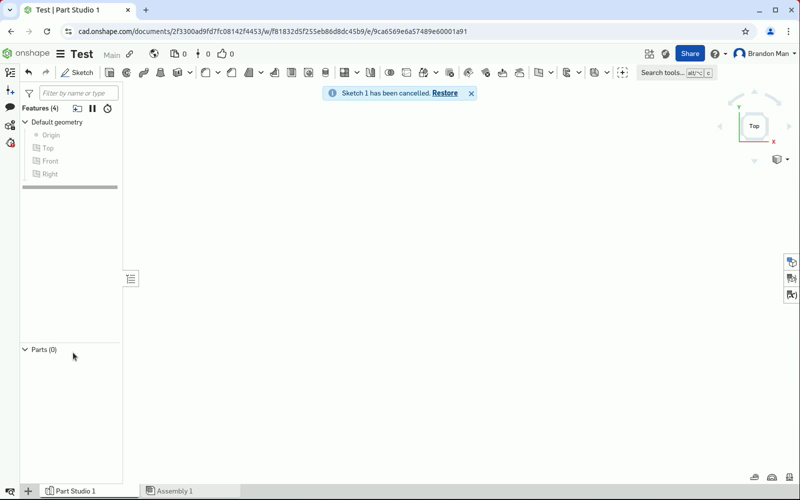
key(space)
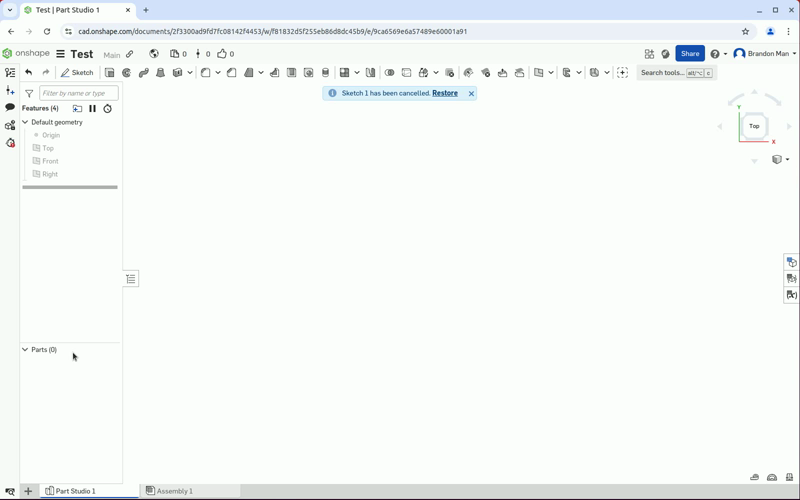
key_down(shift)
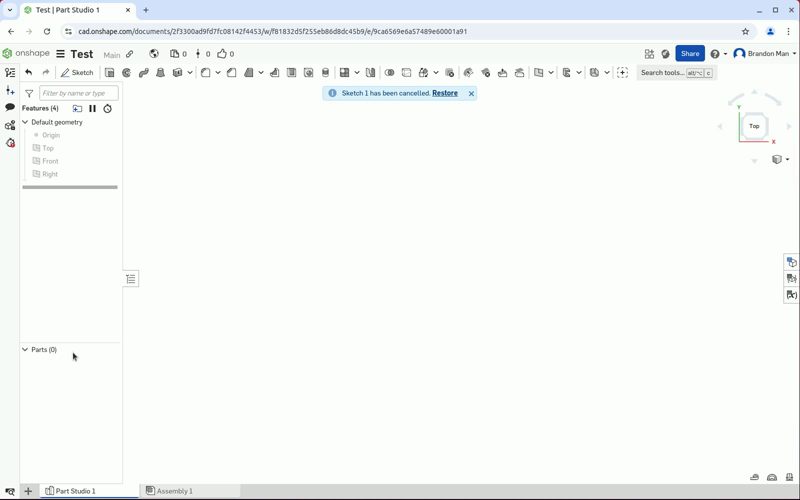
key(up)
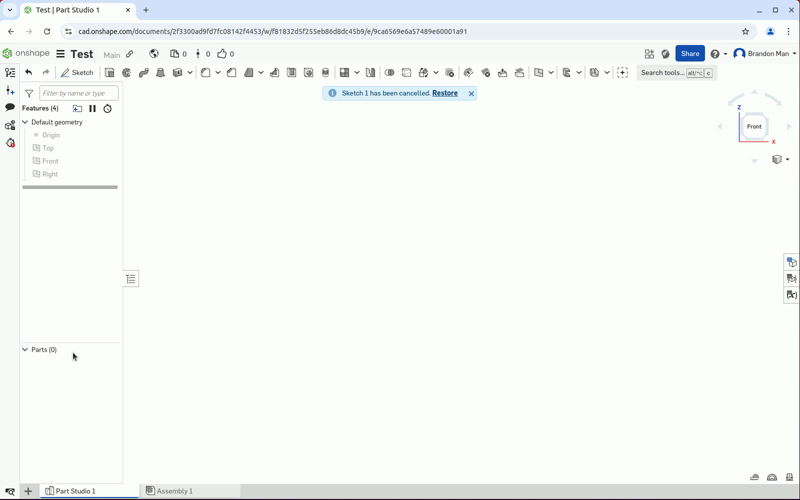
key_up(shift)
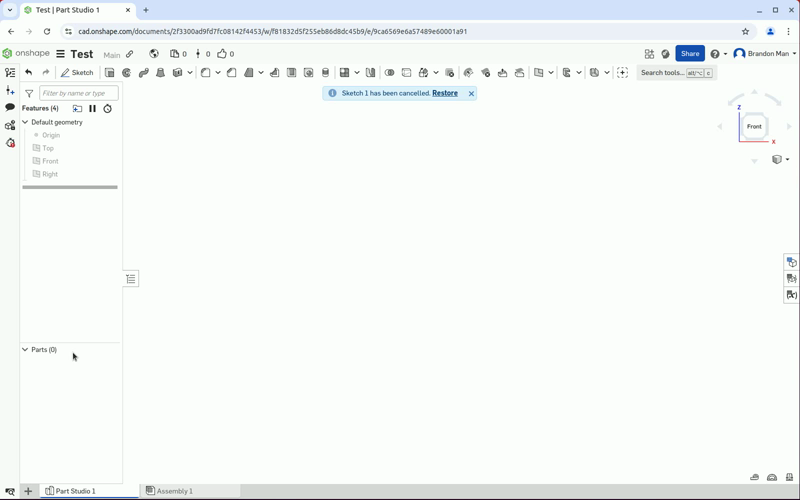
key(space)
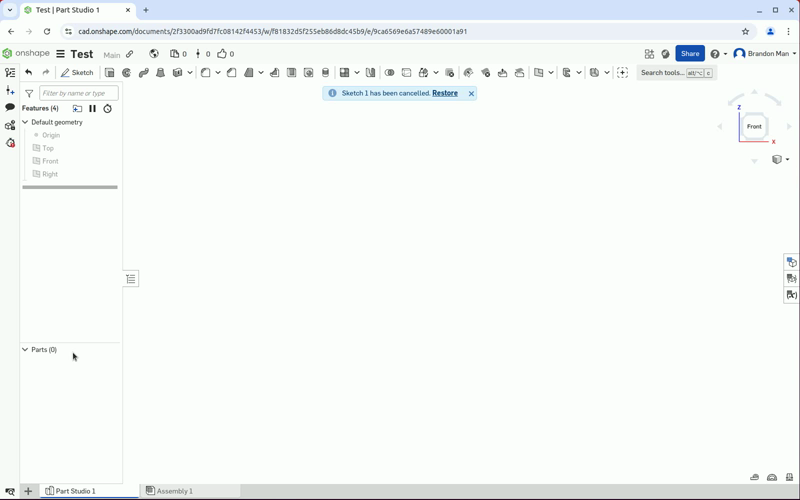
key_down(shift)
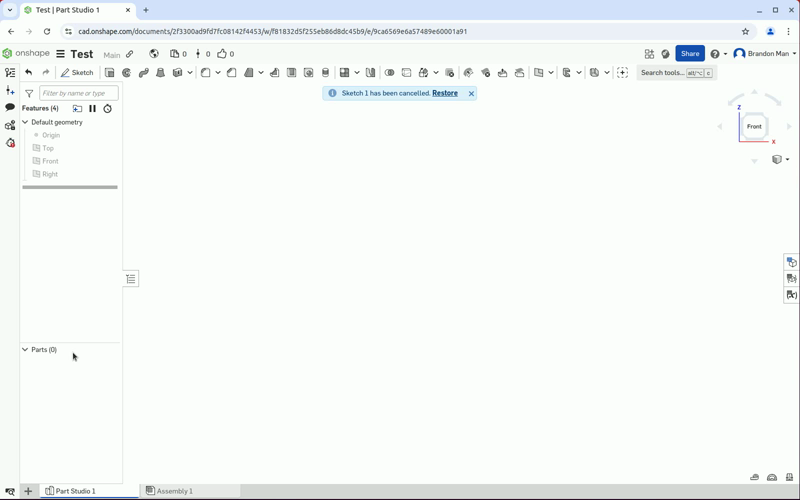
key(left)
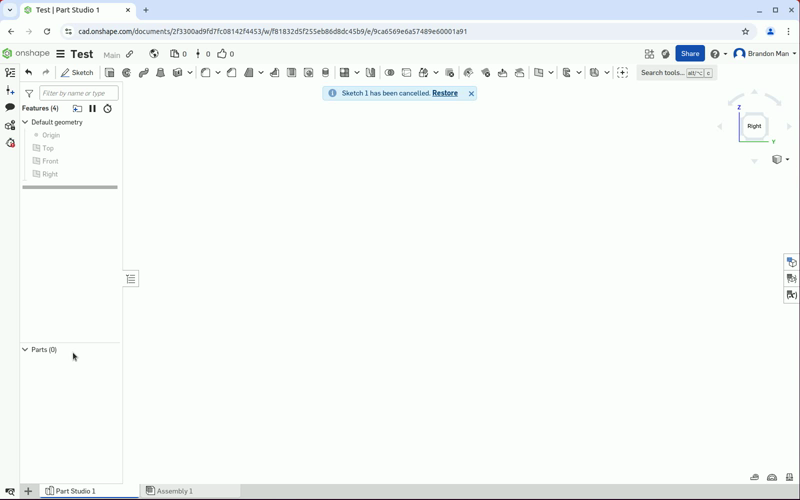
key_up(shift)
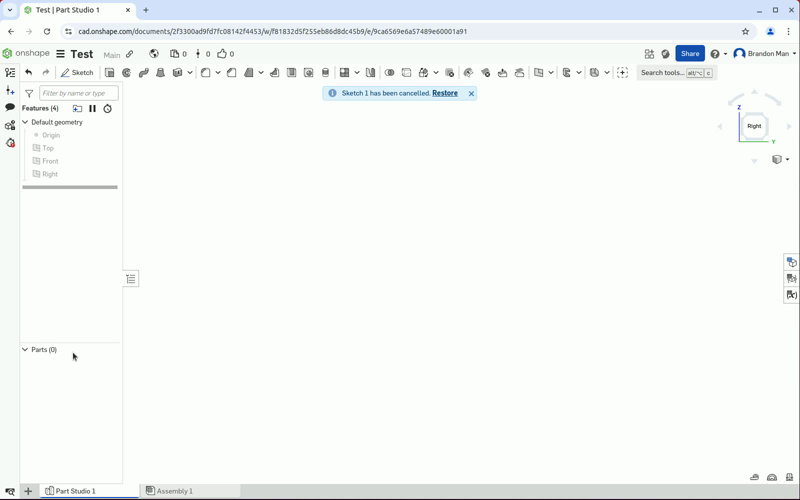
mouse_move(73, 352)
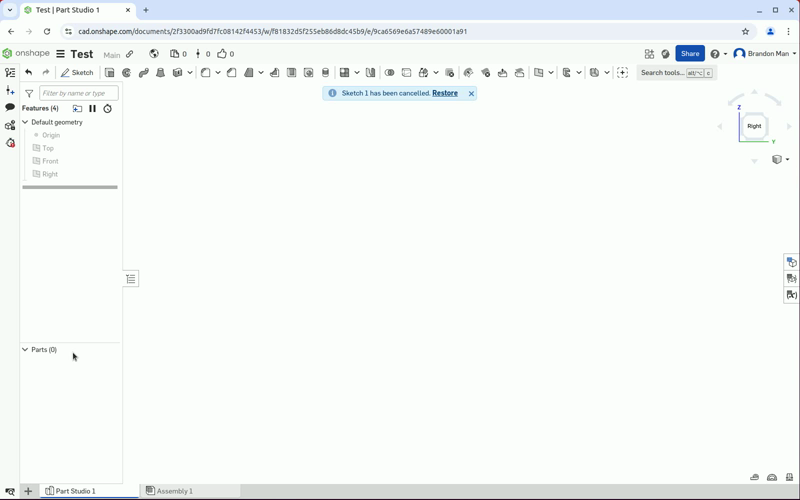
key(shift+y)
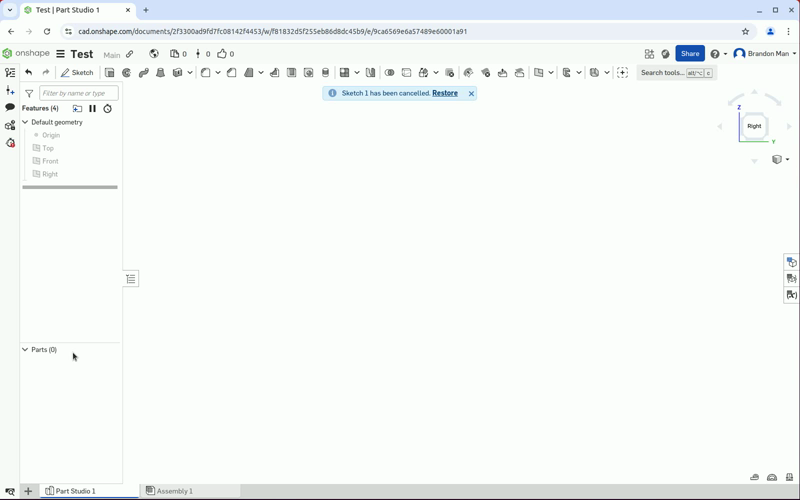
key(shift+s)
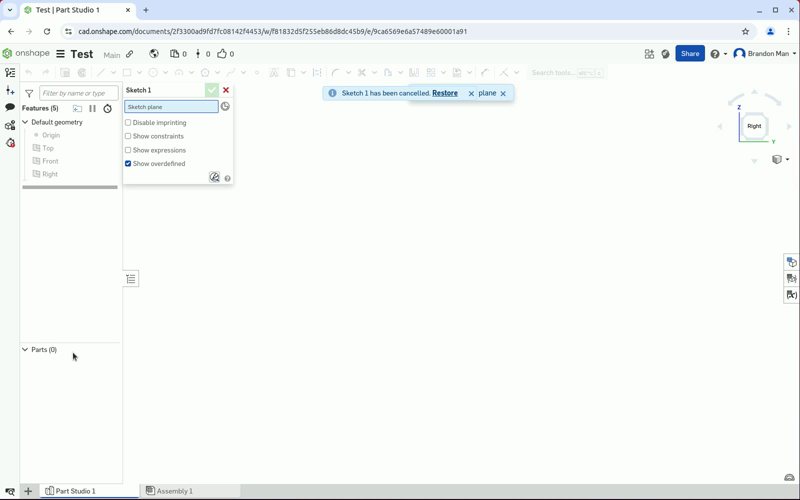
mouse_move(73, 176)
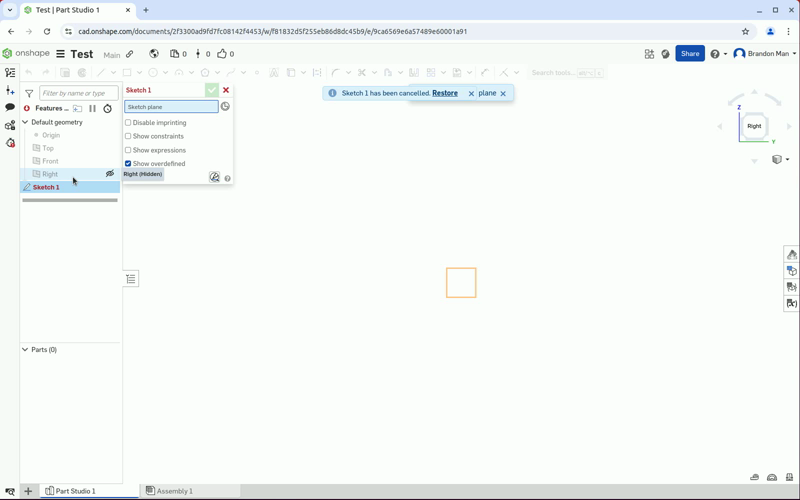
click(73, 176)
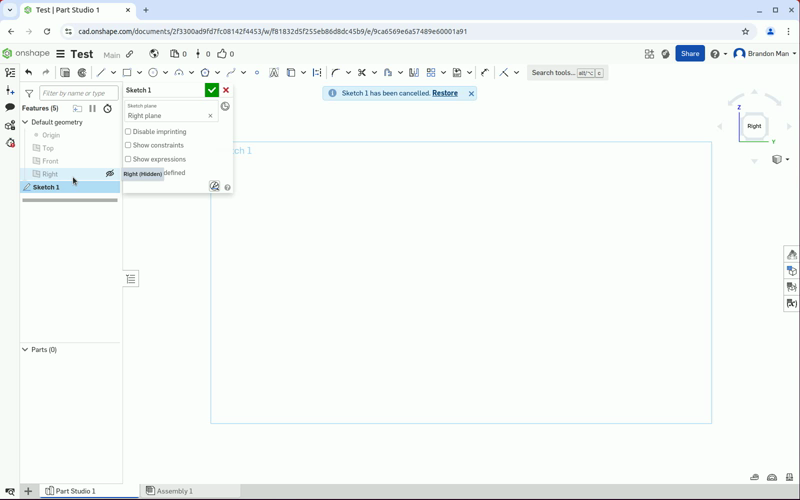
mouse_move(73, 352)
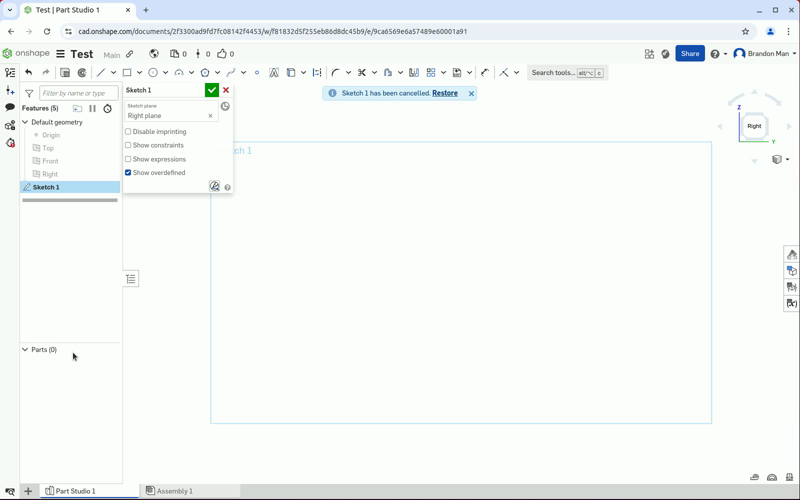
key(y)
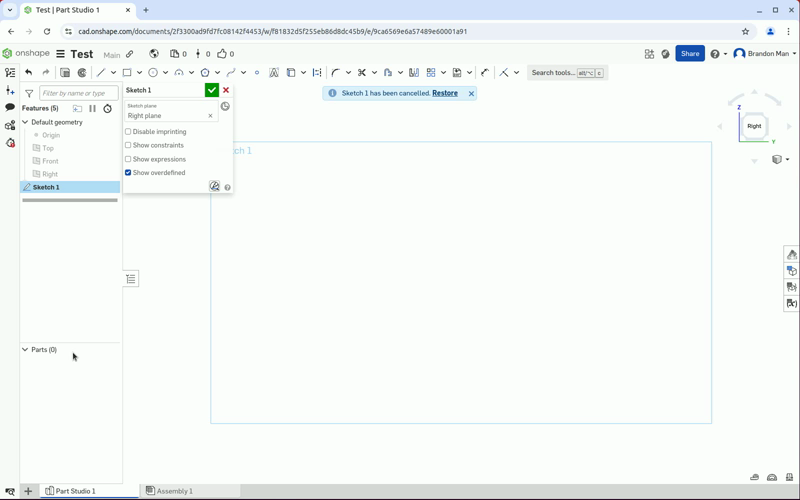
key(c)
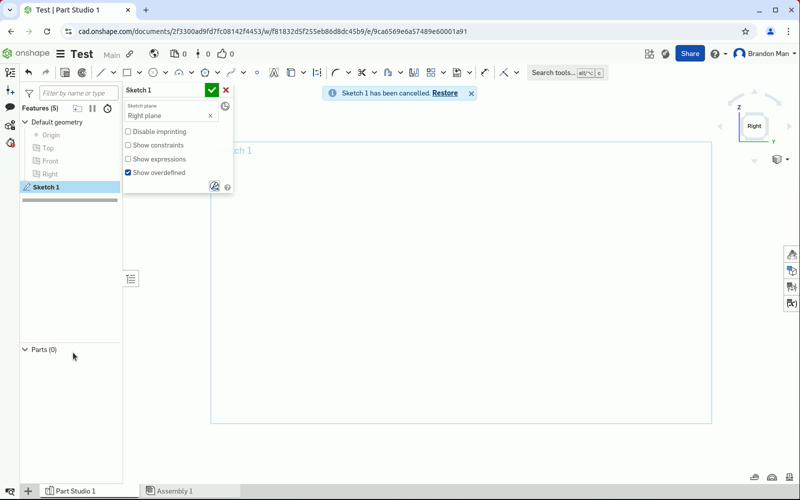
key_down(shift)
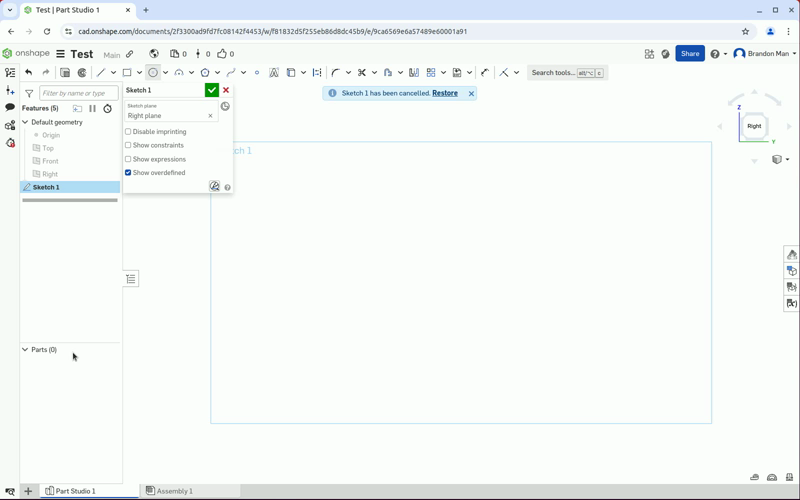
mouse_move(461, 282)
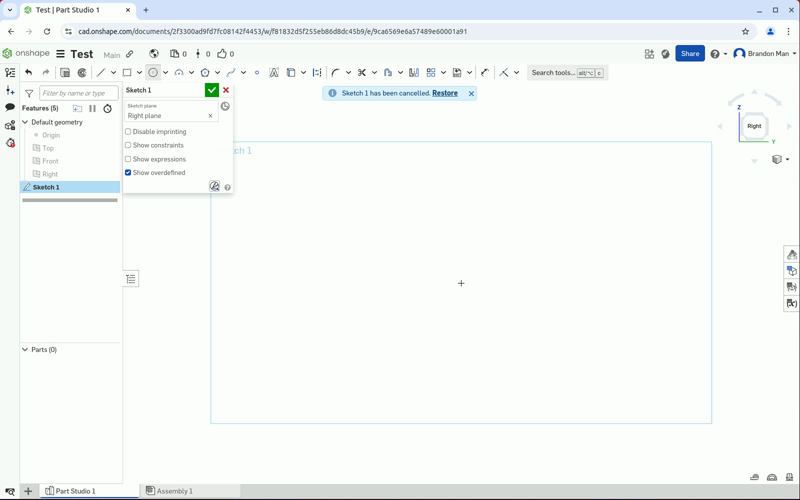
click(461, 282)
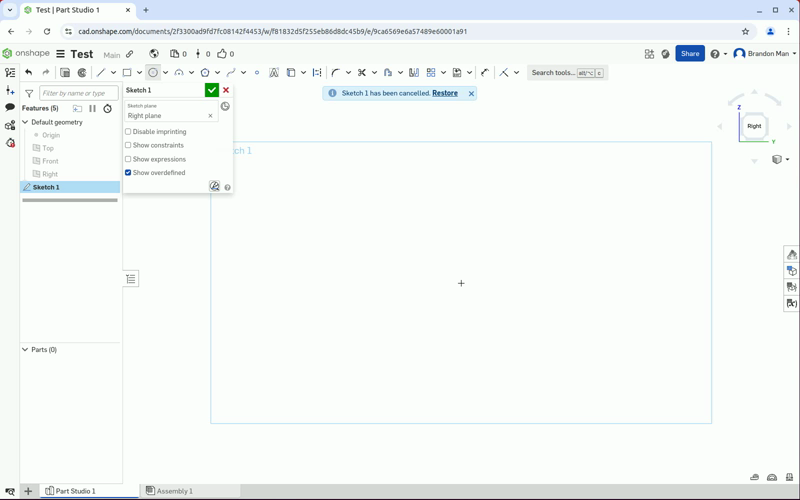
key_up(shift)
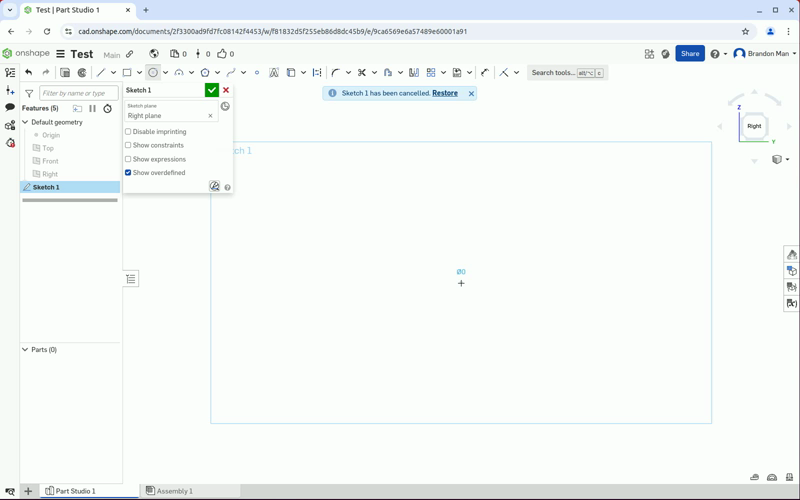
mouse_move(499, 282)
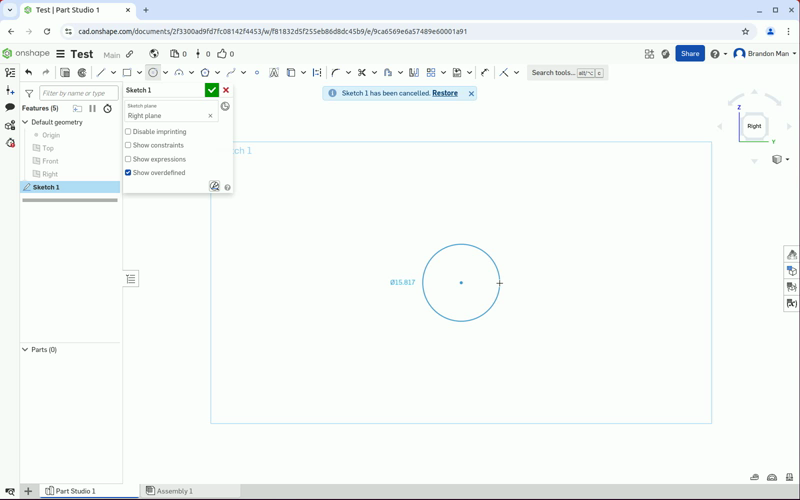
click(499, 282)
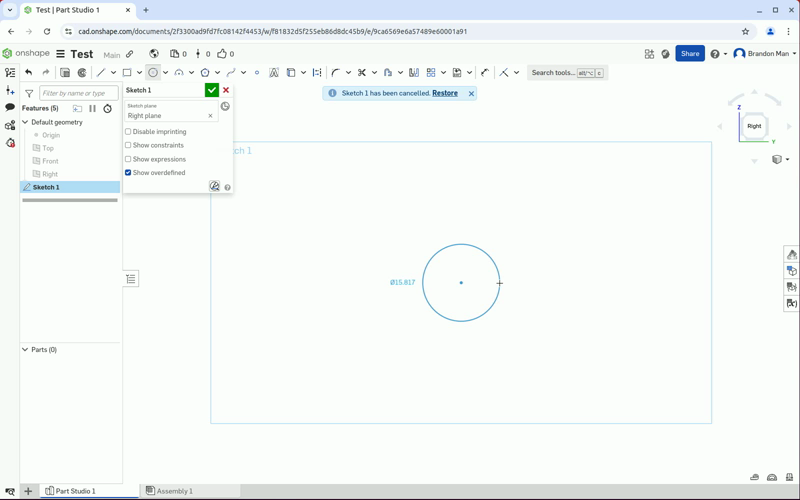
key(esc)
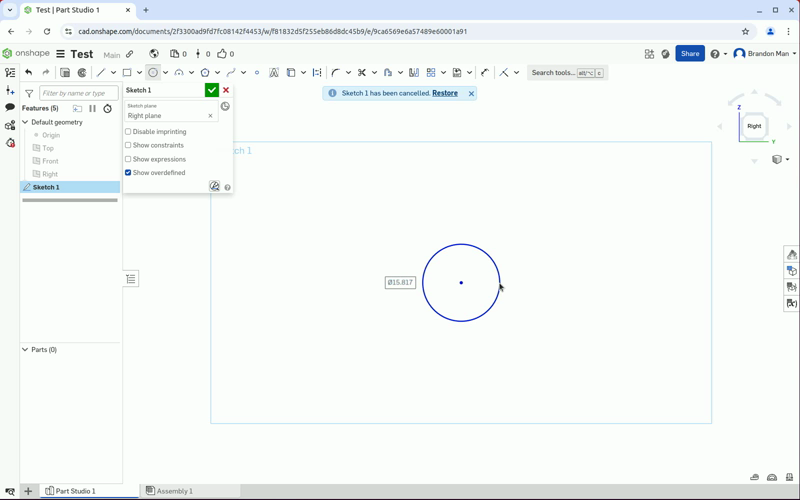
mouse_move(470, 311)
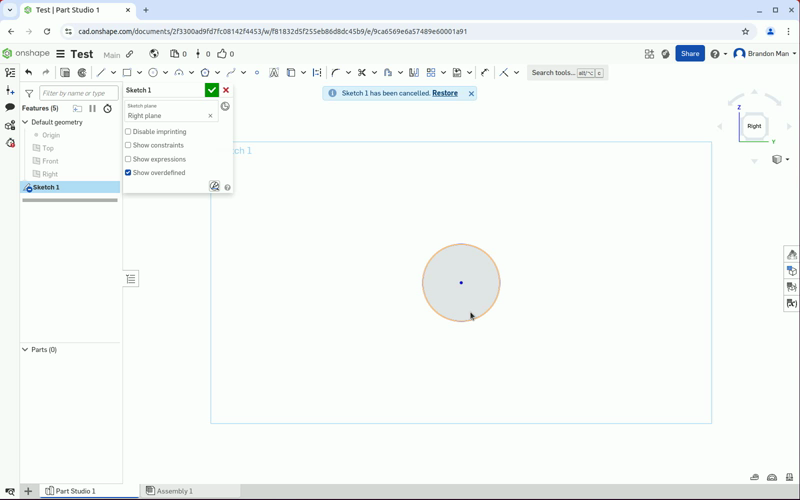
click(470, 311)
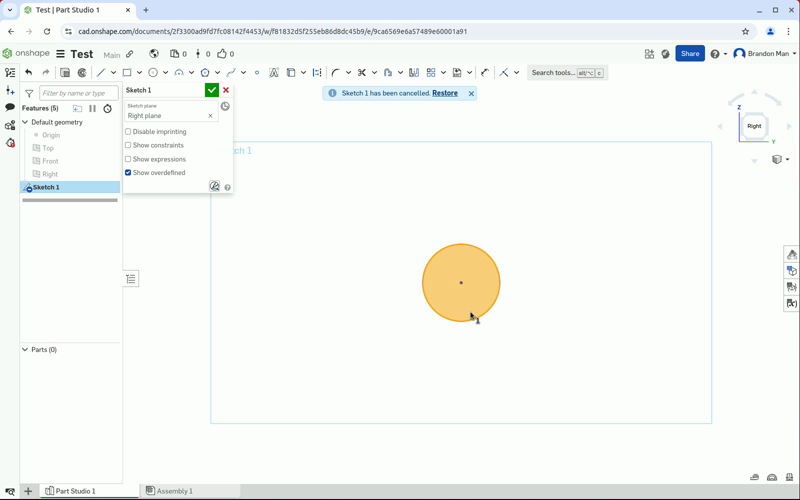
mouse_move(73, 352)
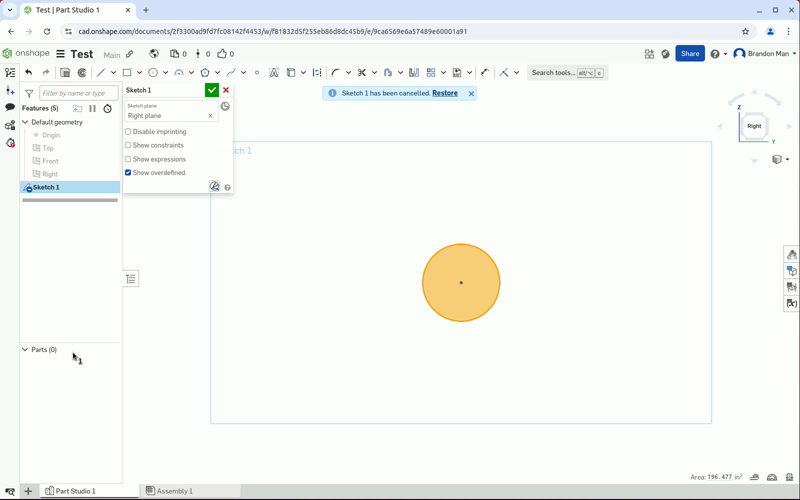
key(shift+y)
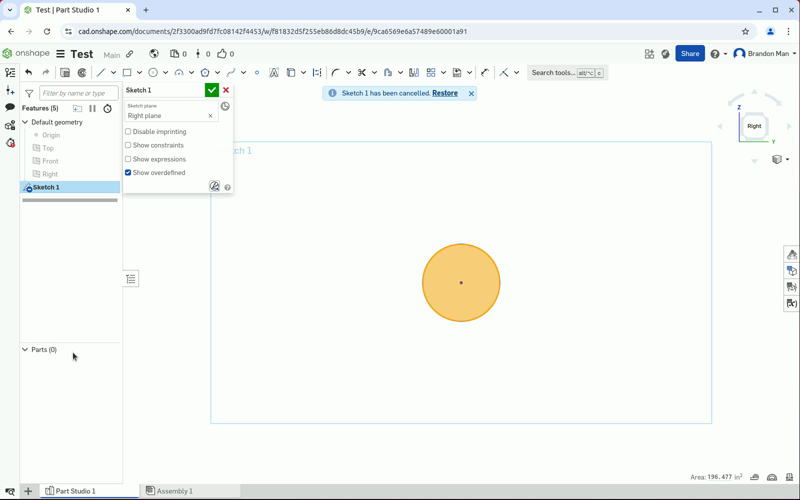
key(shift+e)
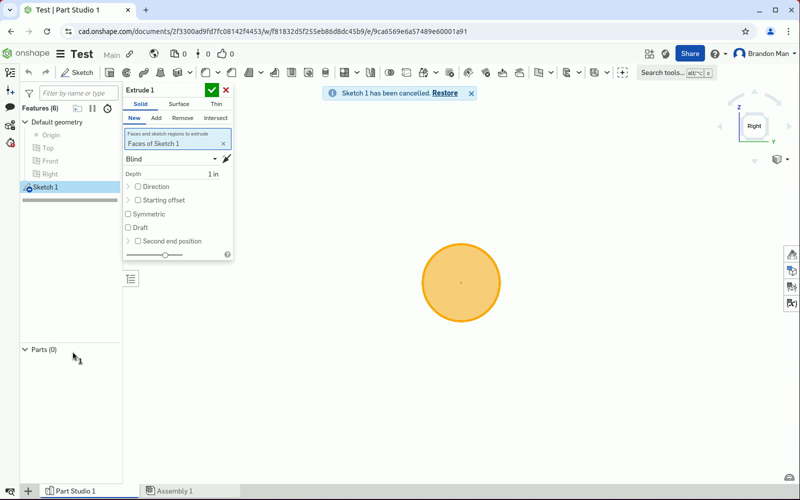
mouse_move(143, 106)
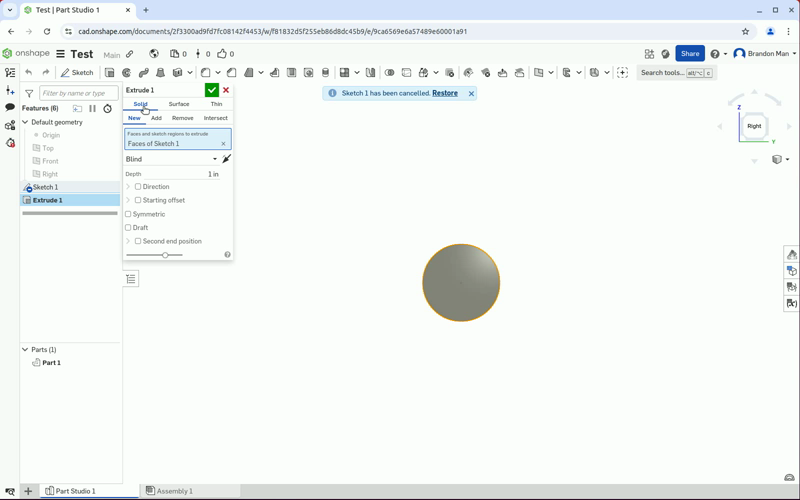
click(143, 106)
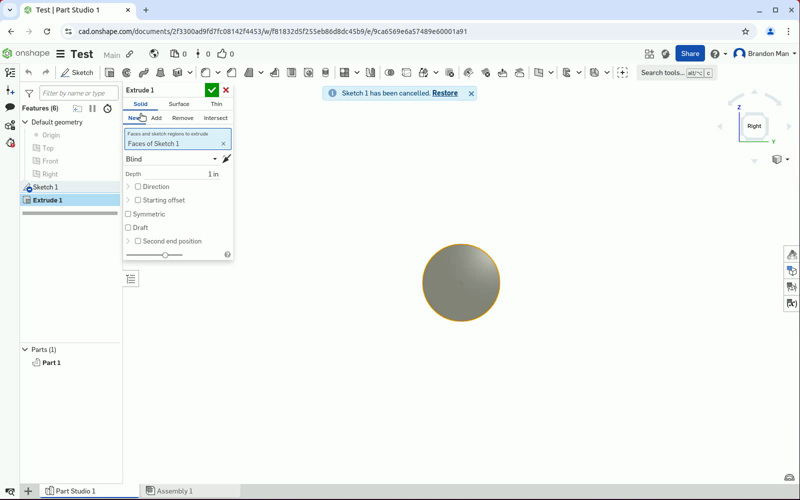
mouse_move(137, 120)
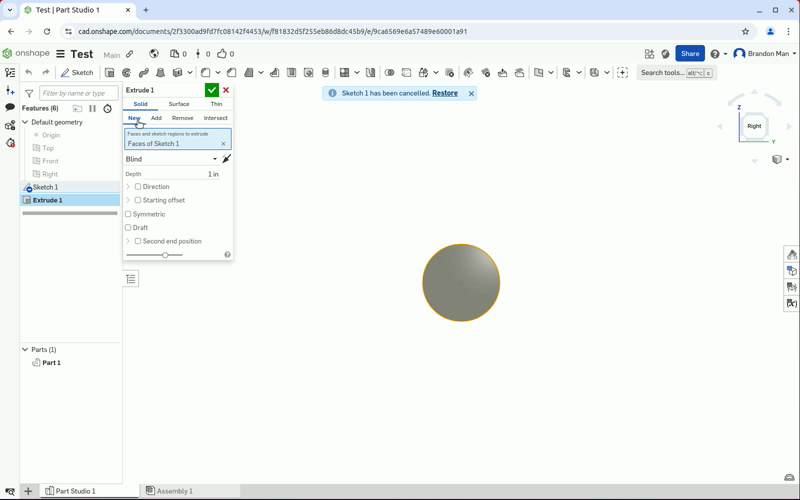
click(137, 120)
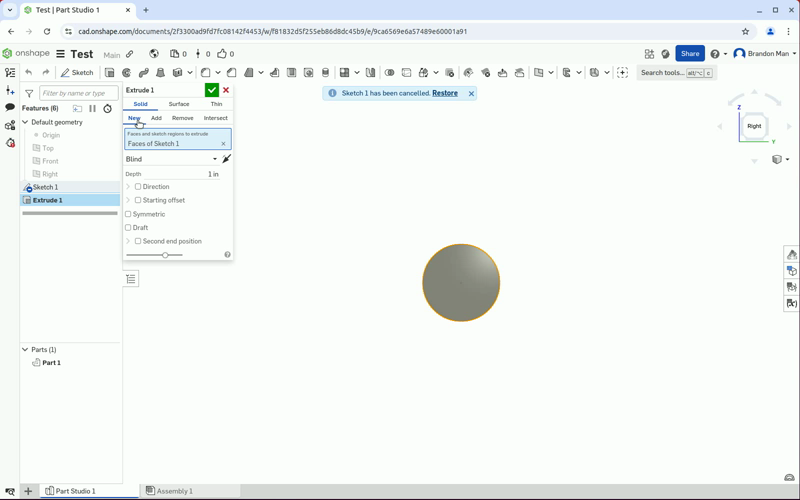
key(tab, 4)
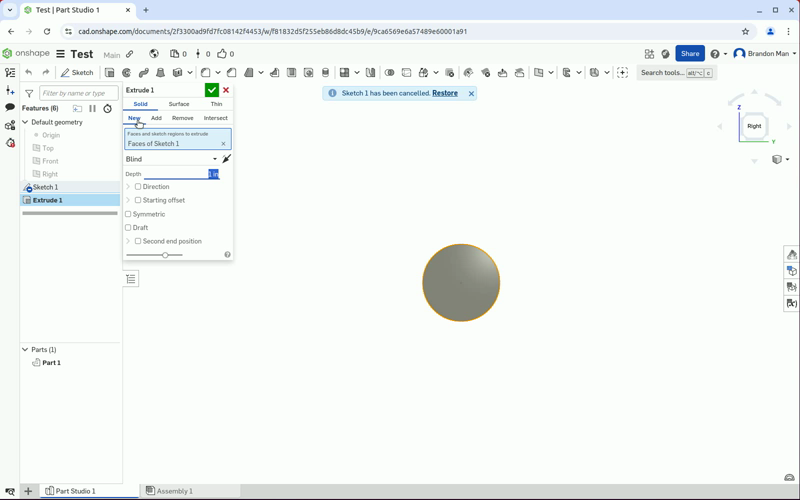
text(11.554)
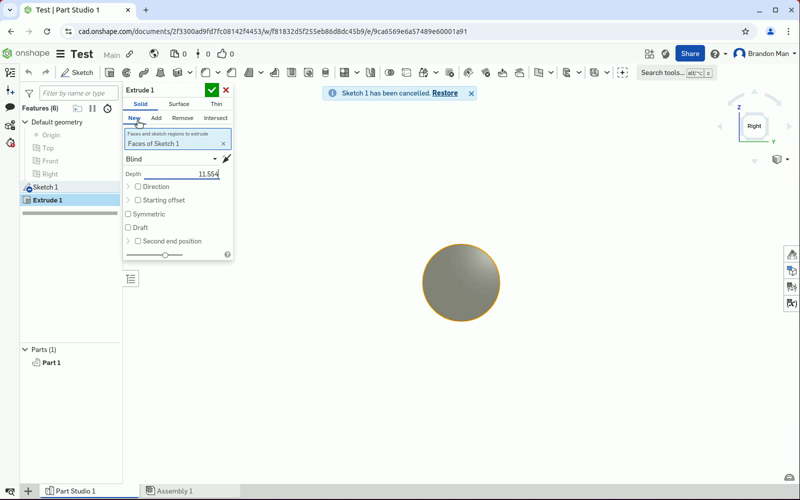
key(enter)
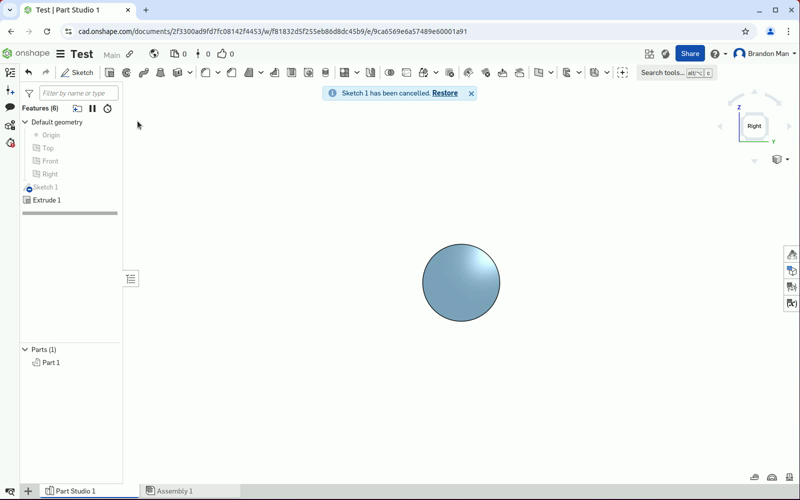
key(shift+h)
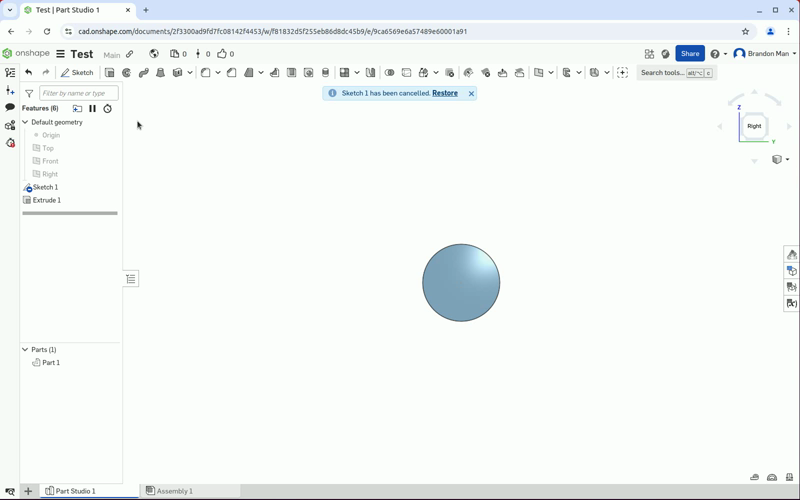
key(shift+h)
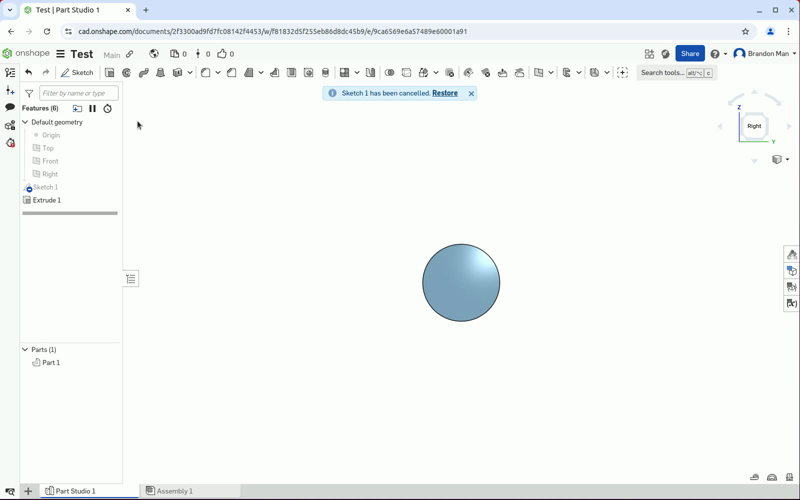
mouse_move(73, 189)
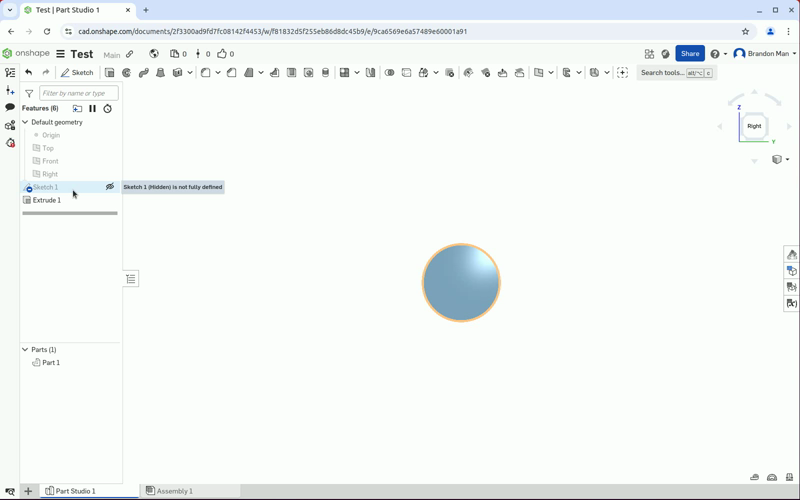
click(73, 189)
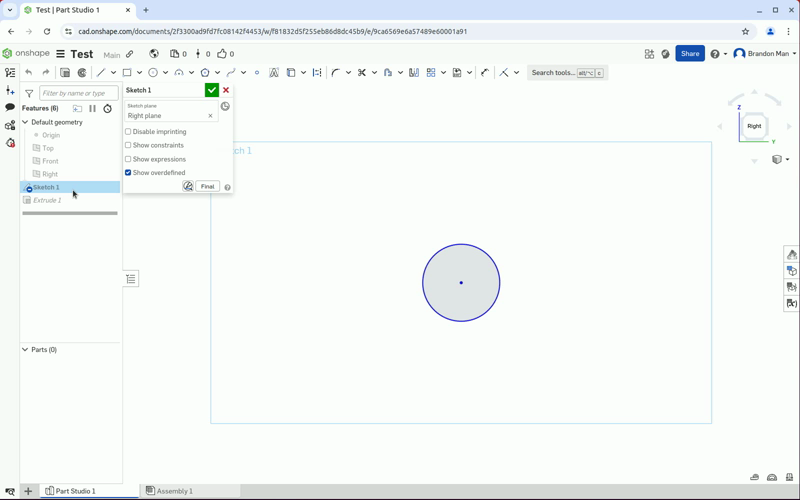
mouse_move(229, 92)
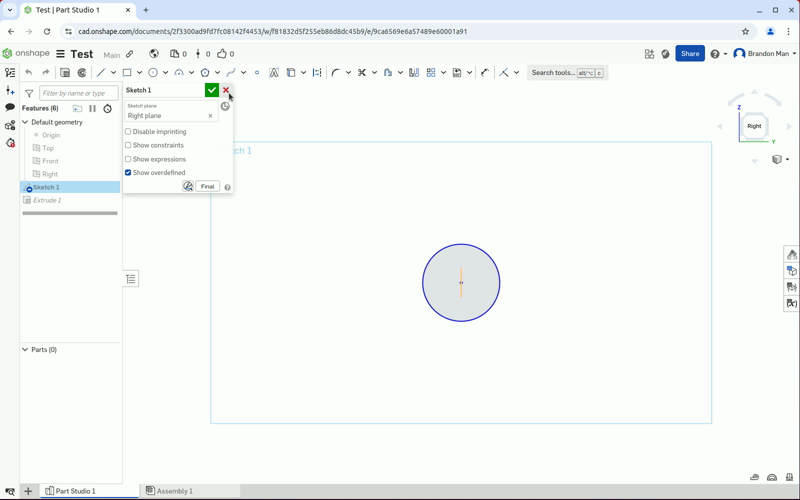
click(229, 92)
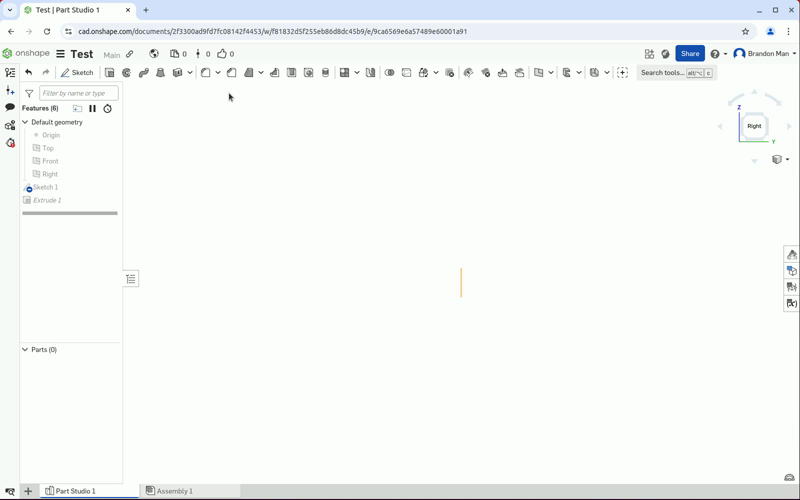
mouse_move(541, 75)
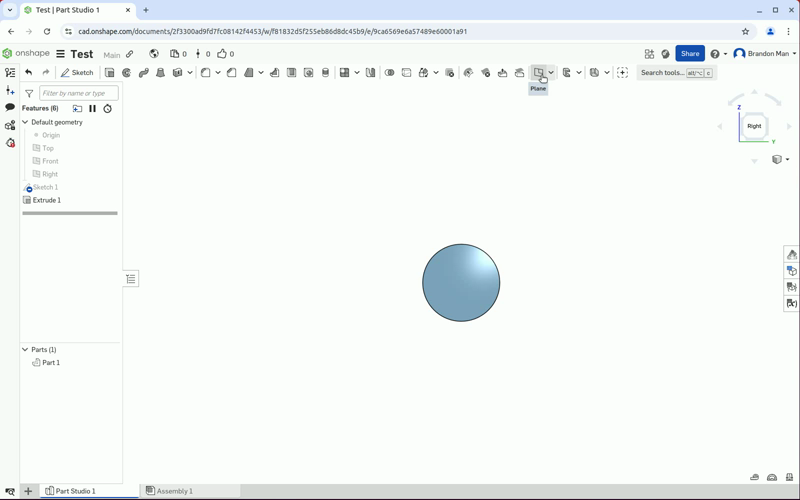
click(541, 75)
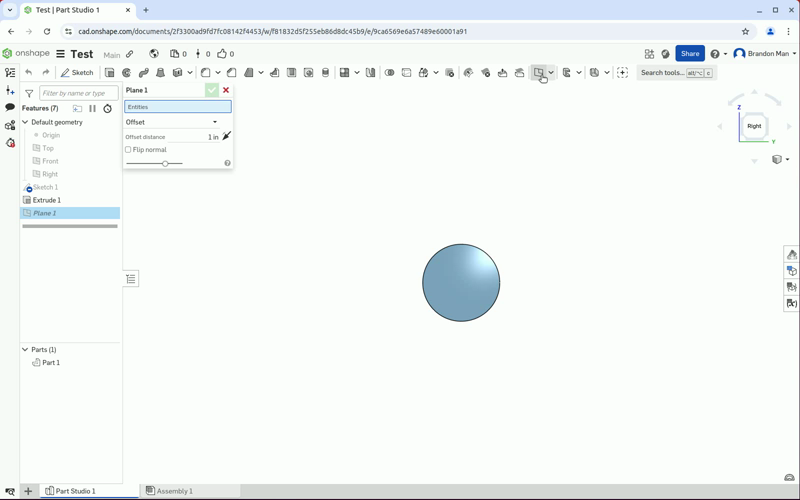
mouse_move(73, 176)
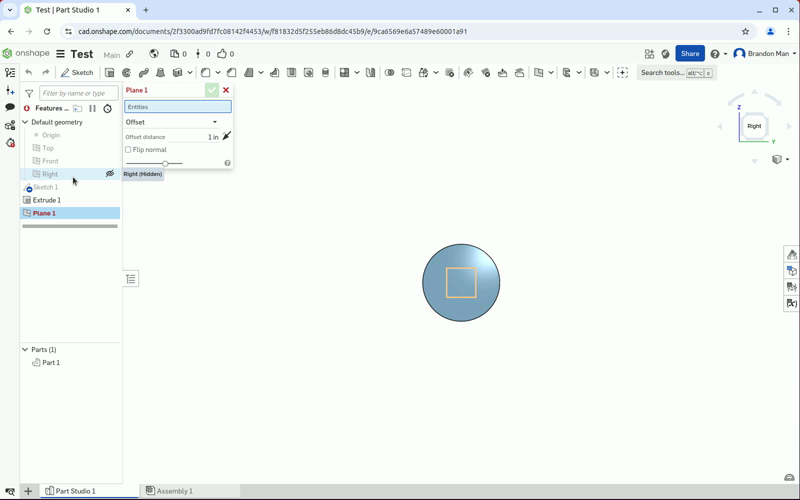
click(73, 176)
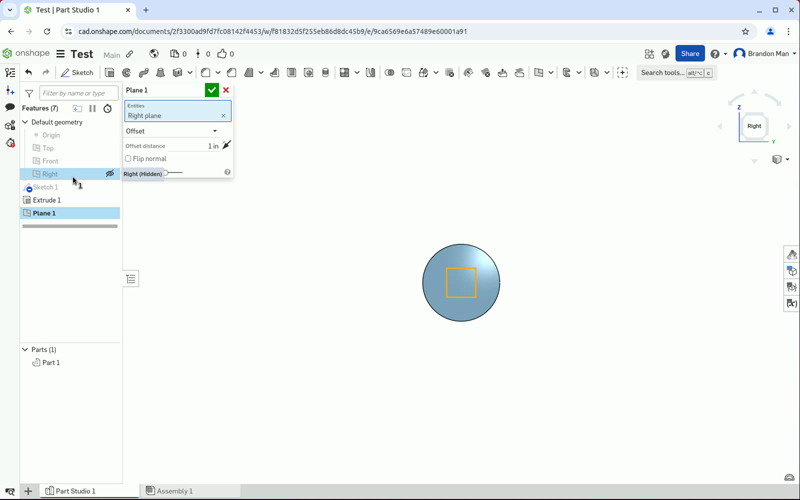
key(tab, 2)
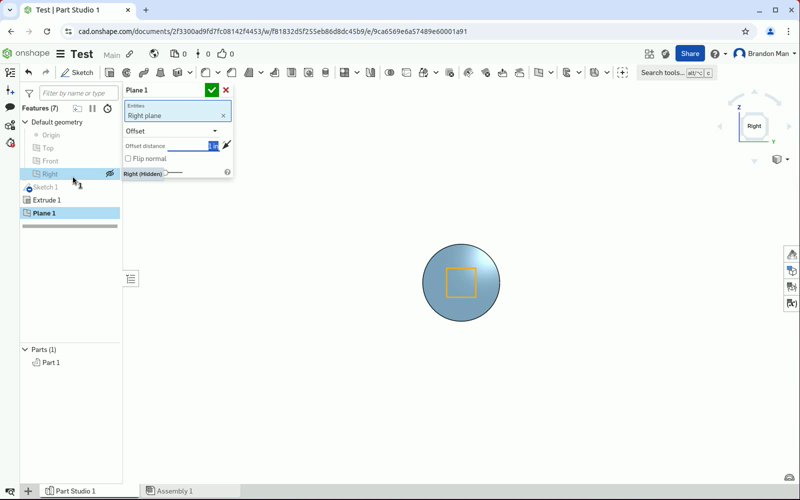
text(11.554)
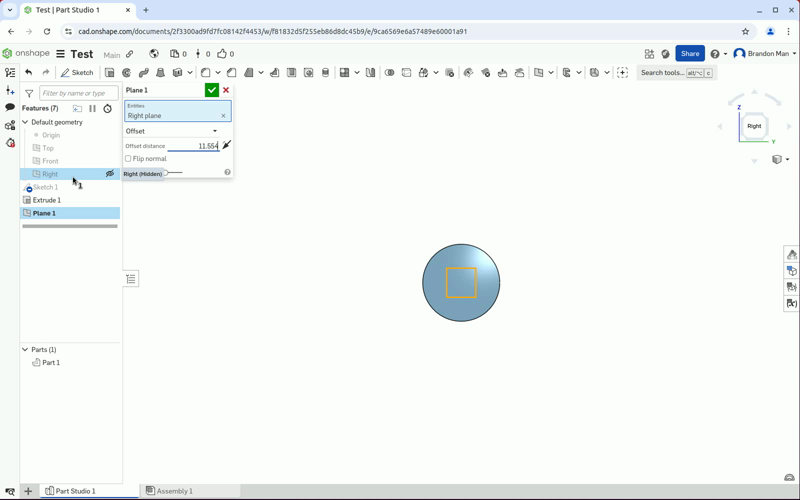
key(enter, 2)
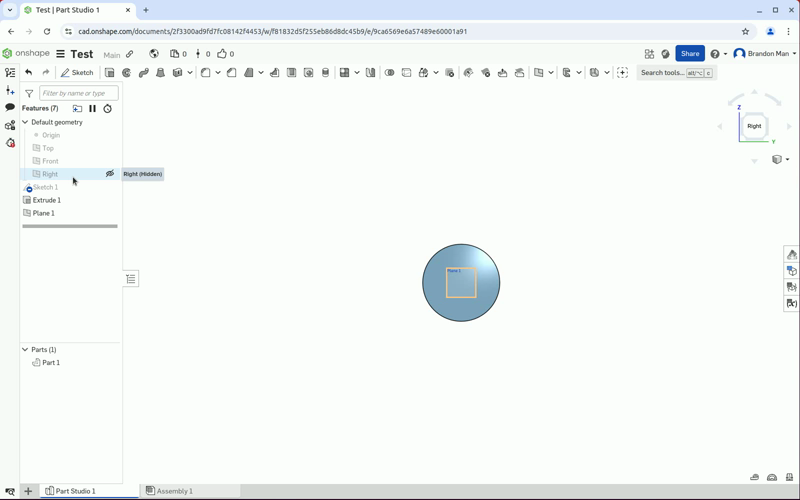
key(shift+s)
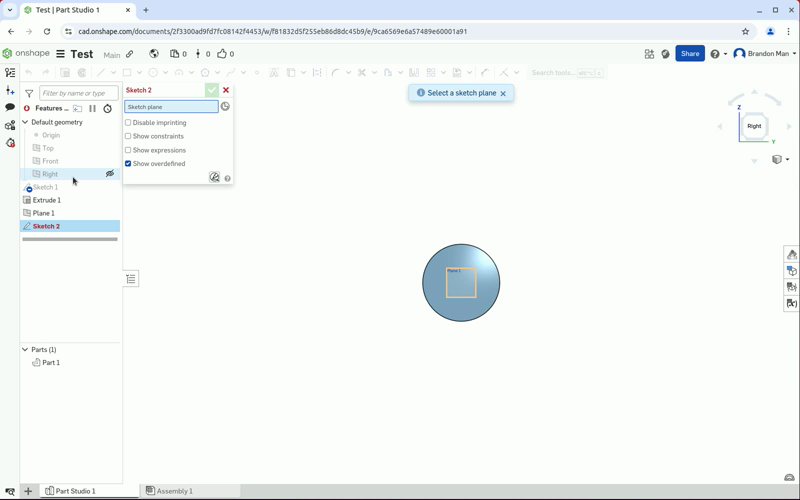
mouse_move(73, 215)
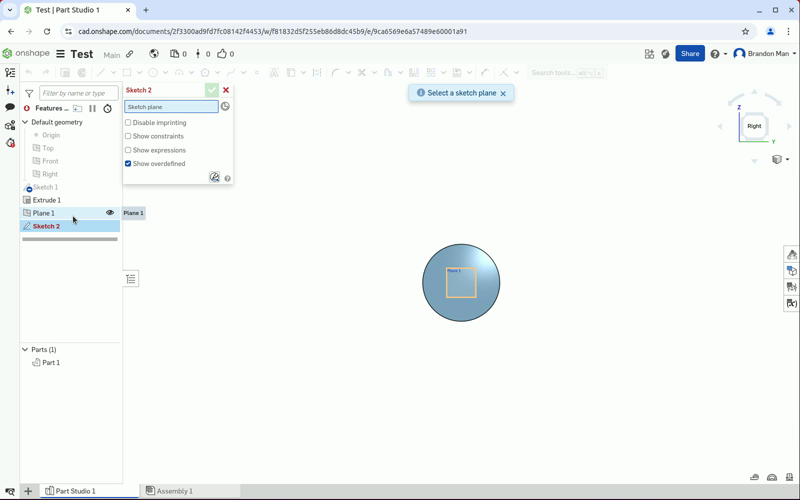
click(73, 215)
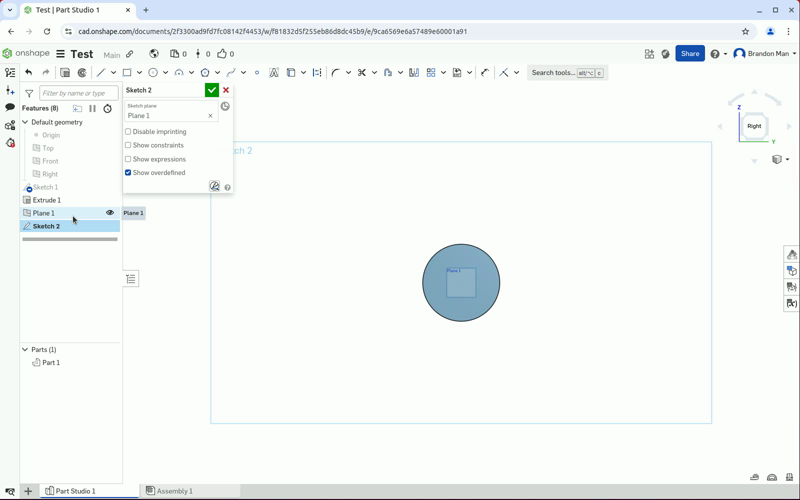
mouse_move(73, 352)
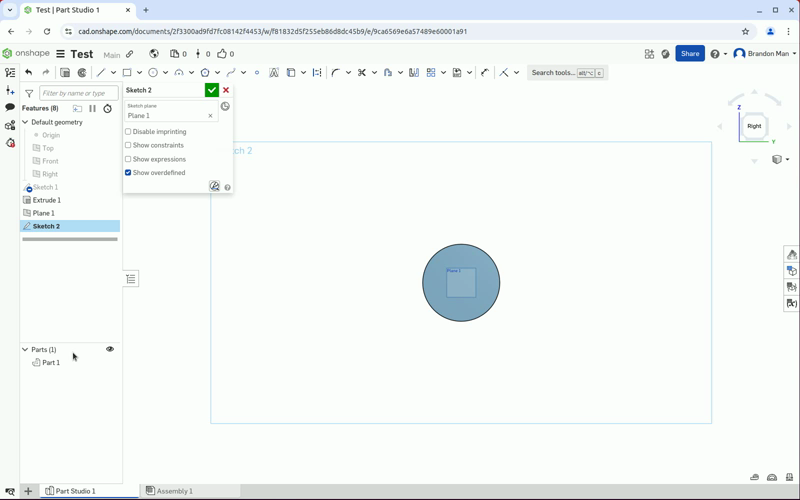
key(y)
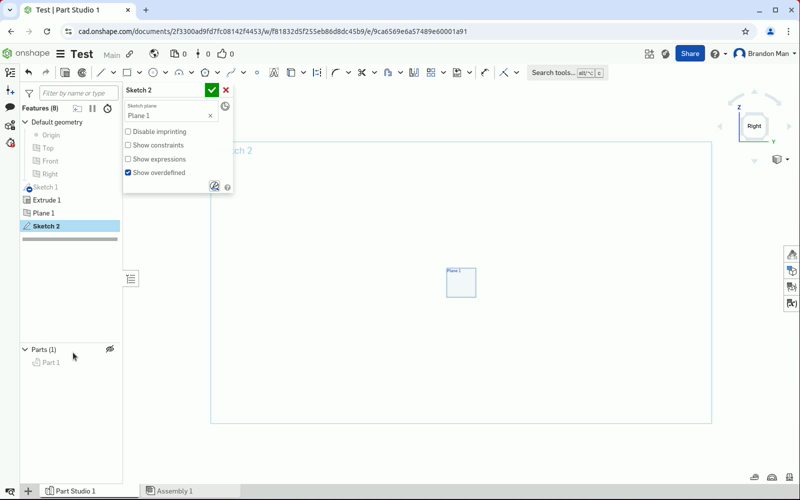
key(c)
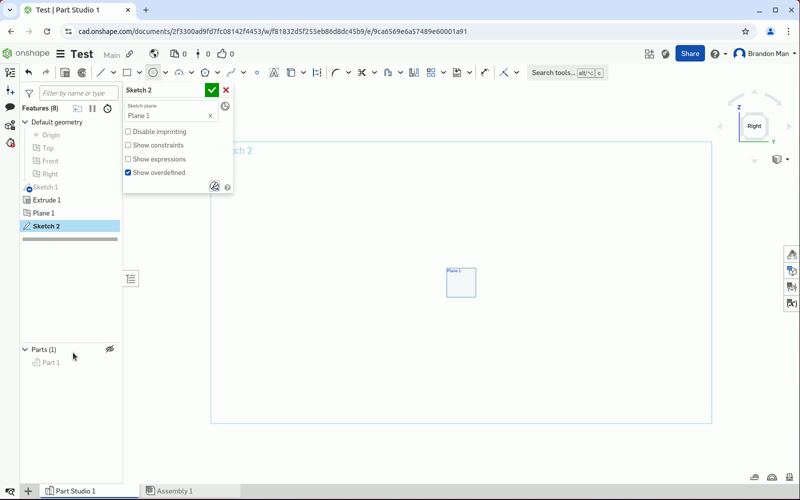
key_down(shift)
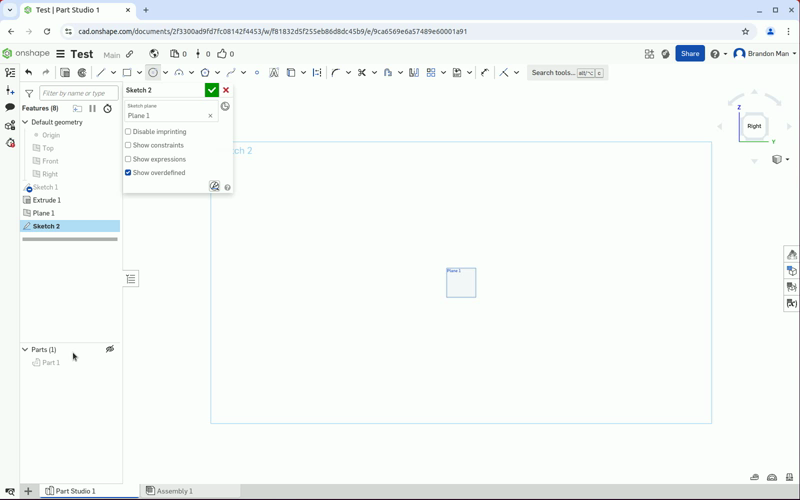
mouse_move(484, 295)
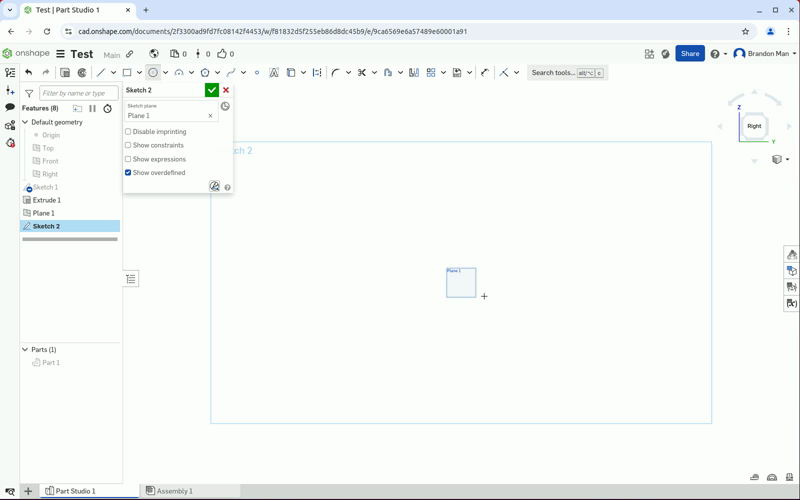
click(484, 295)
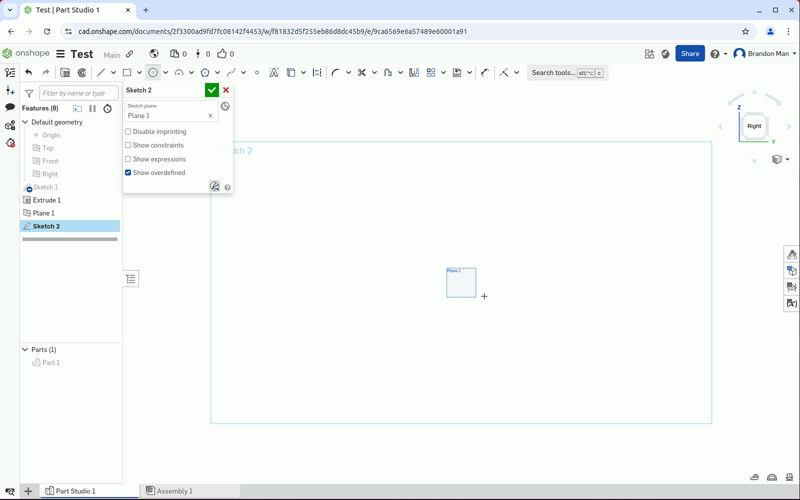
key_up(shift)
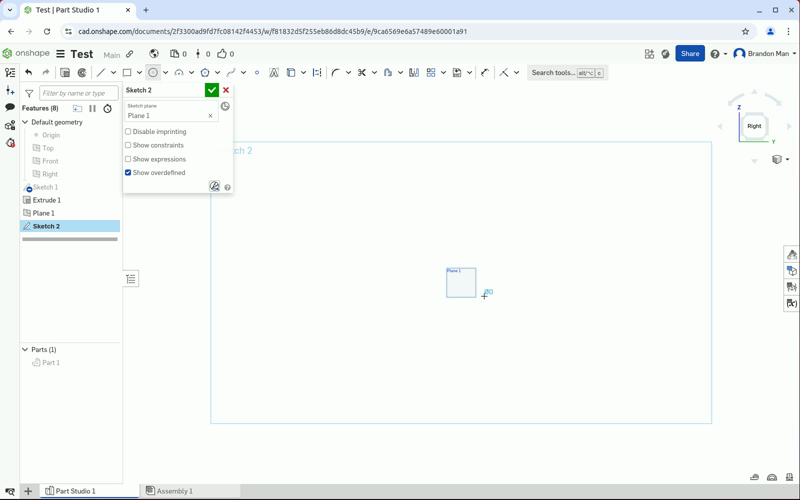
mouse_move(492, 295)
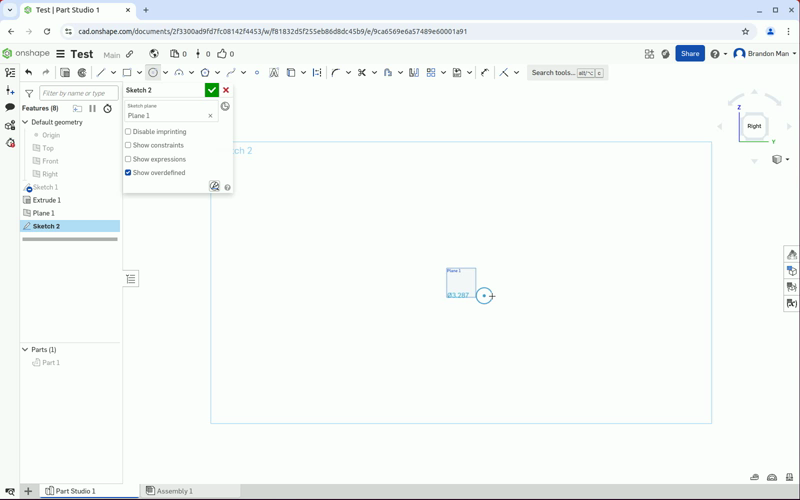
click(492, 295)
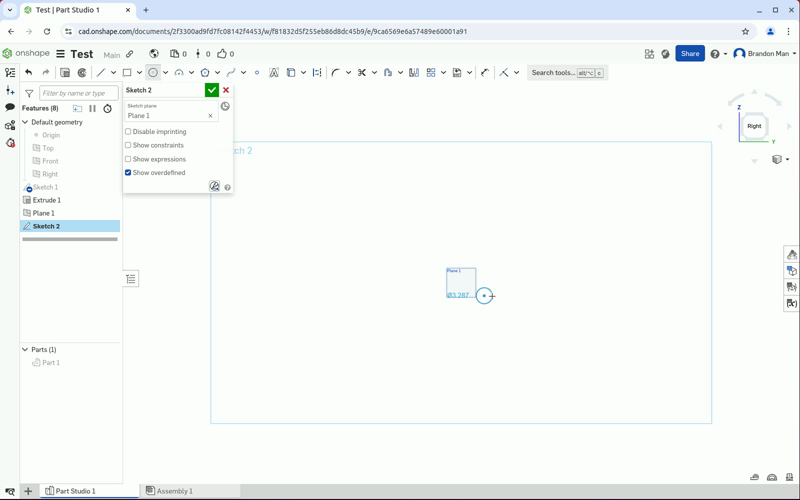
key(esc)
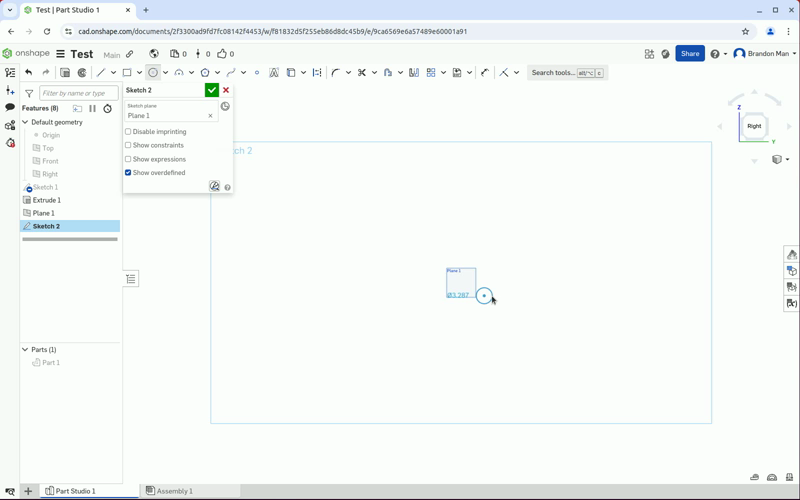
mouse_move(479, 294)
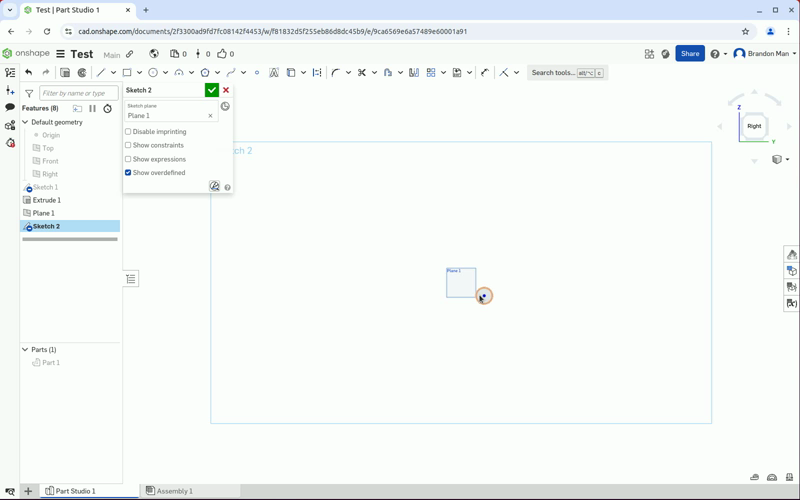
scroll(6)
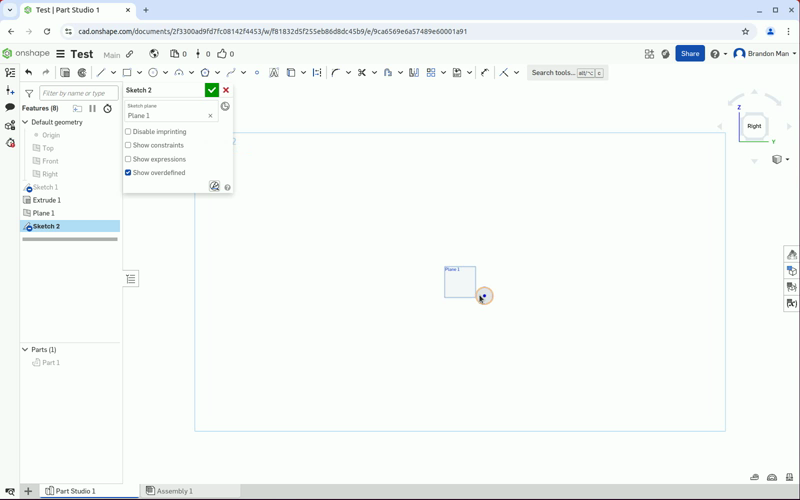
scroll(6)
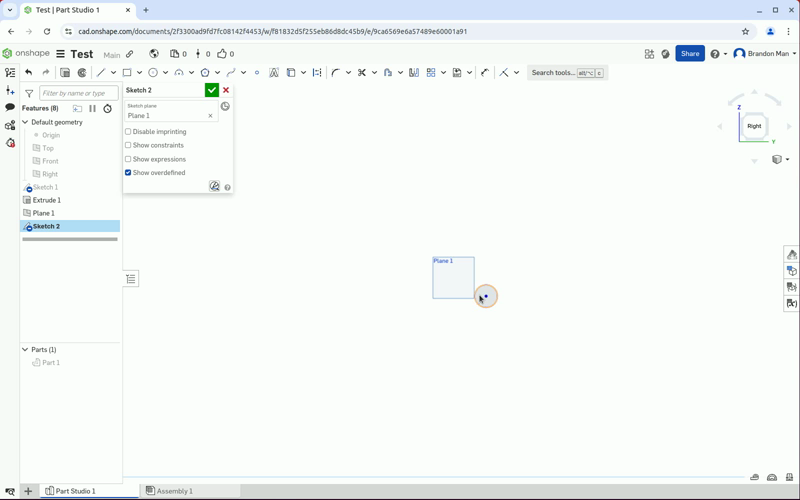
scroll(6)
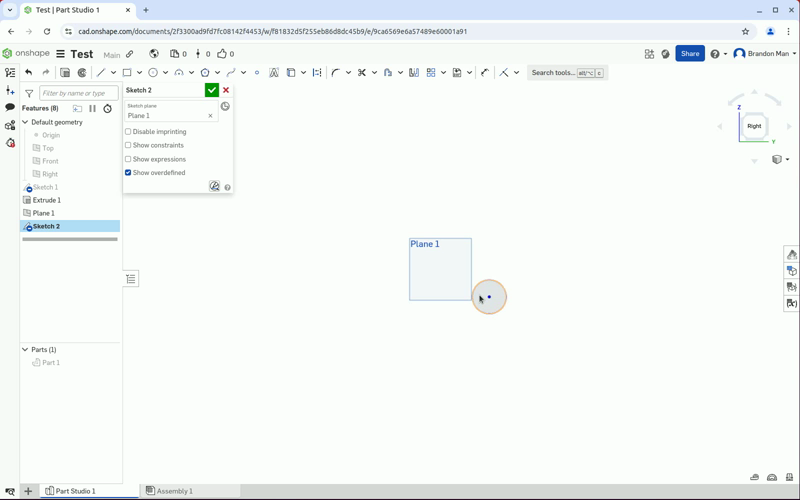
scroll(6)
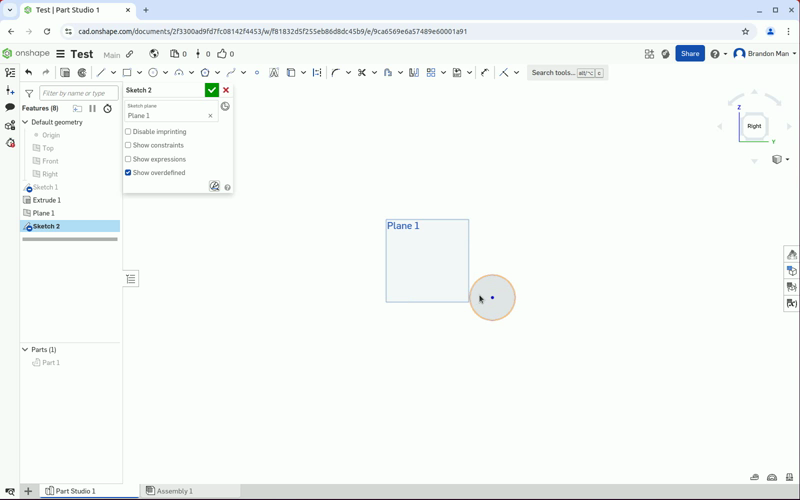
scroll(6)
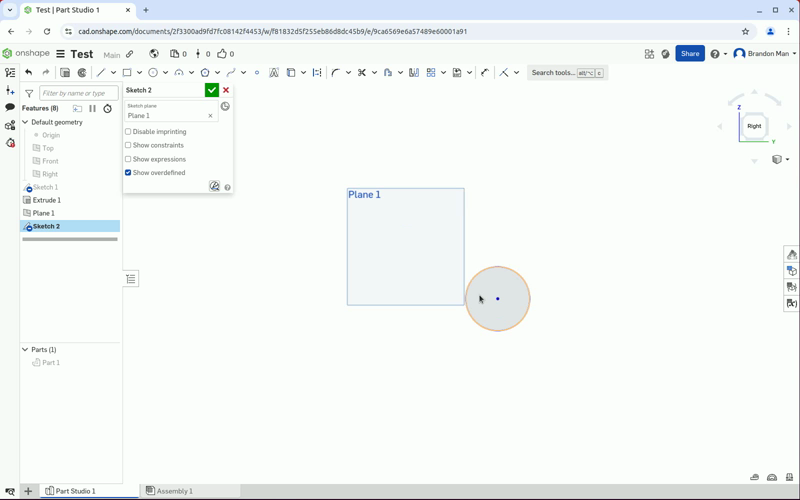
scroll(6)
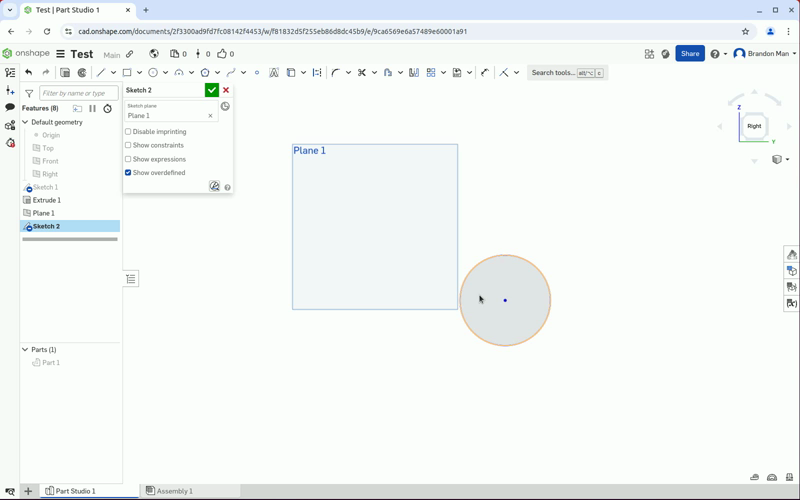
scroll(6)
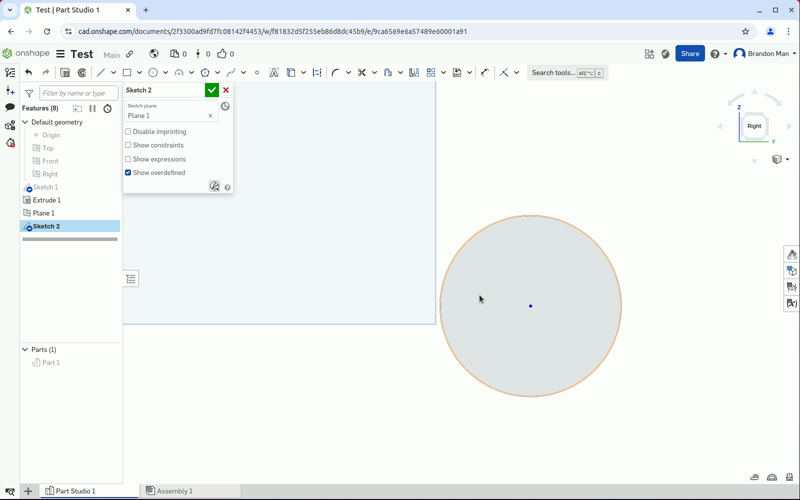
click(479, 294)
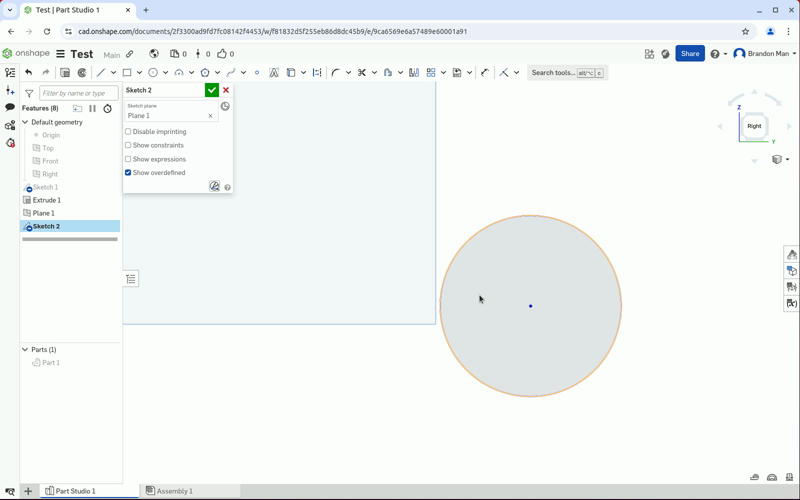
scroll(-6)
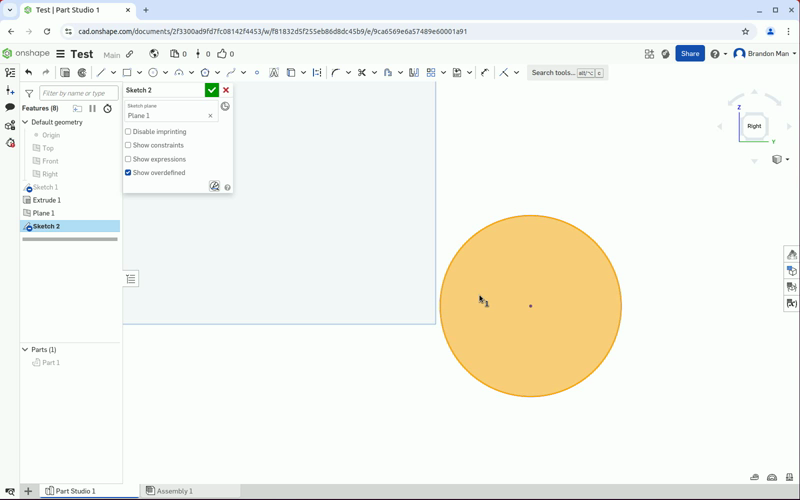
scroll(-6)
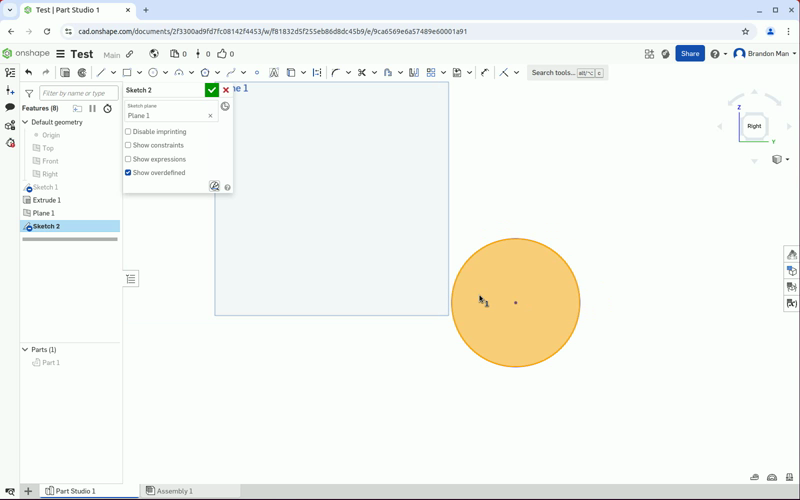
scroll(-6)
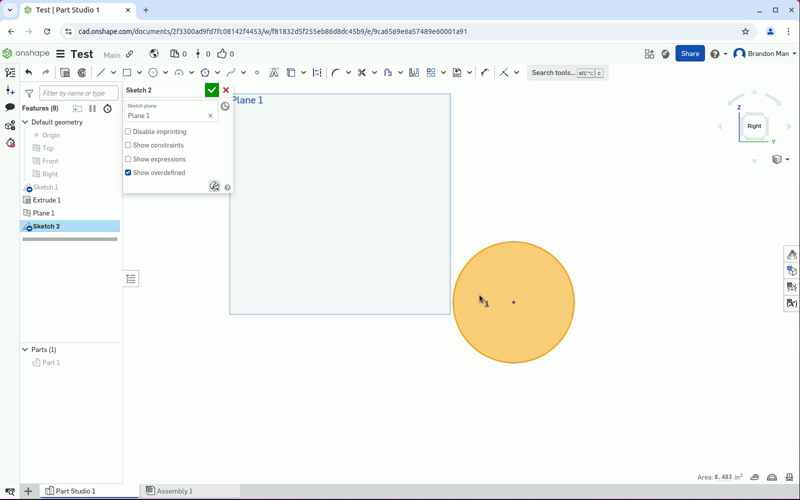
scroll(-6)
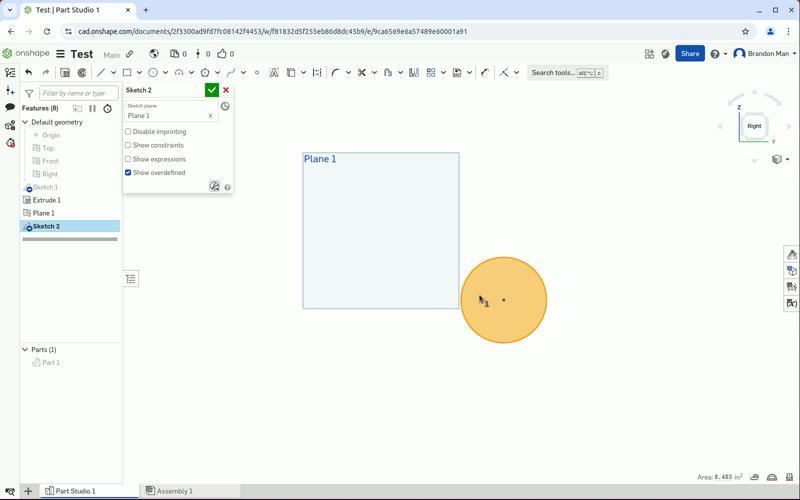
scroll(-6)
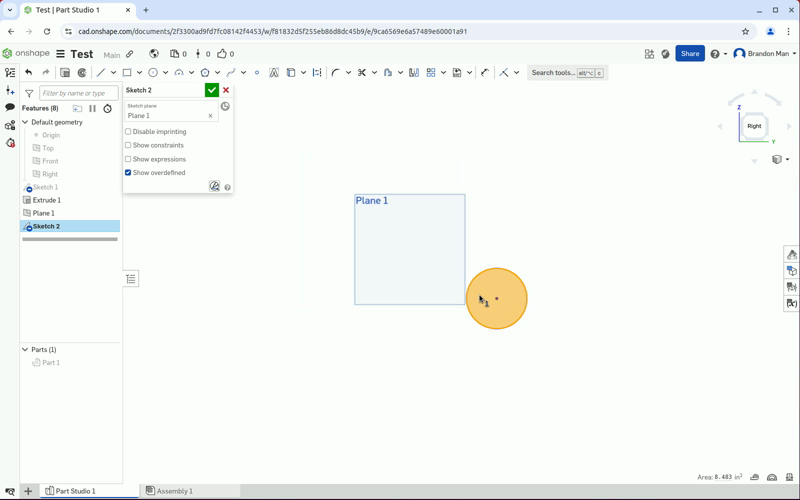
scroll(-6)
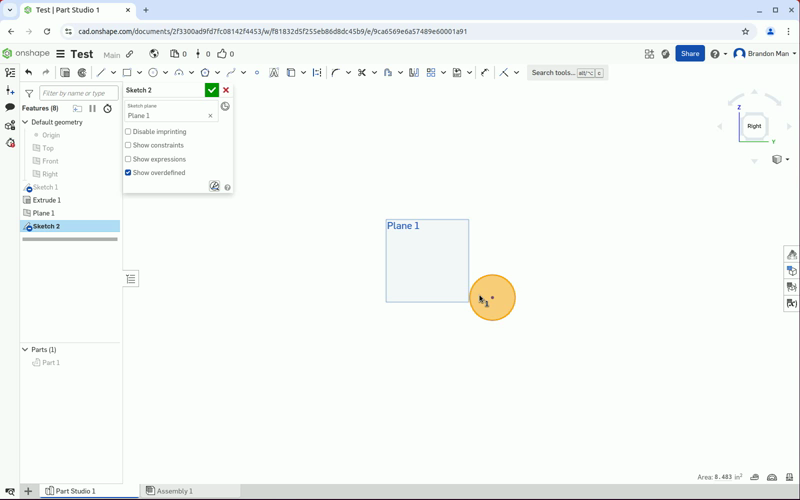
scroll(-6)
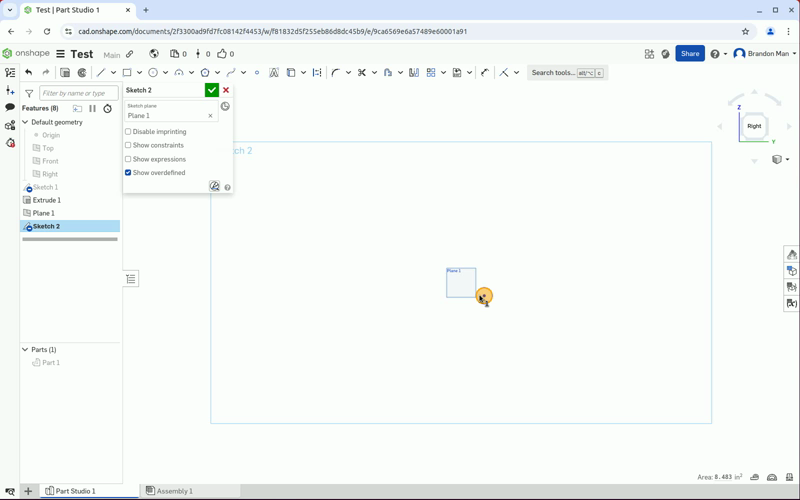
mouse_move(73, 352)
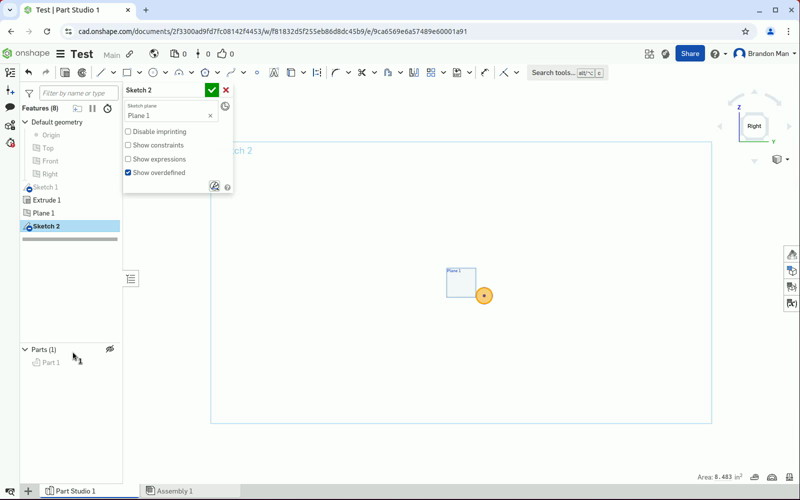
key(shift+y)
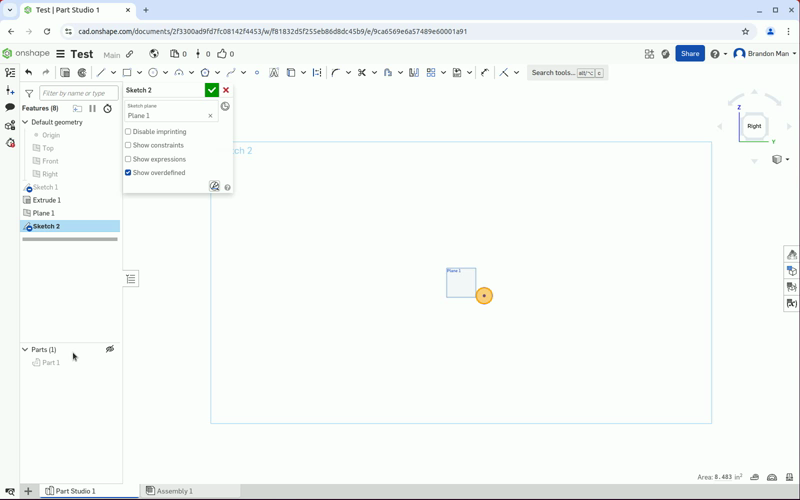
key(shift+e)
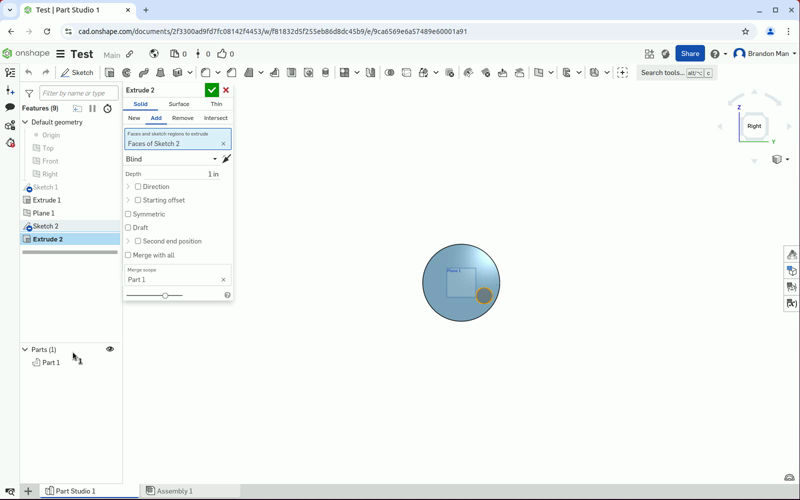
mouse_move(143, 106)
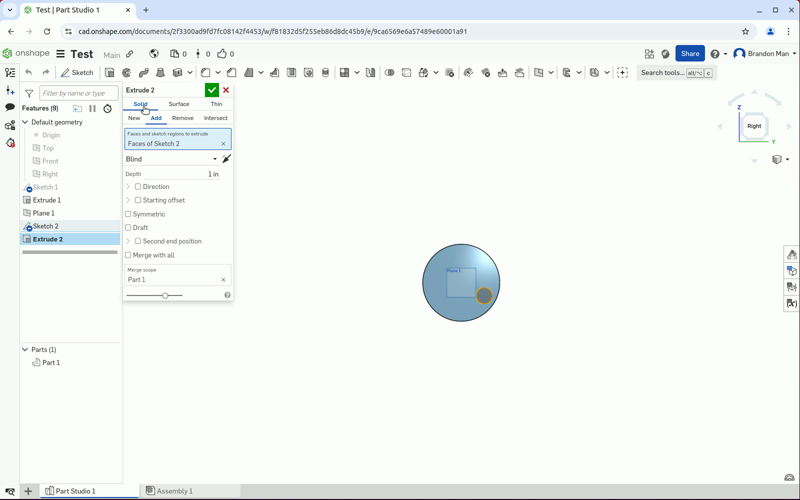
click(143, 106)
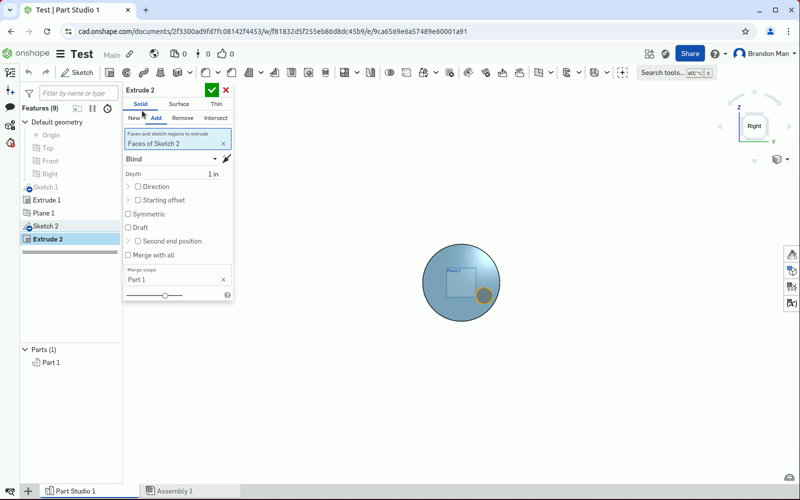
mouse_move(137, 120)
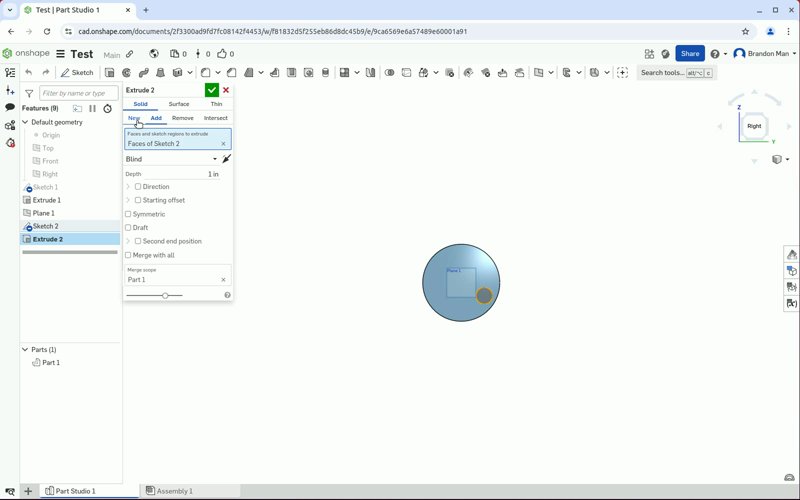
click(137, 120)
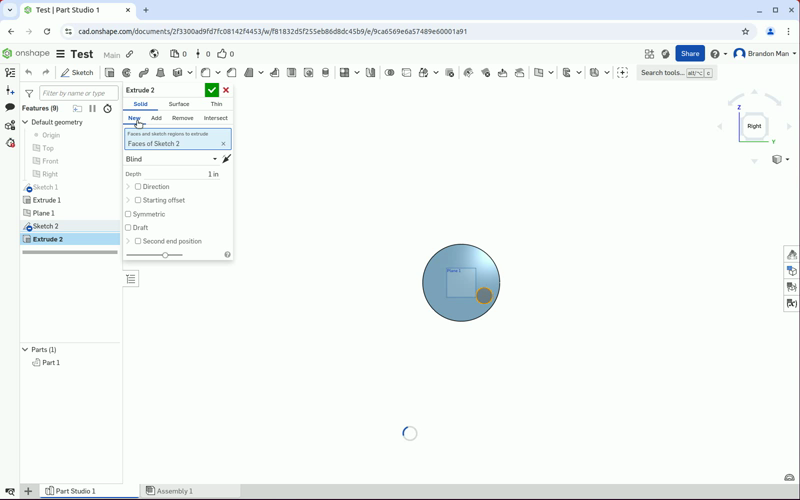
key(tab, 4)
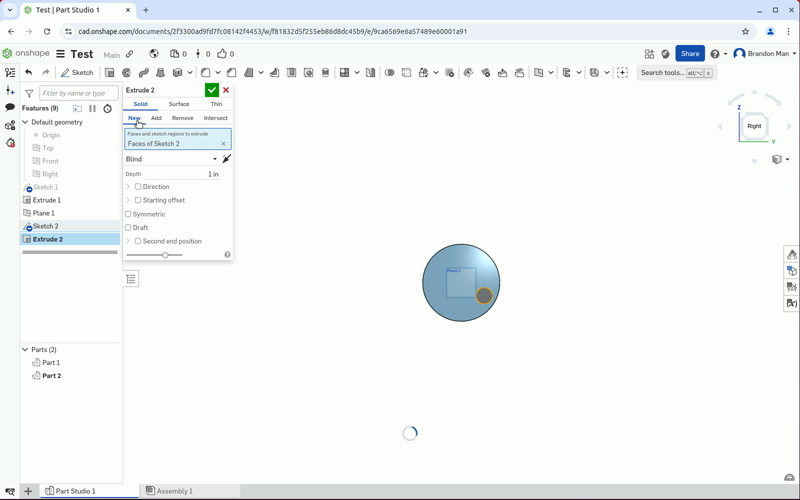
text(11.554)
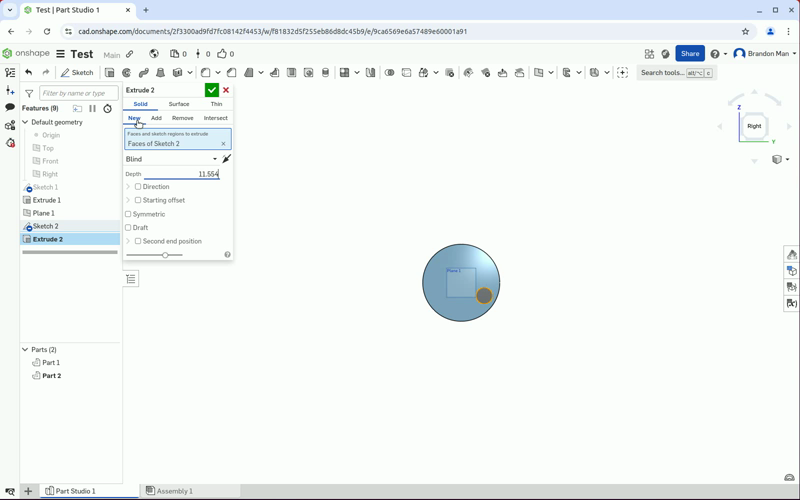
key(enter)
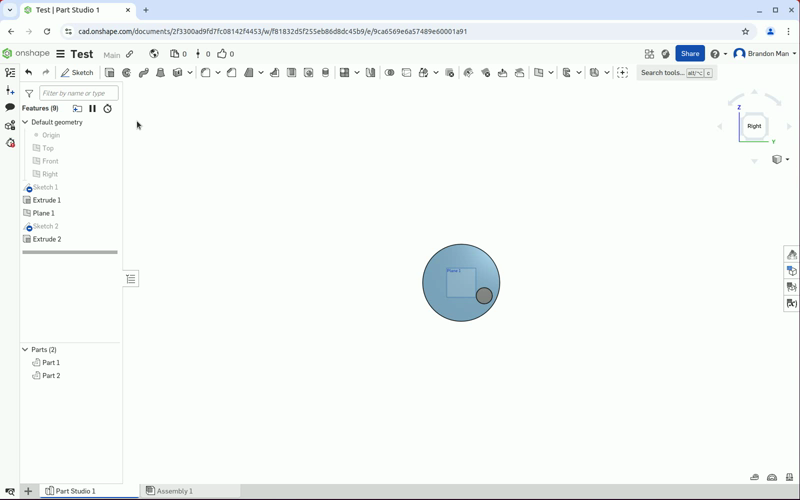
key(shift+h)
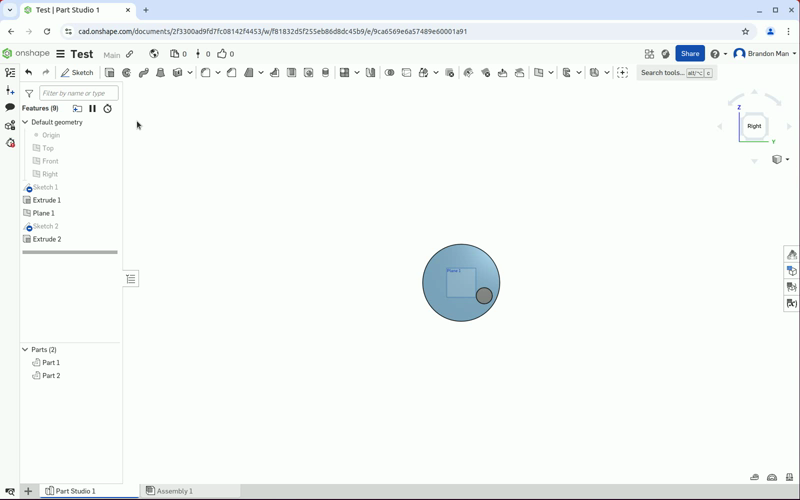
key(shift+h)
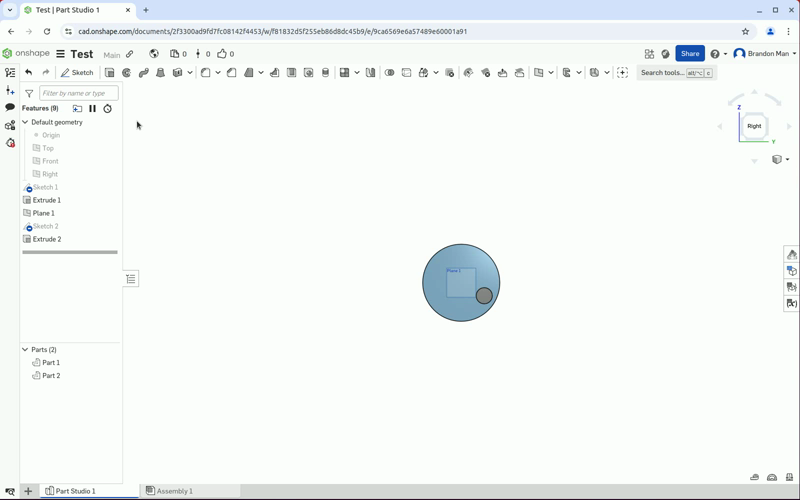
mouse_move(73, 189)
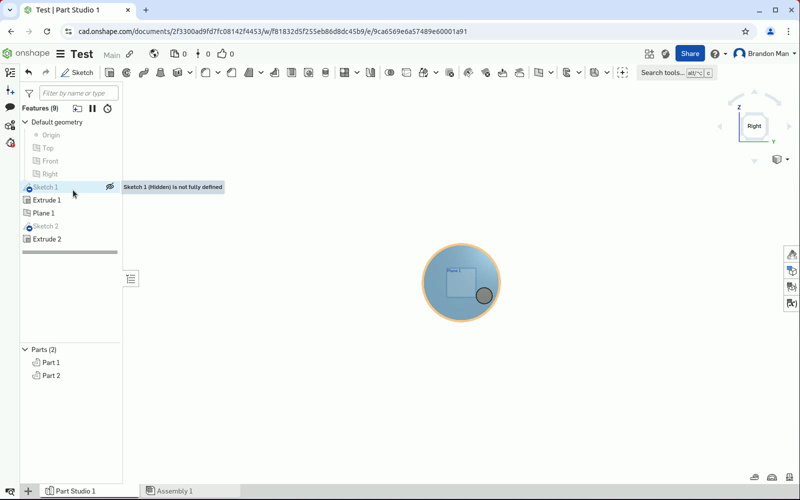
click(73, 189)
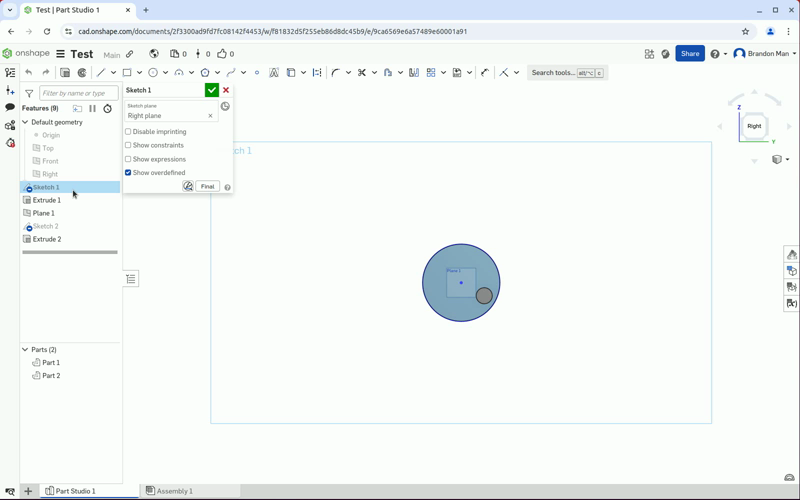
mouse_move(229, 92)
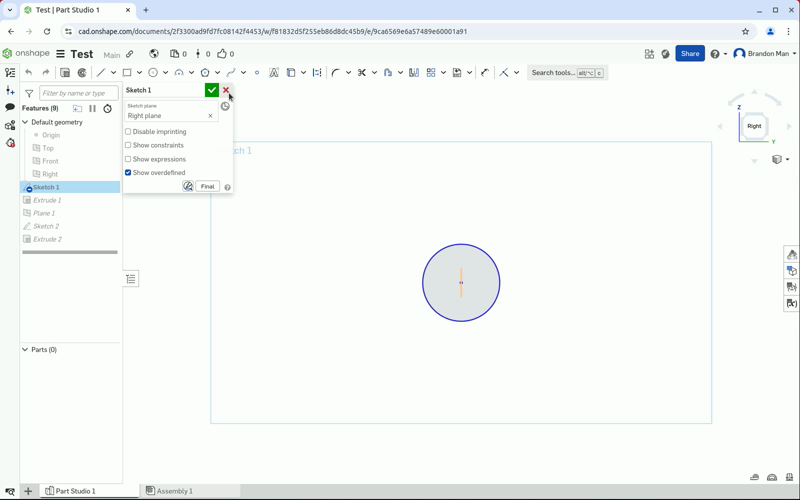
click(229, 92)
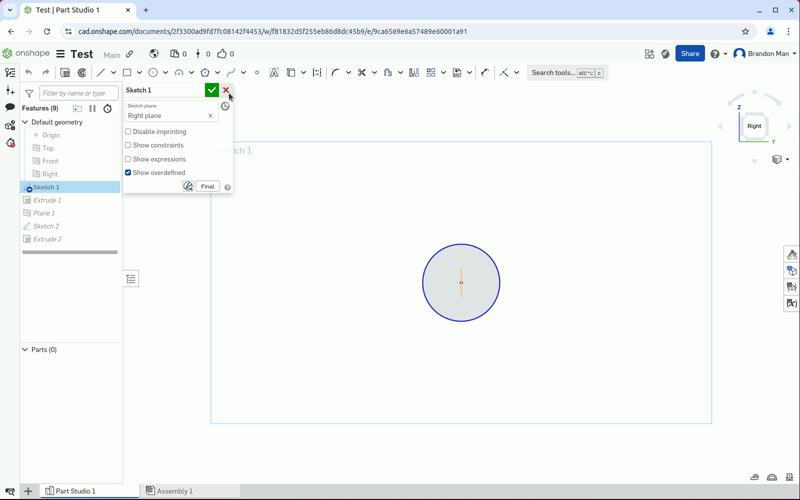
key(shift+s)
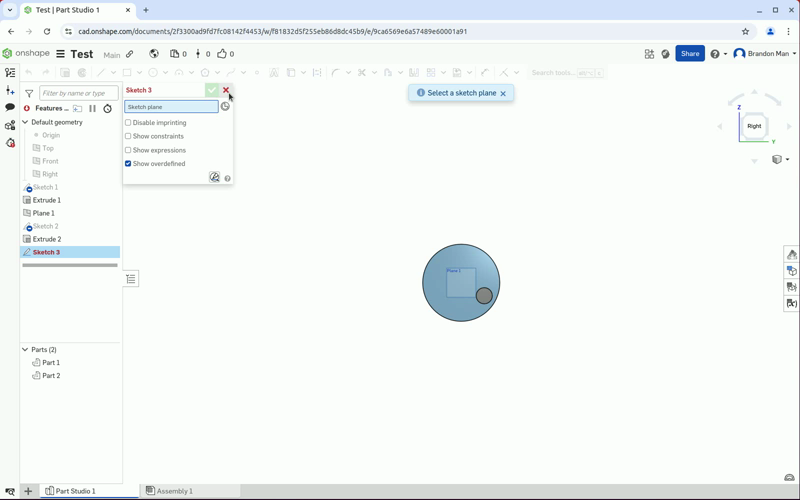
mouse_move(73, 215)
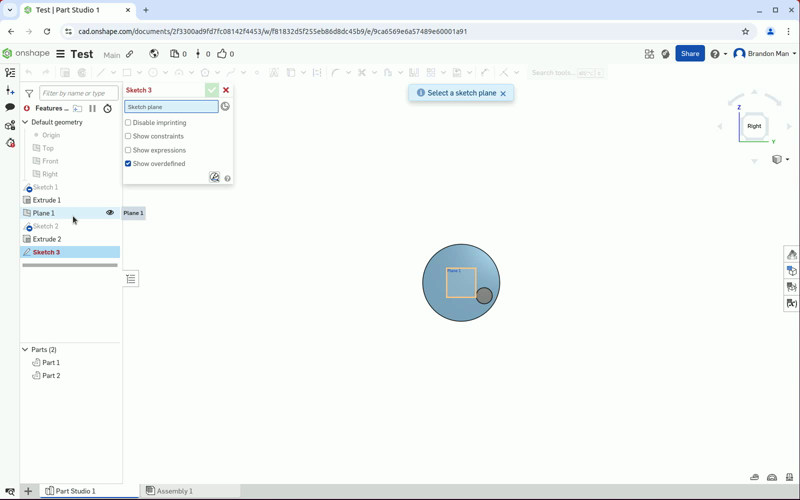
click(73, 215)
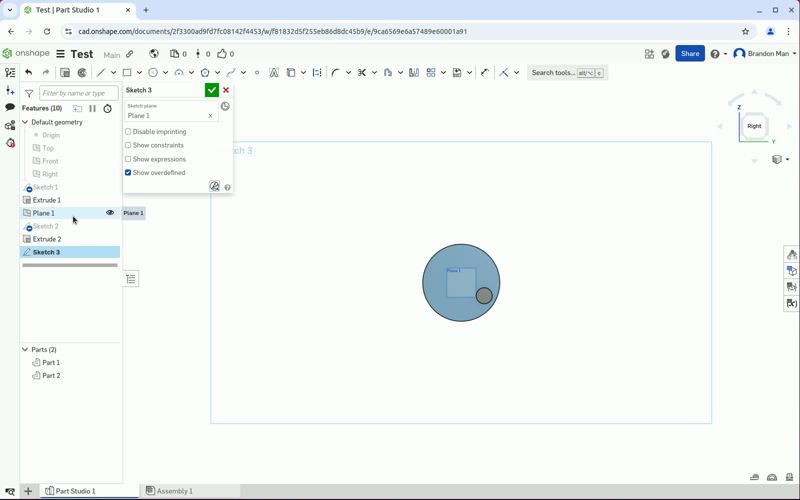
mouse_move(73, 352)
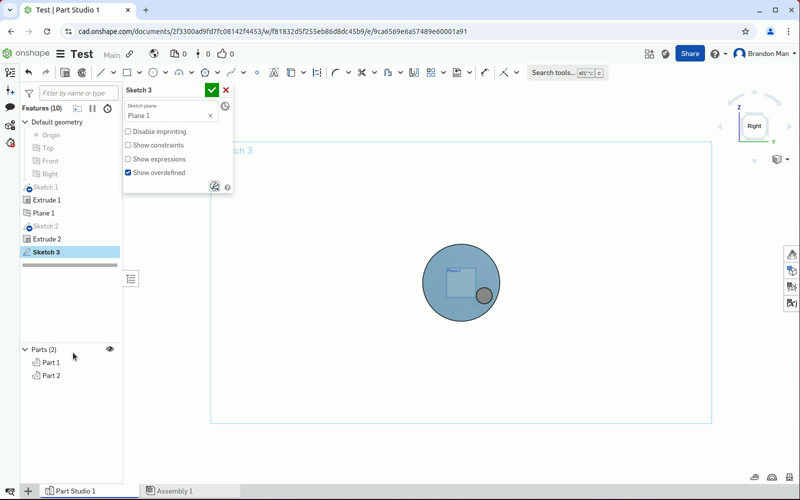
key(y)
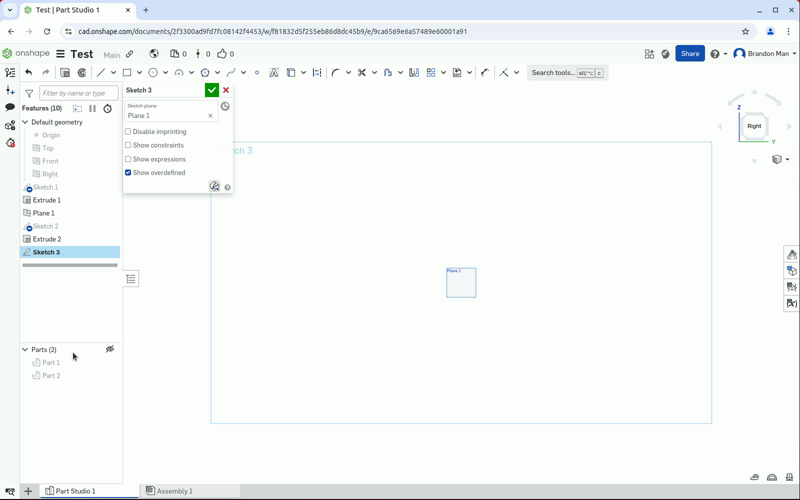
key(c)
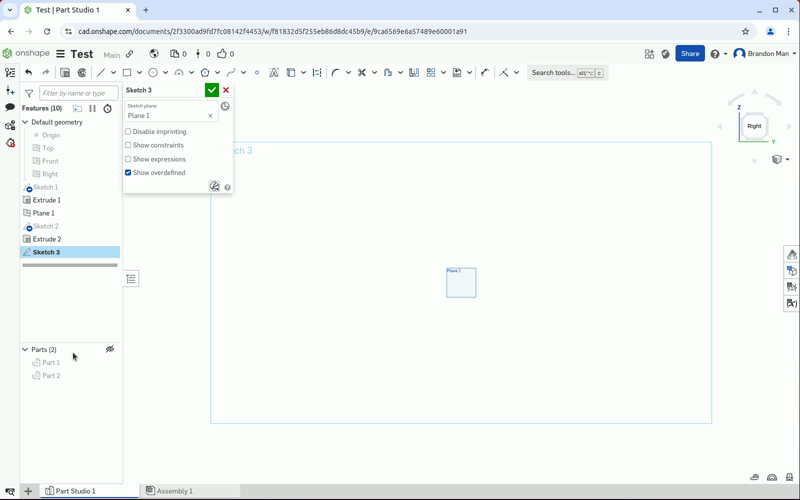
key_down(shift)
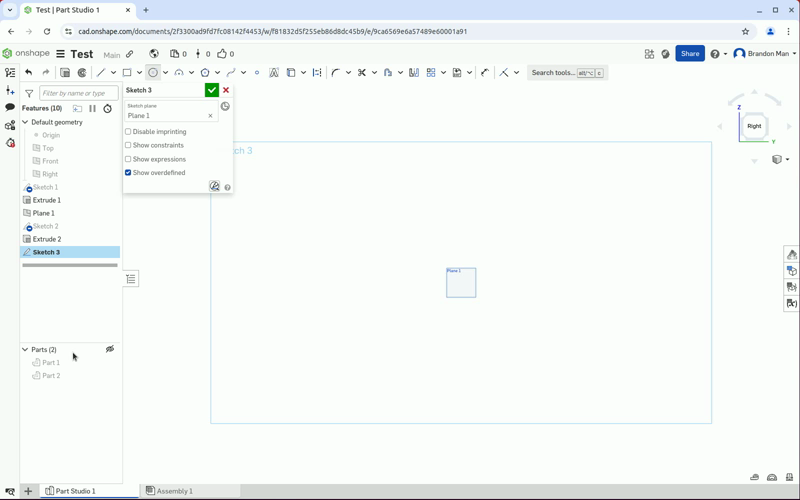
mouse_move(438, 295)
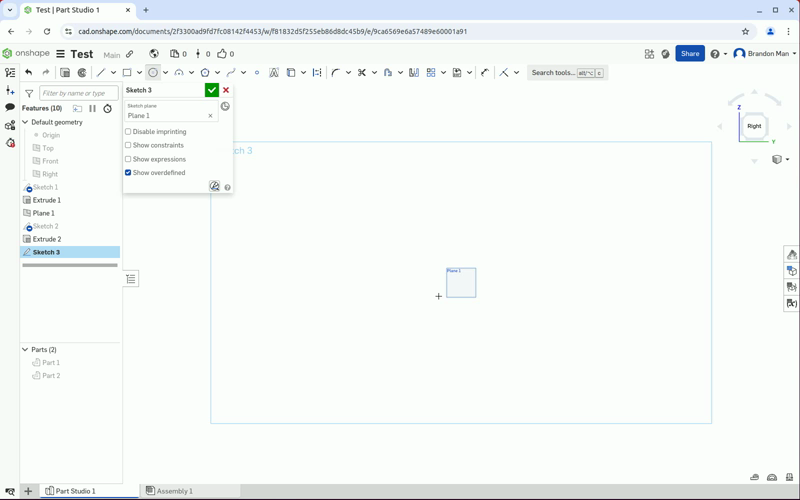
click(438, 295)
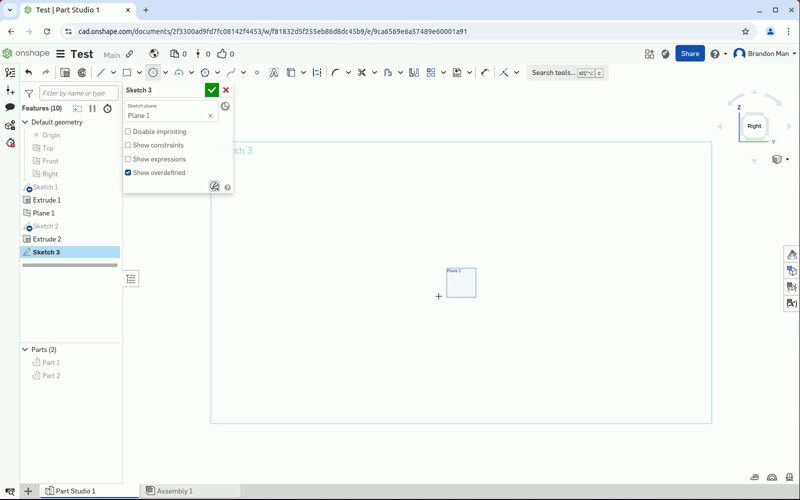
key_up(shift)
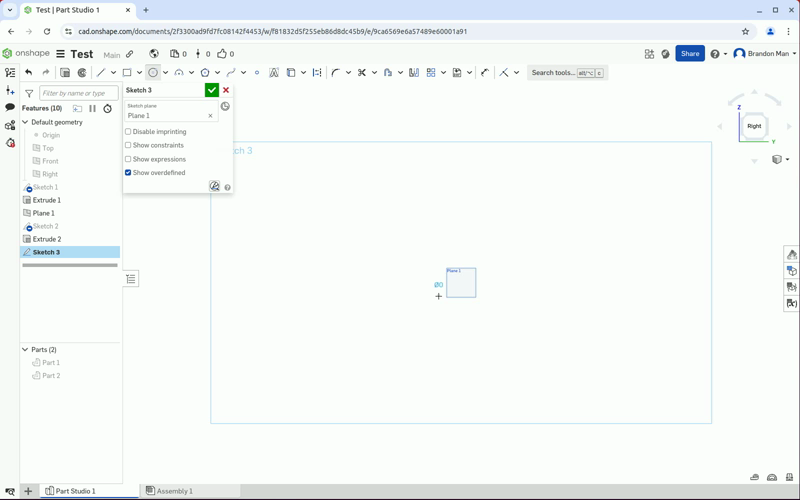
mouse_move(446, 295)
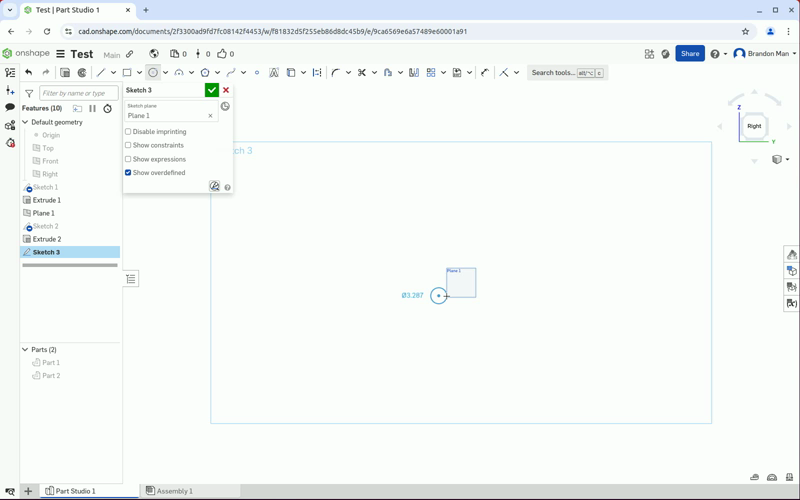
click(446, 295)
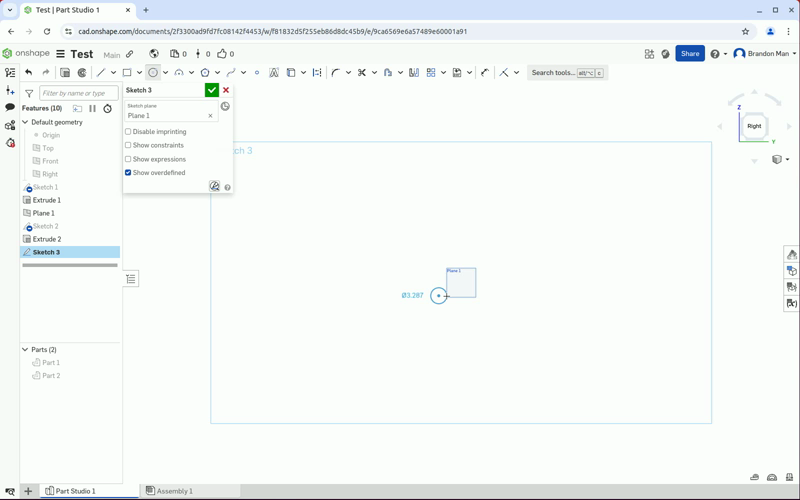
key(esc)
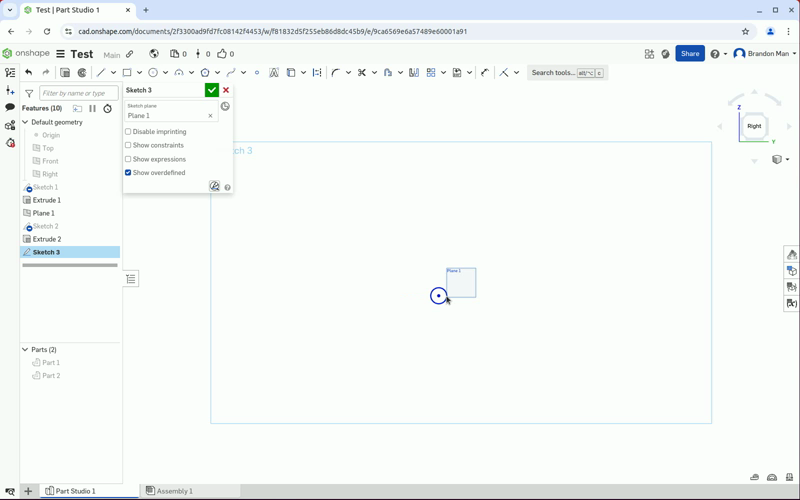
mouse_move(438, 302)
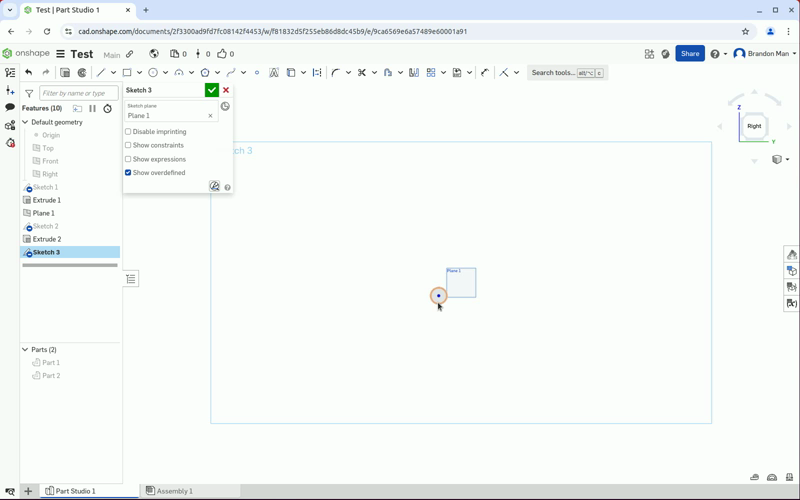
scroll(6)
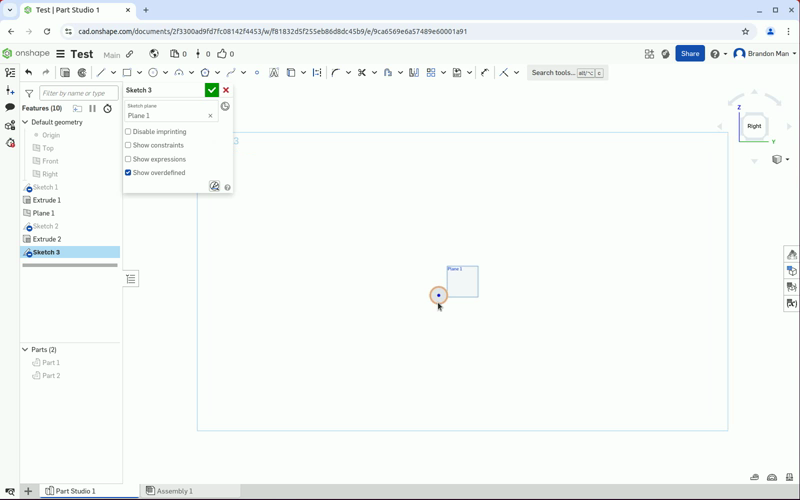
scroll(6)
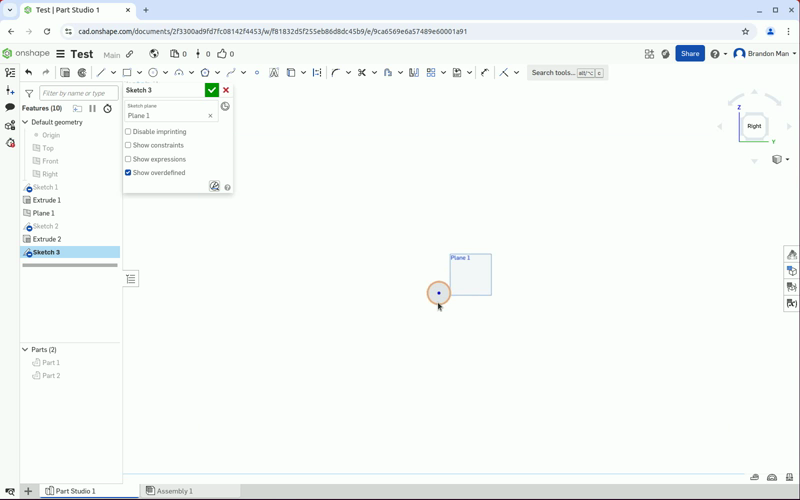
scroll(6)
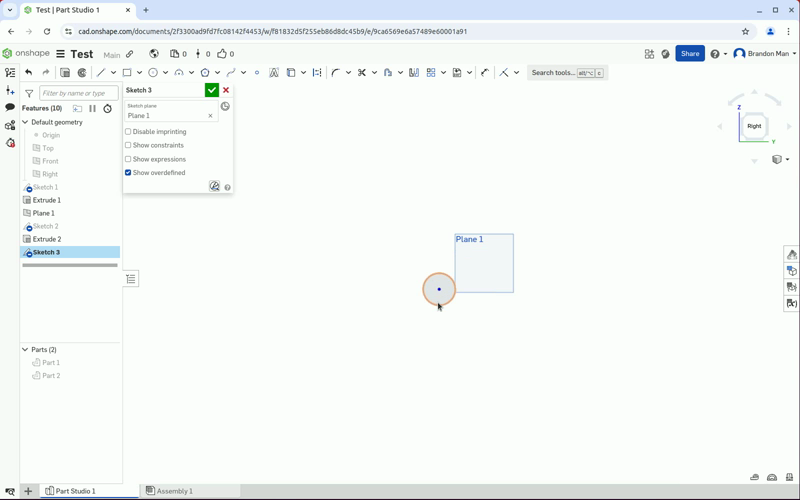
scroll(6)
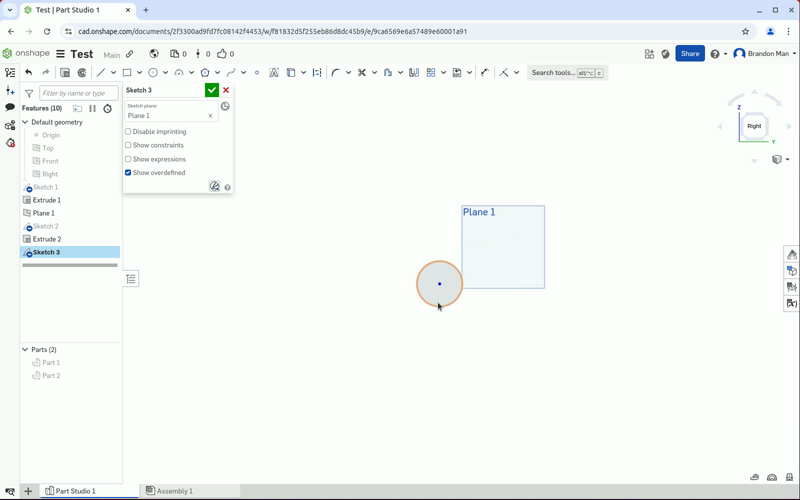
scroll(6)
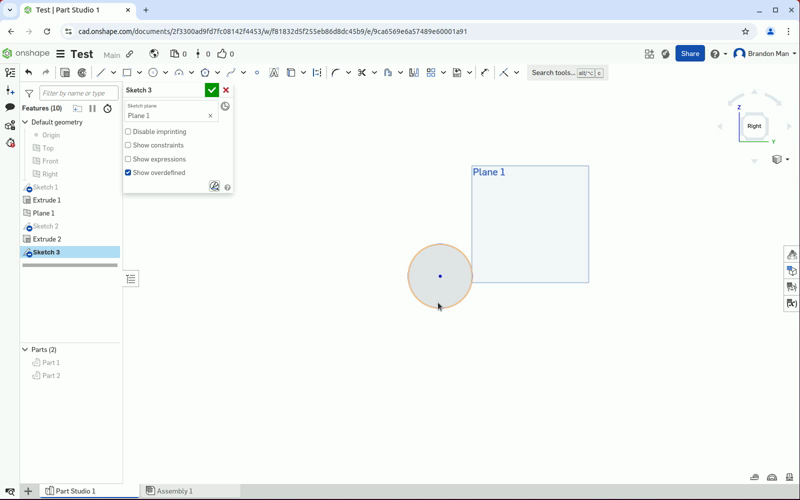
scroll(6)
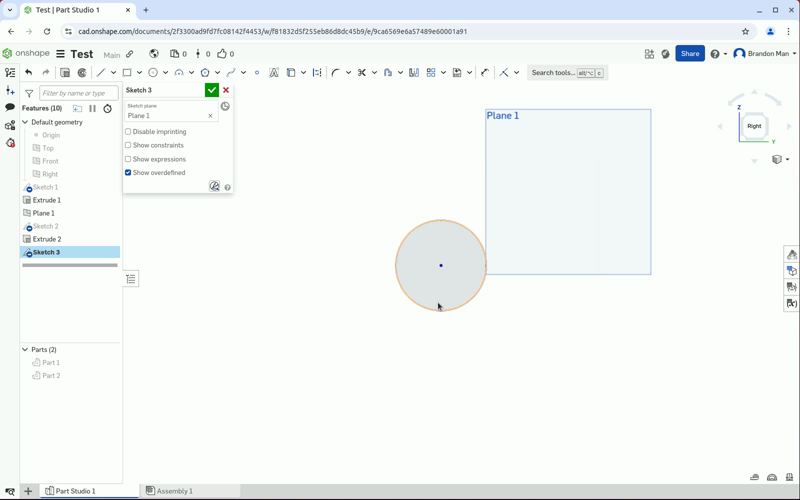
scroll(6)
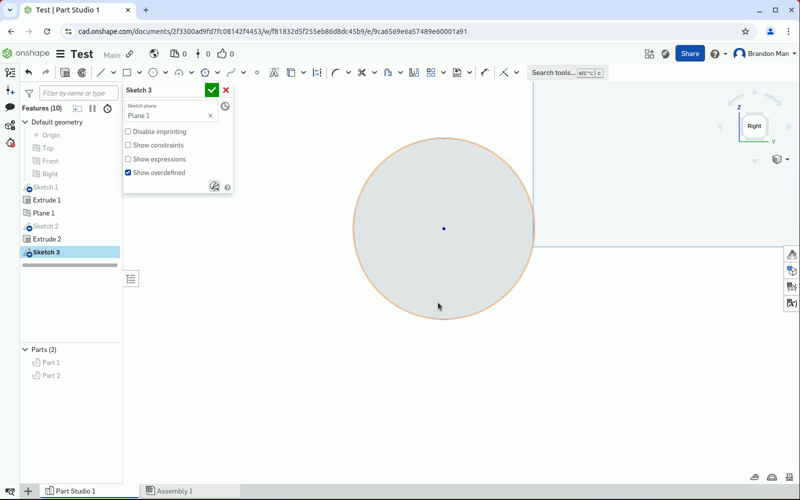
click(438, 302)
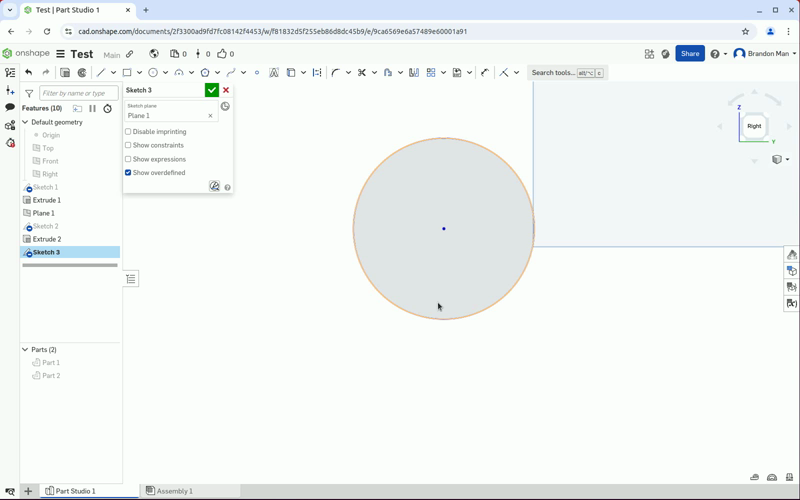
scroll(-6)
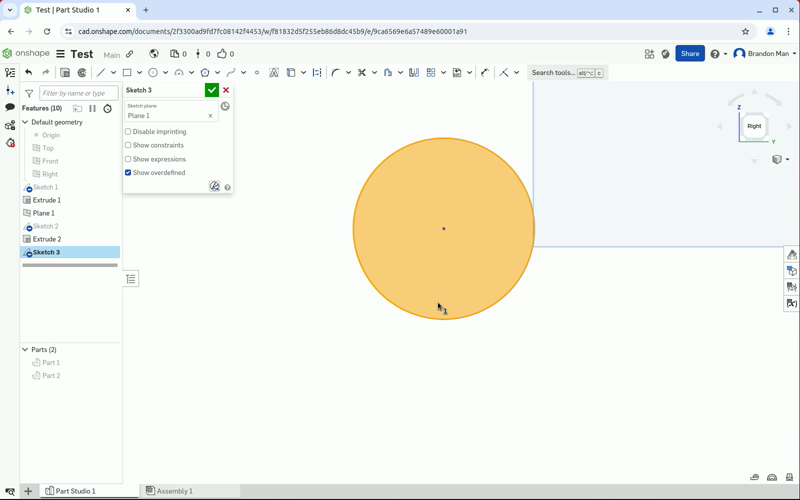
scroll(-6)
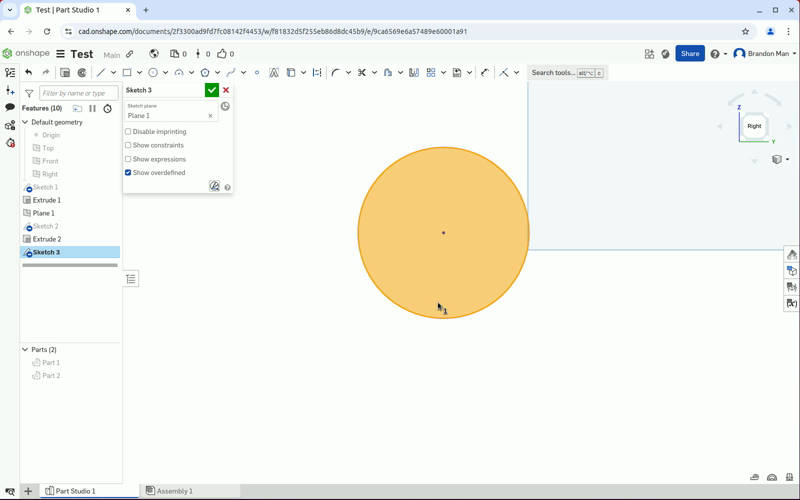
scroll(-6)
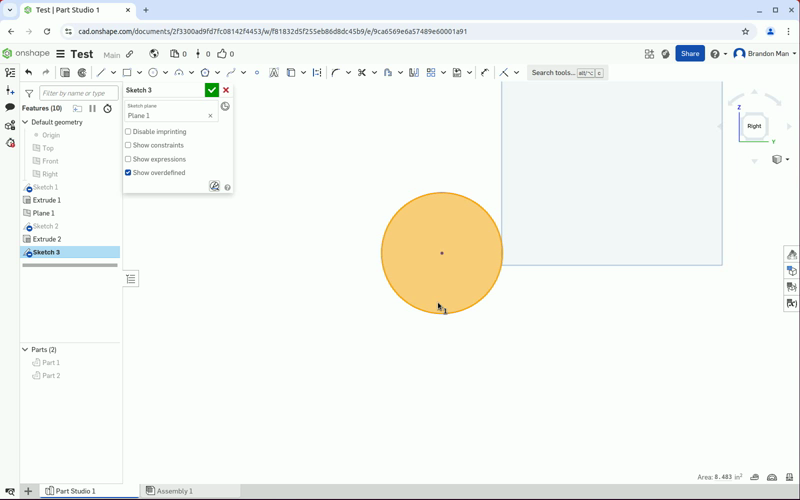
scroll(-6)
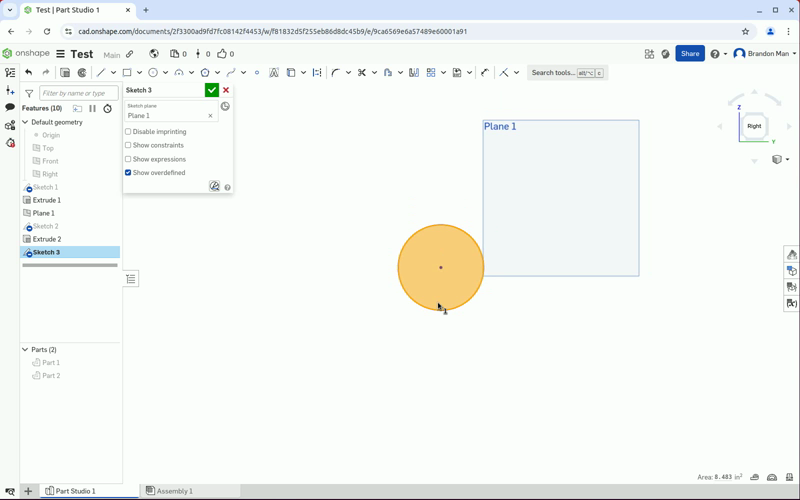
scroll(-6)
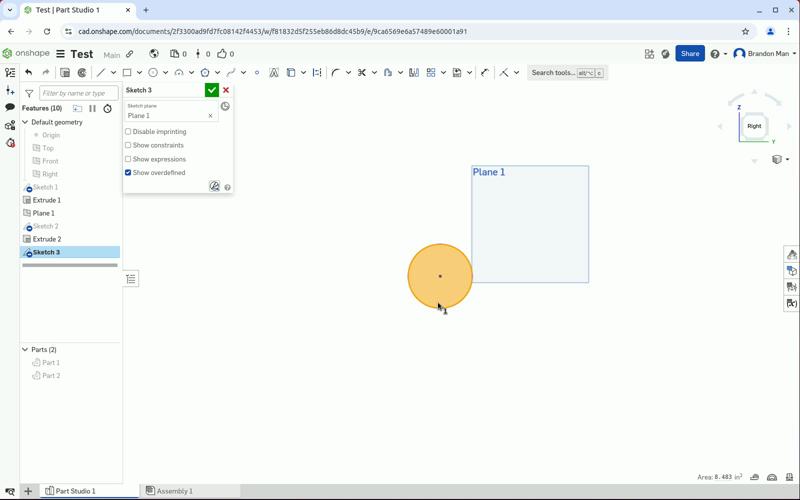
scroll(-6)
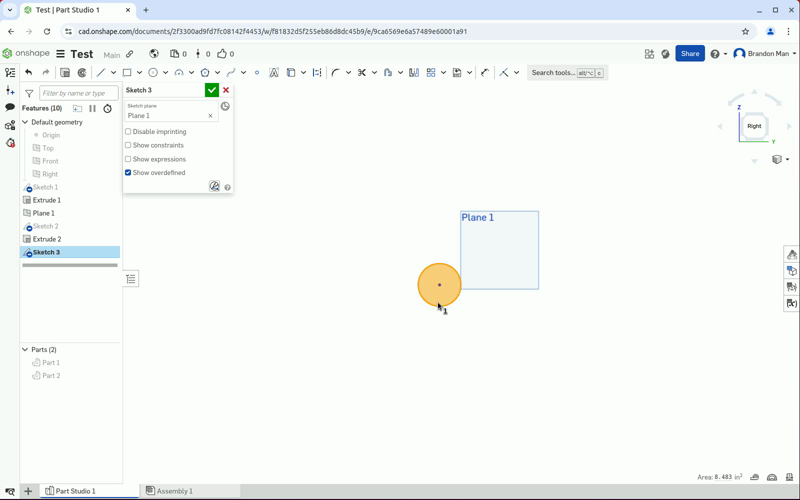
scroll(-6)
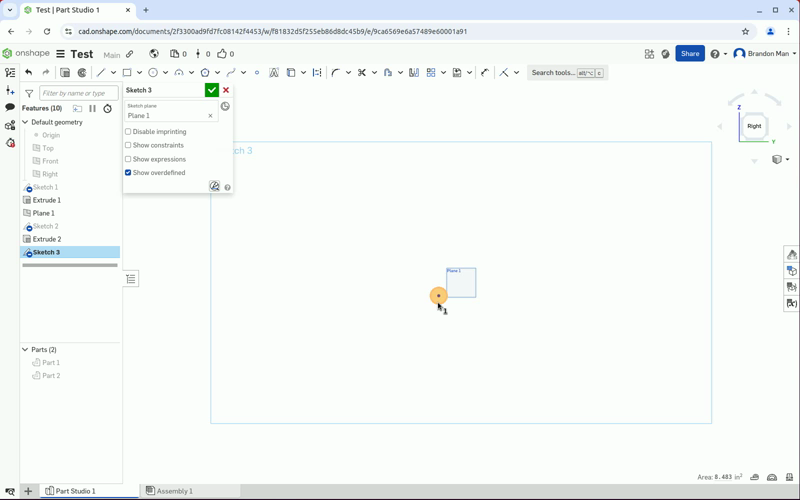
mouse_move(73, 352)
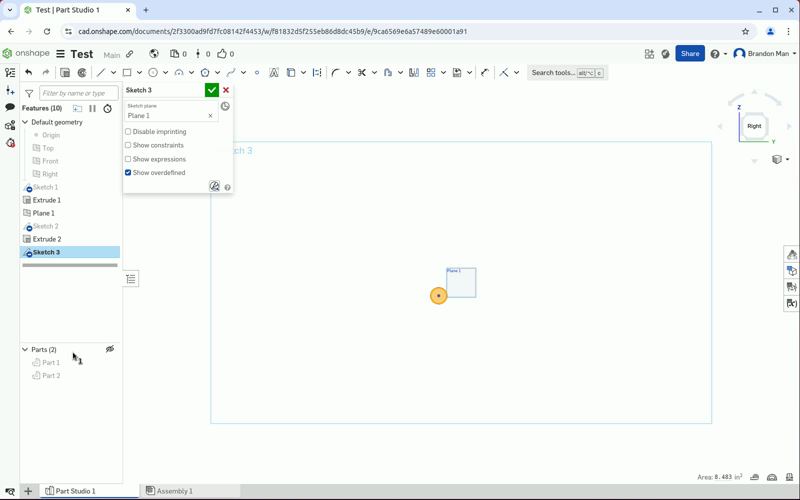
key(shift+y)
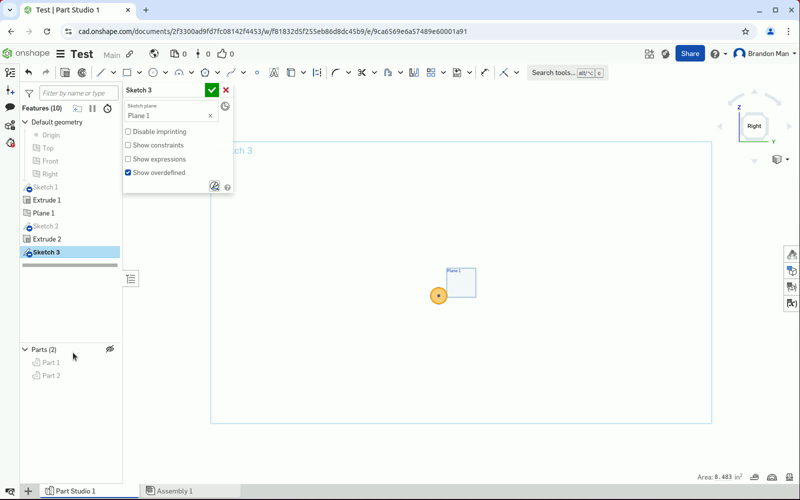
key(shift+e)
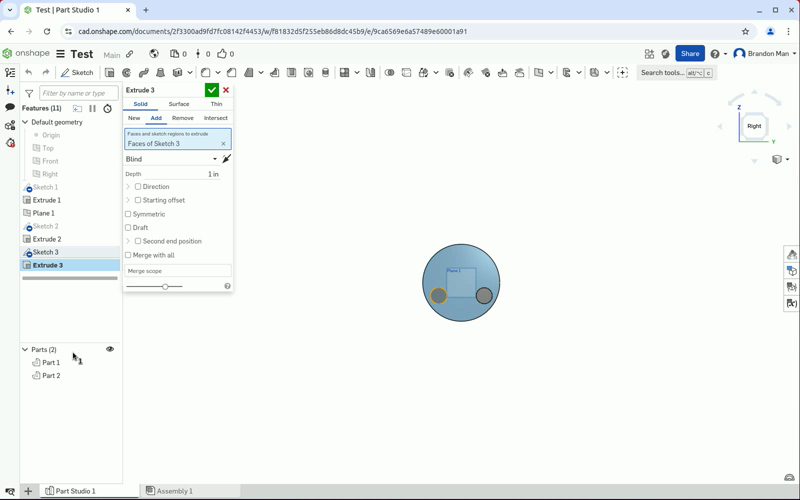
mouse_move(143, 106)
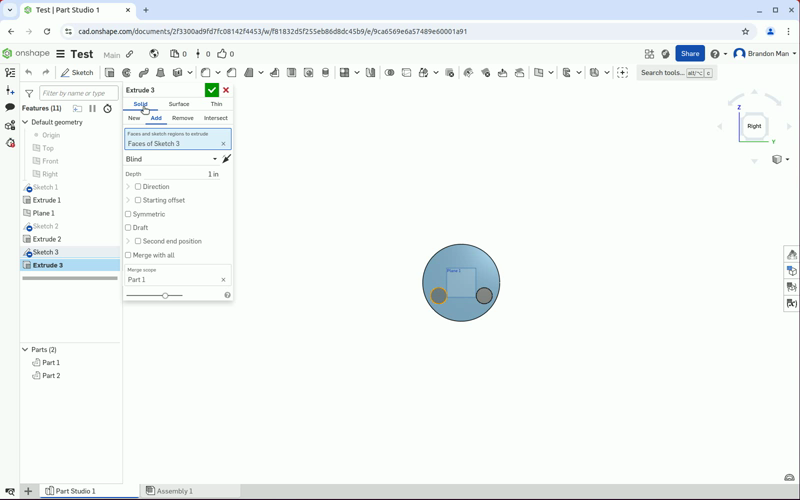
click(143, 106)
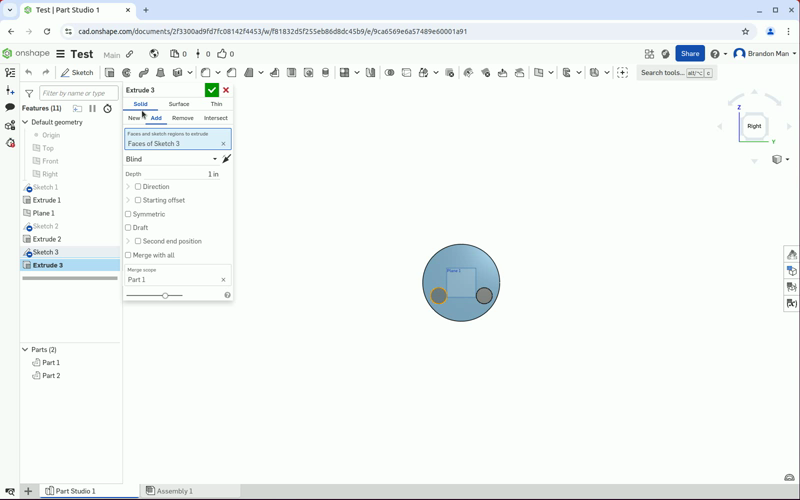
mouse_move(137, 120)
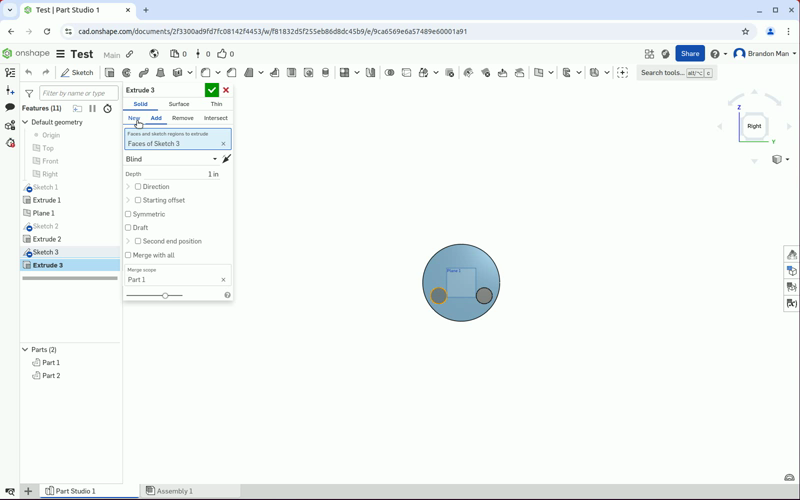
click(137, 120)
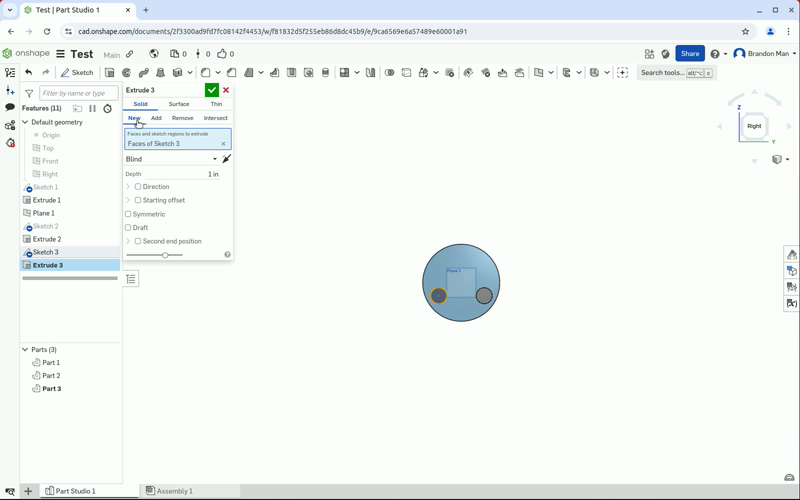
key(tab, 4)
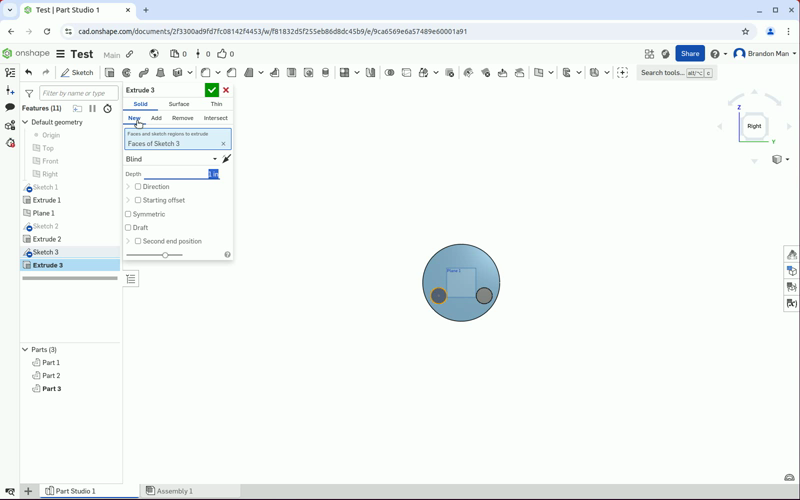
text(11.554)
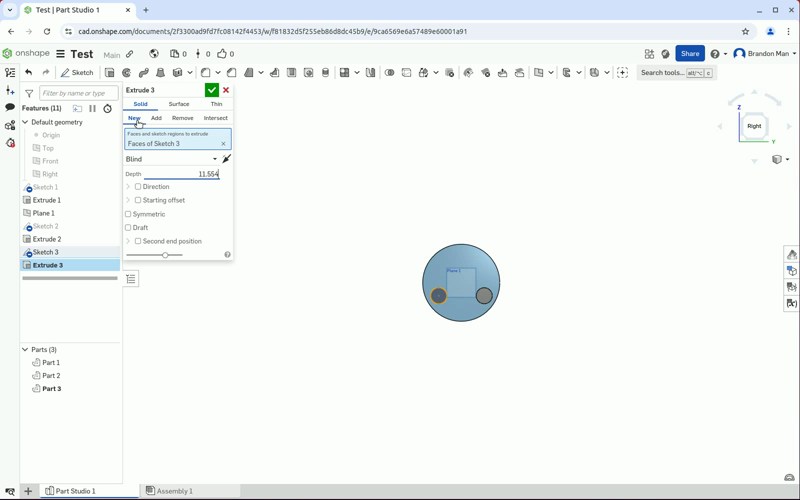
key(enter)
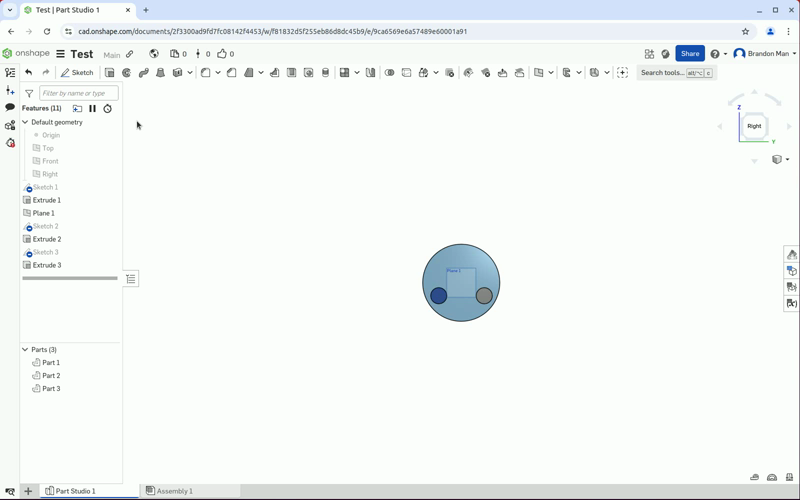
key(shift+h)
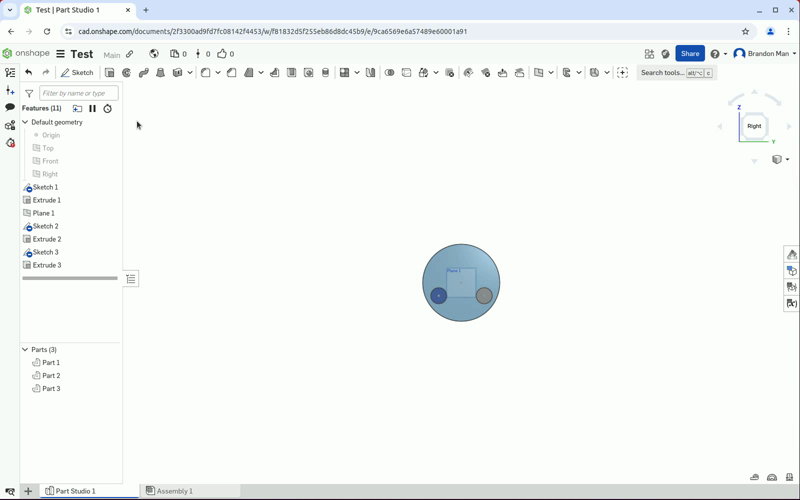
key(shift+h)
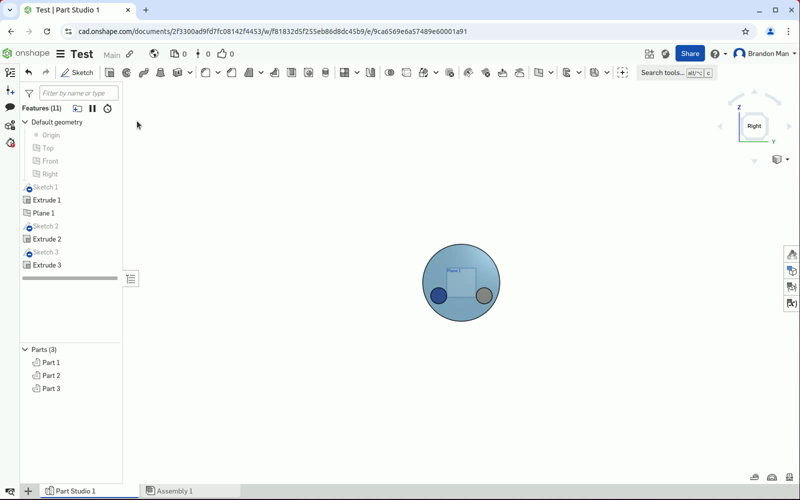
mouse_move(73, 189)
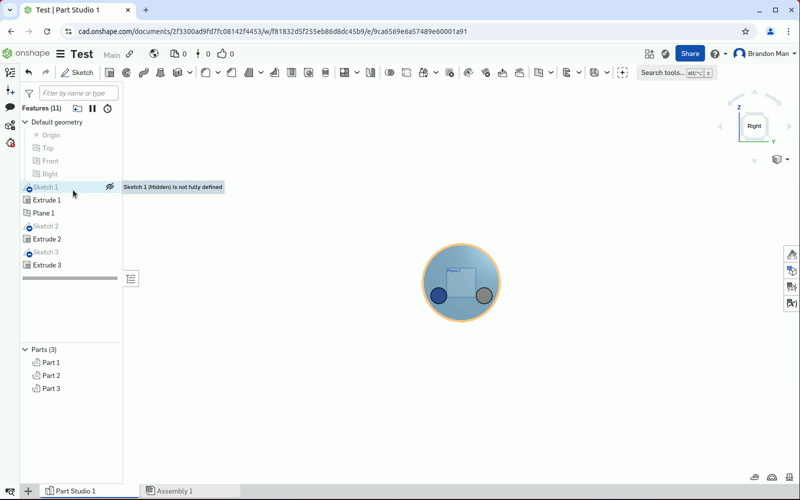
click(73, 189)
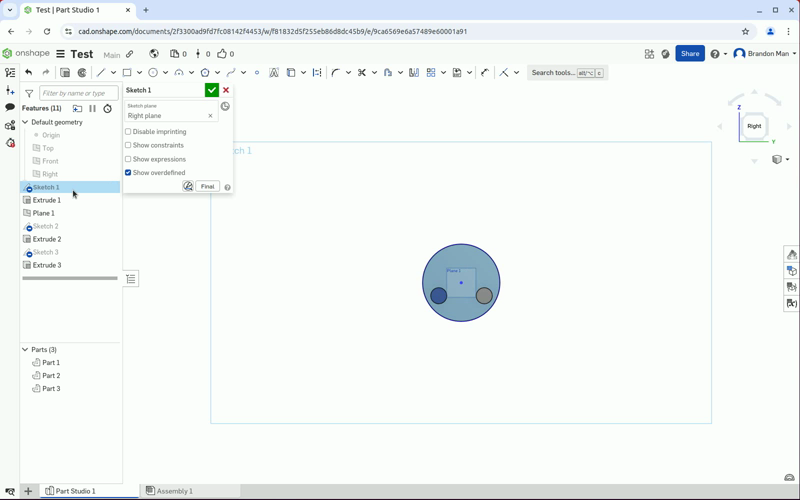
mouse_move(229, 92)
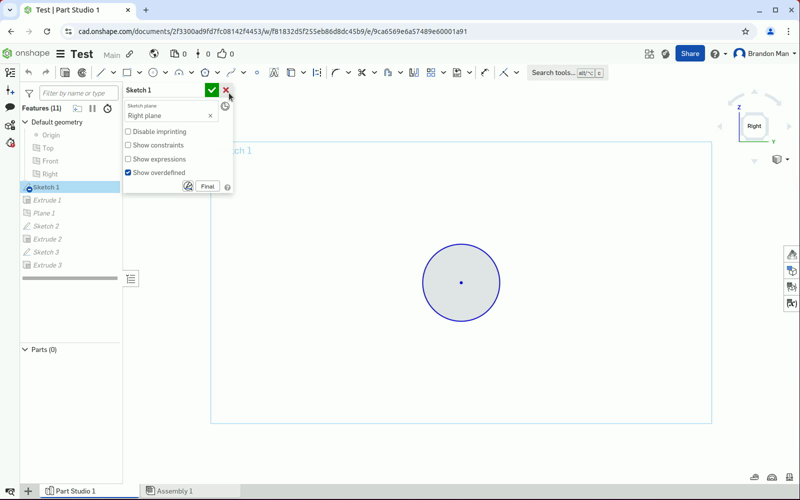
click(229, 92)
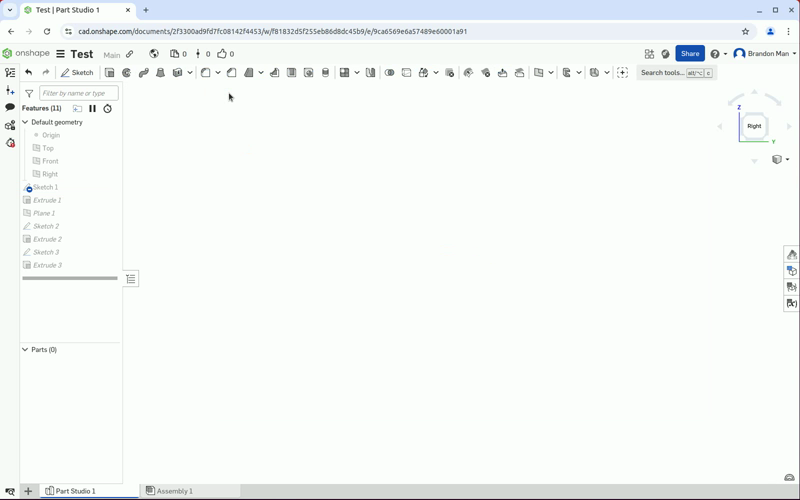
key(shift+s)
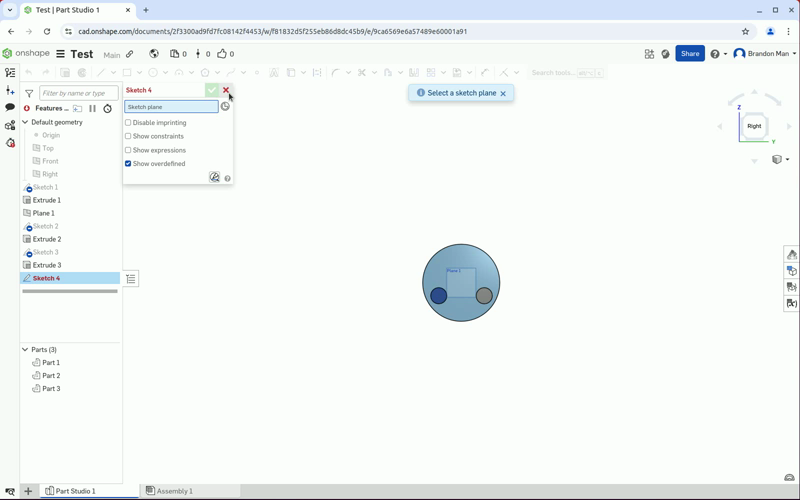
mouse_move(73, 215)
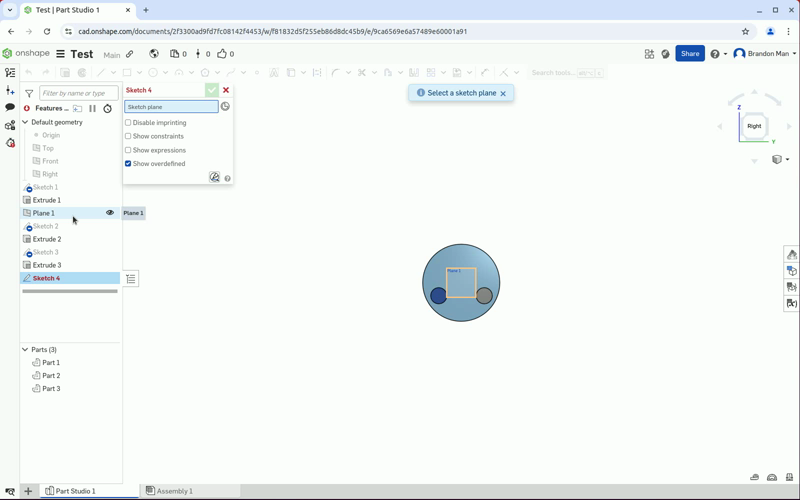
click(73, 215)
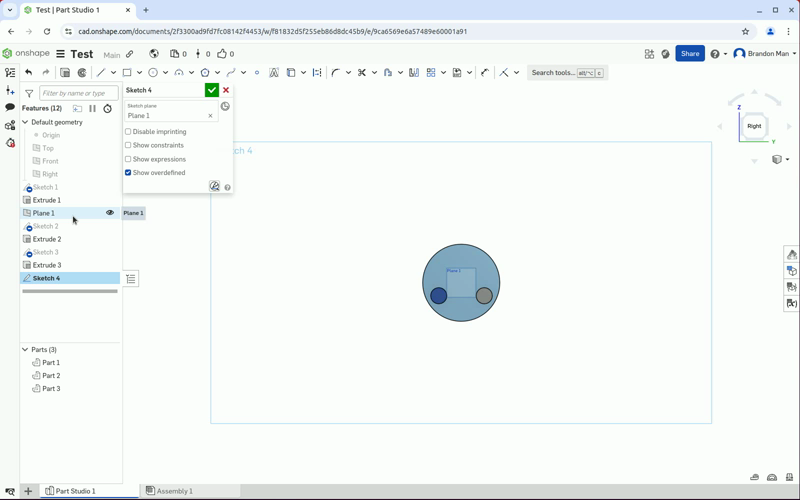
mouse_move(73, 352)
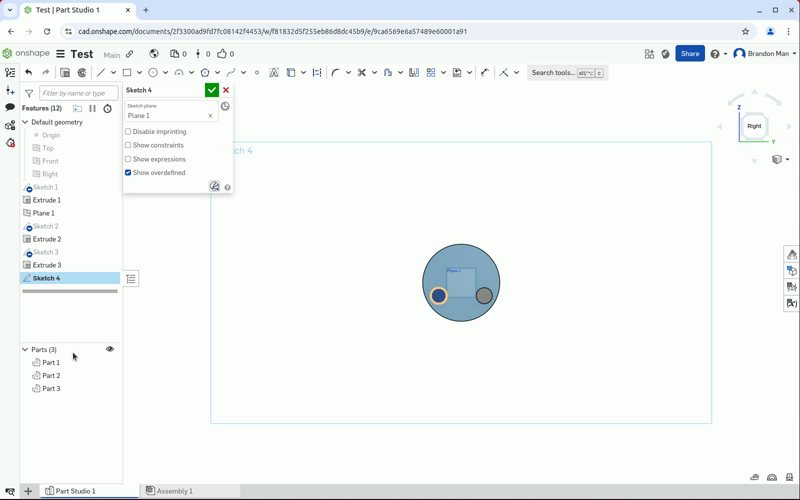
key(y)
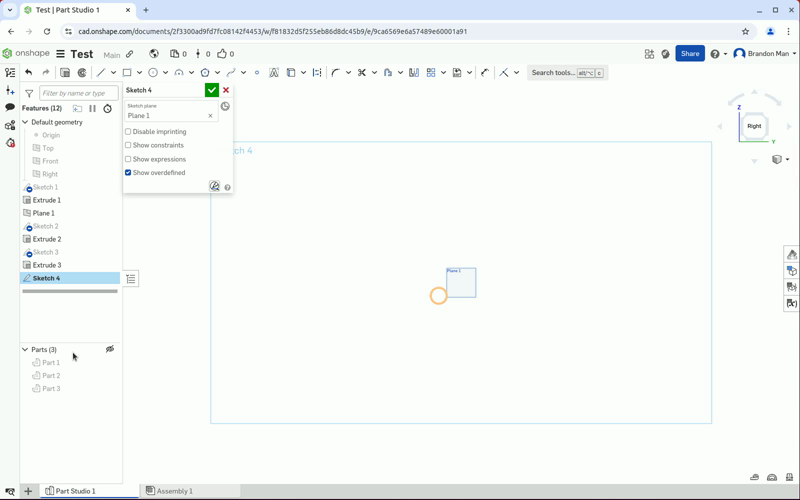
key(l)
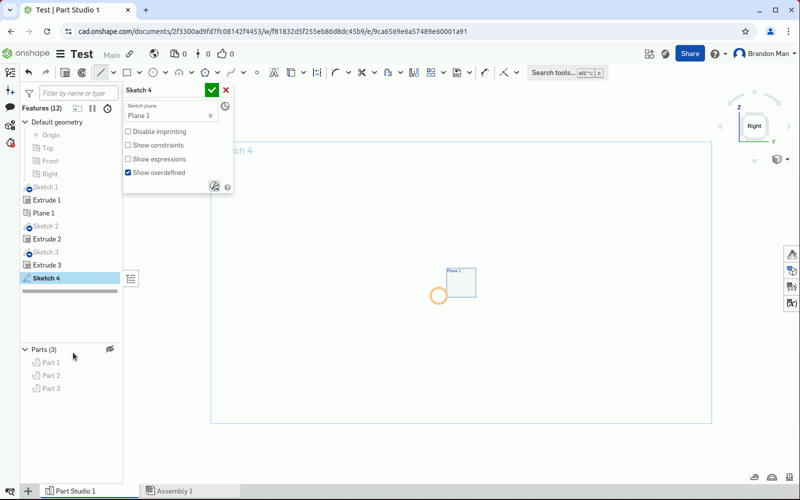
key_down(shift)
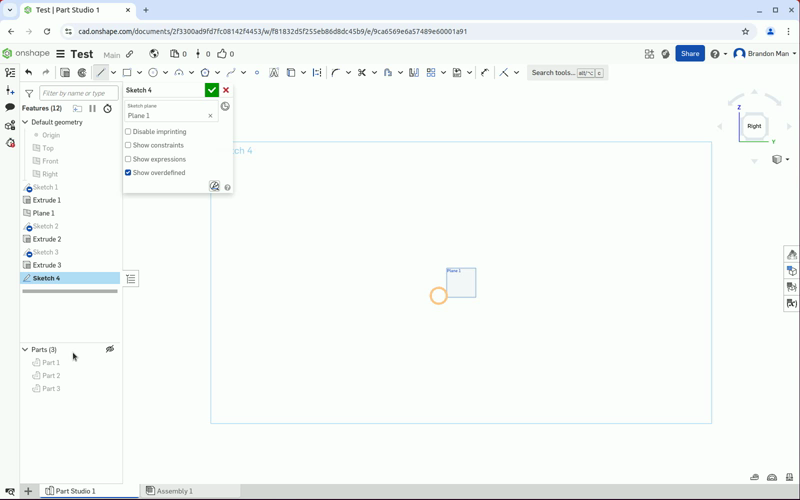
mouse_move(460, 264)
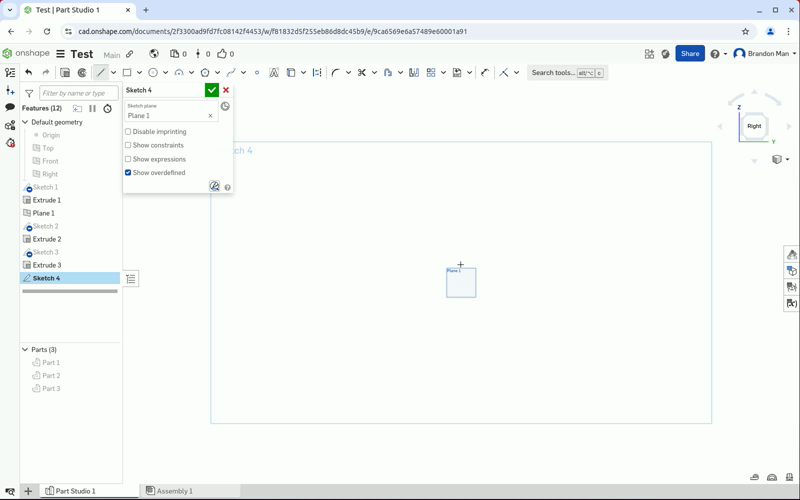
click(460, 264)
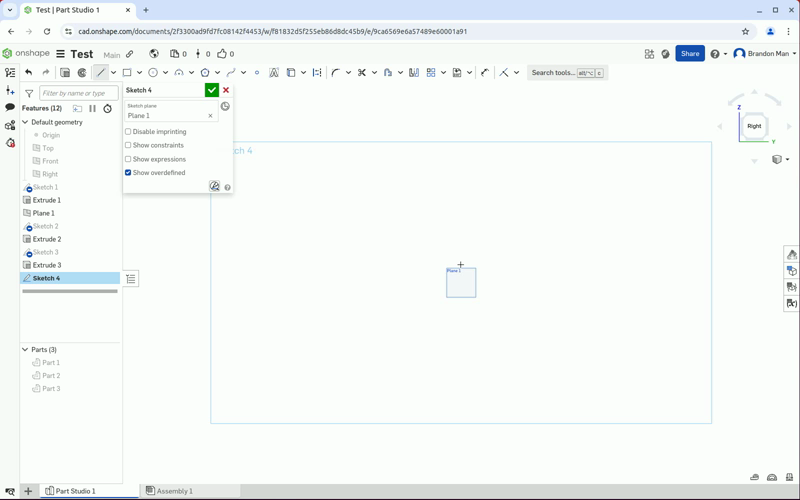
key_up(shift)
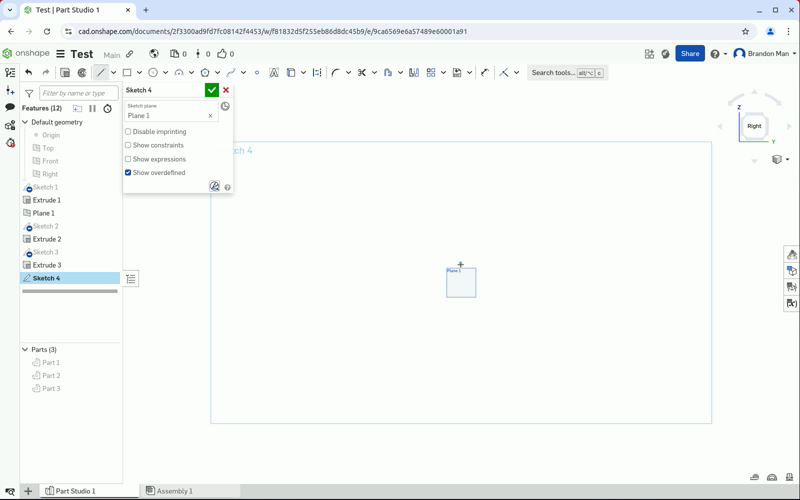
key_down(shift)
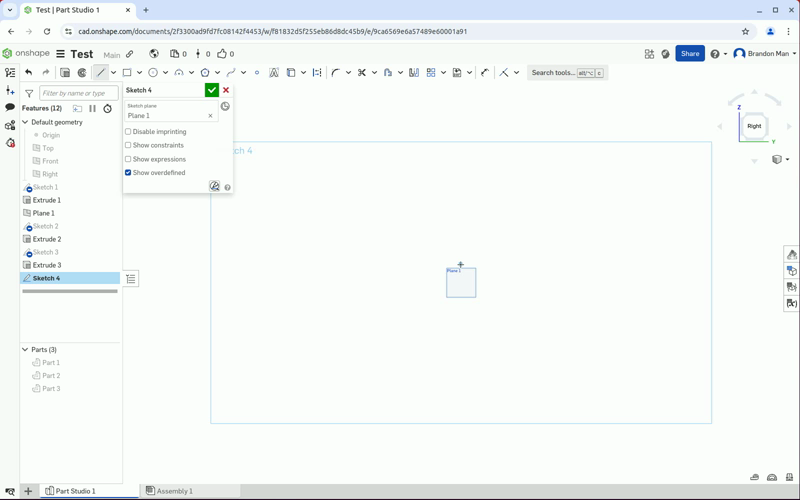
mouse_move(490, 264)
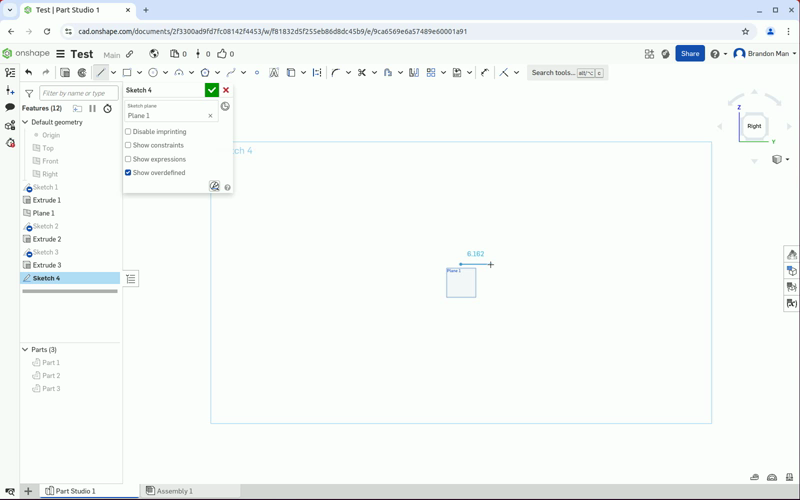
mouse_move(460, 255)
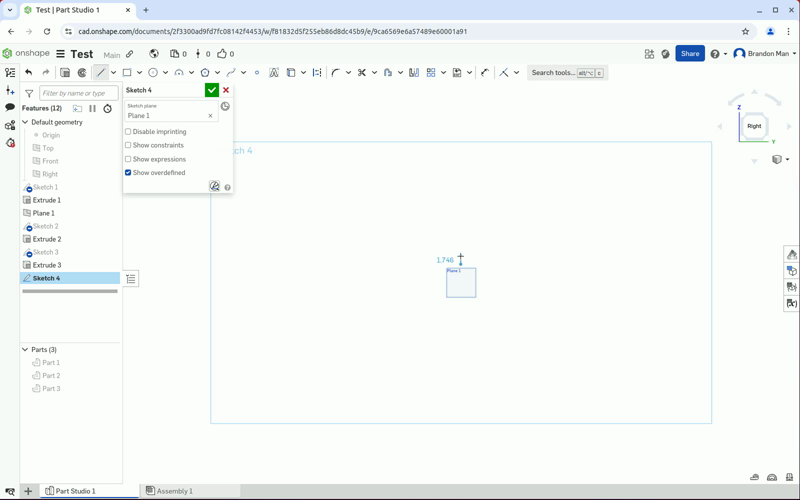
click(460, 255)
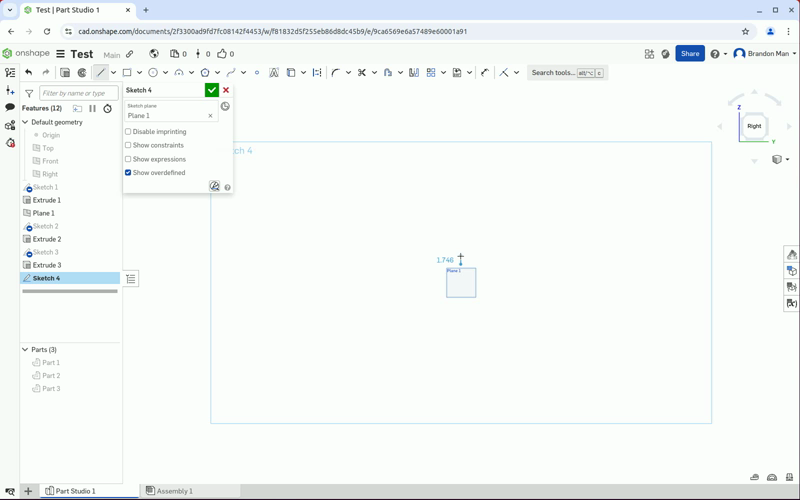
key_up(shift)
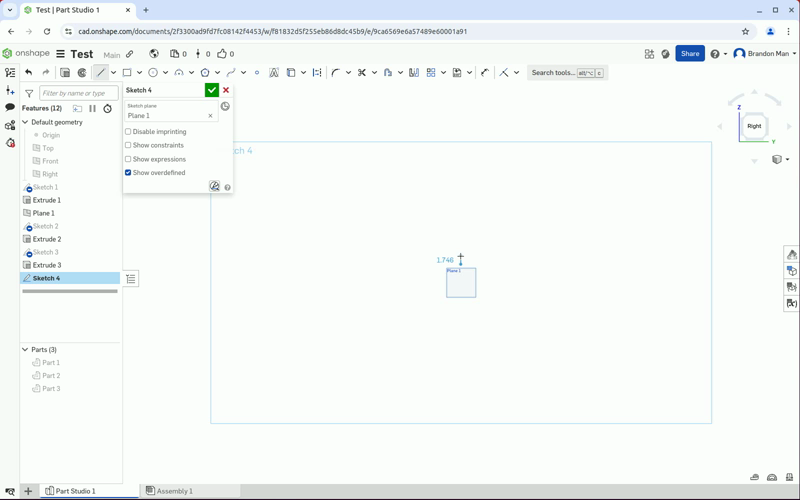
key_down(shift)
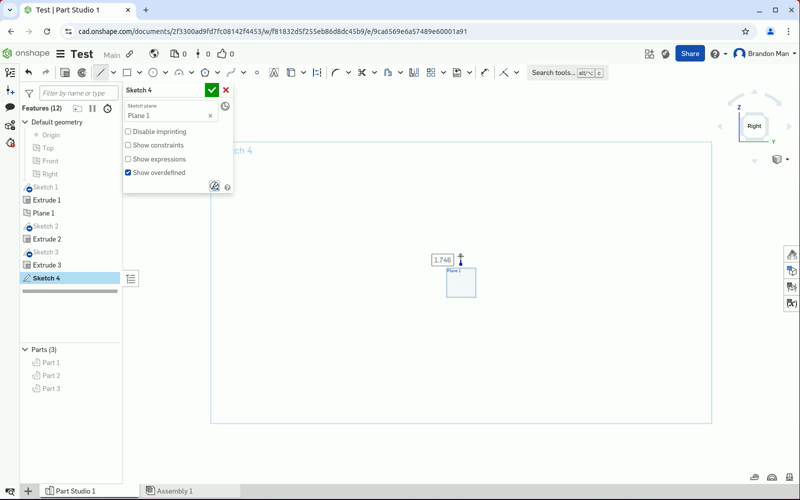
mouse_move(490, 255)
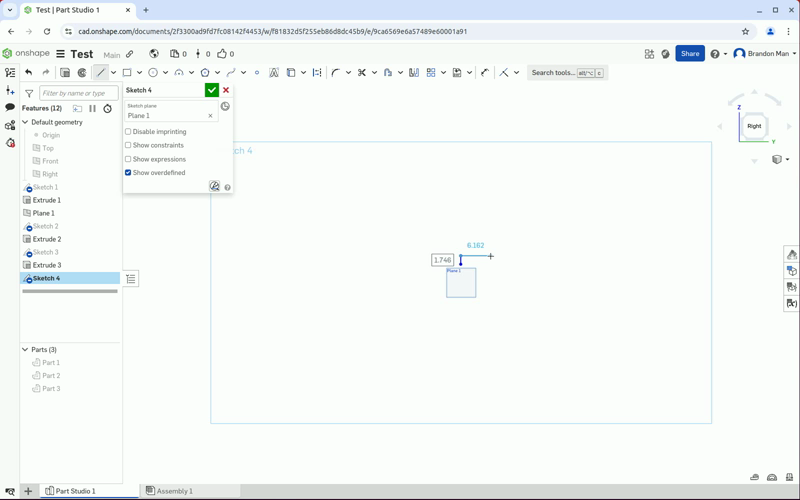
mouse_move(468, 255)
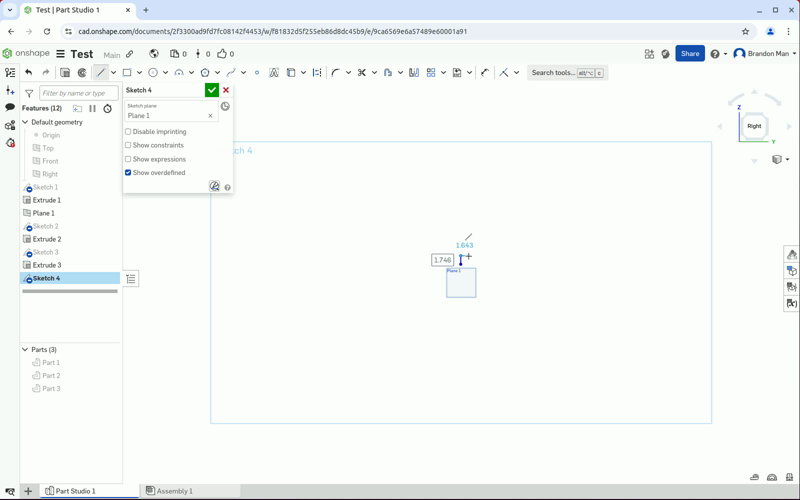
click(468, 255)
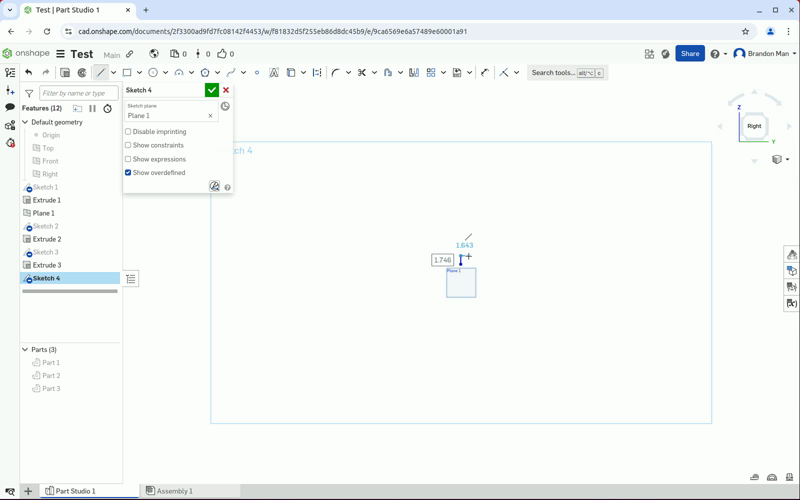
key_up(shift)
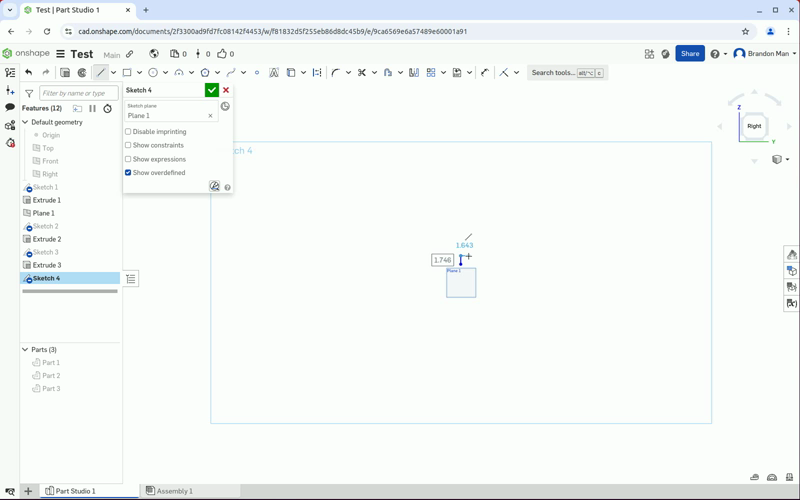
key(esc)
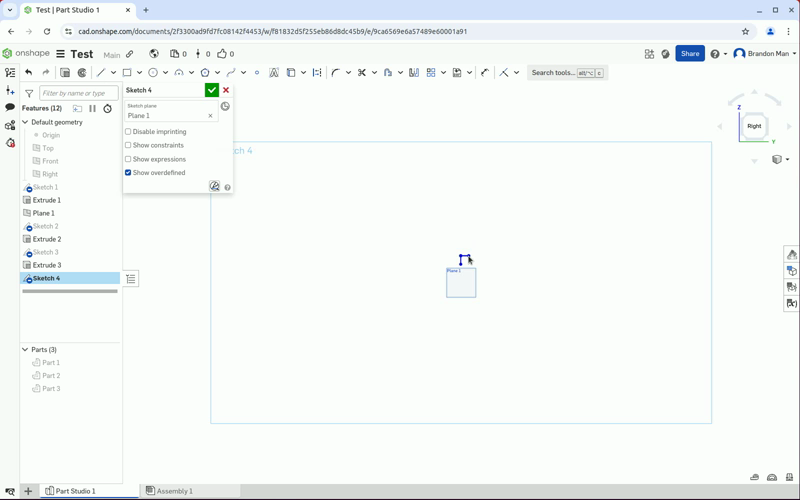
key(a)
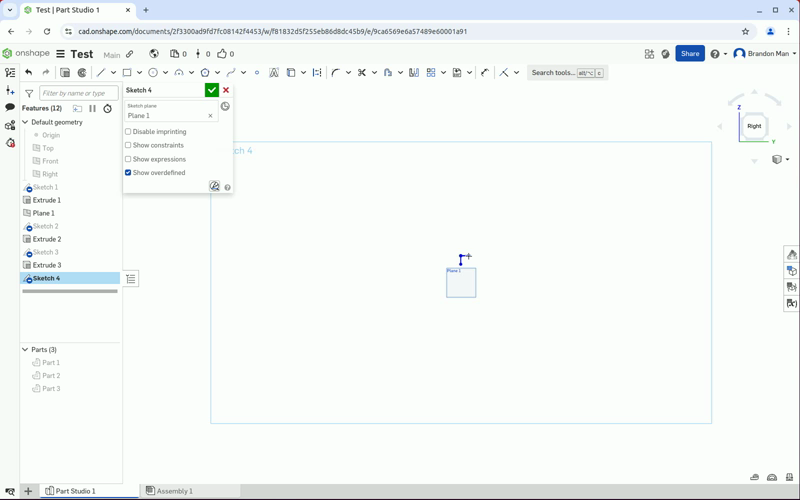
mouse_move(468, 255)
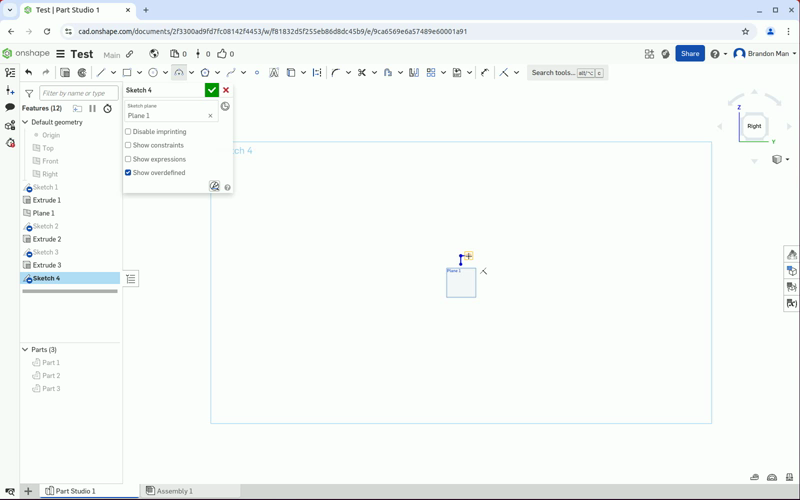
click(468, 255)
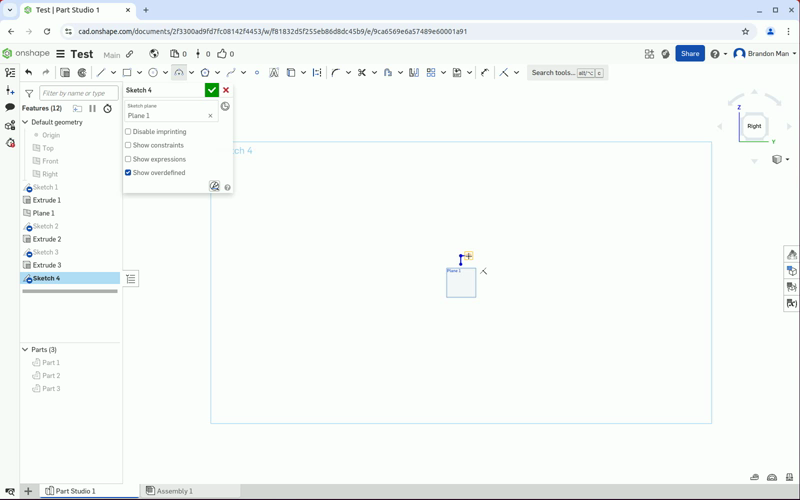
mouse_move(460, 264)
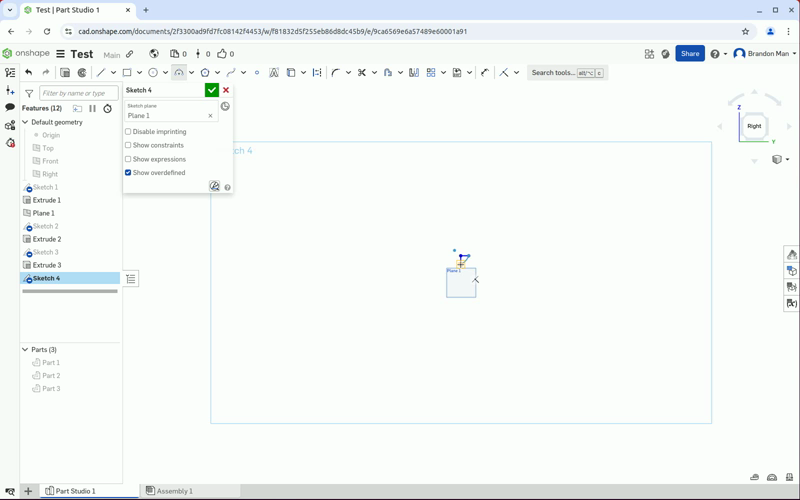
click(460, 264)
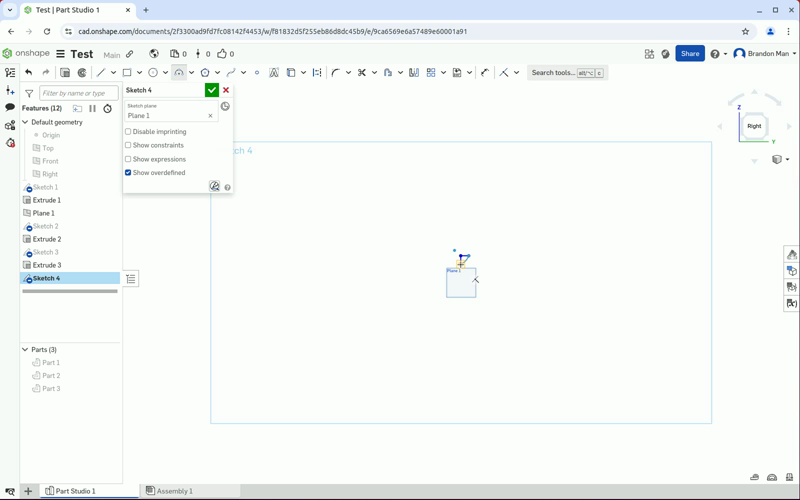
key_down(shift)
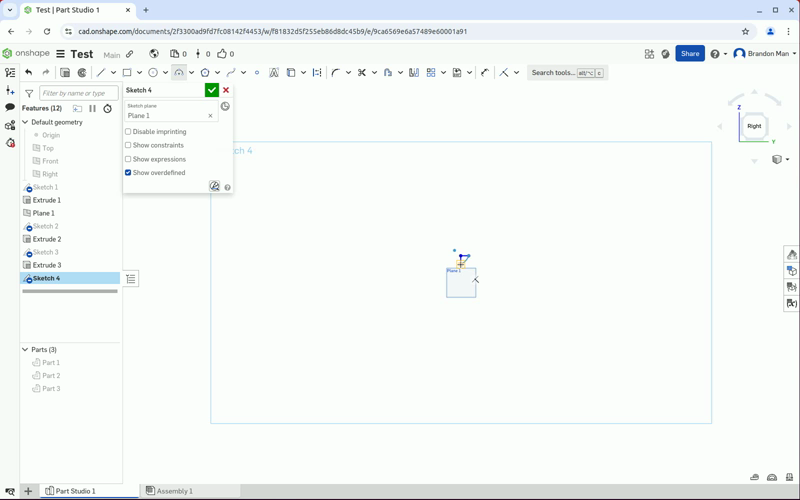
mouse_move(455, 250)
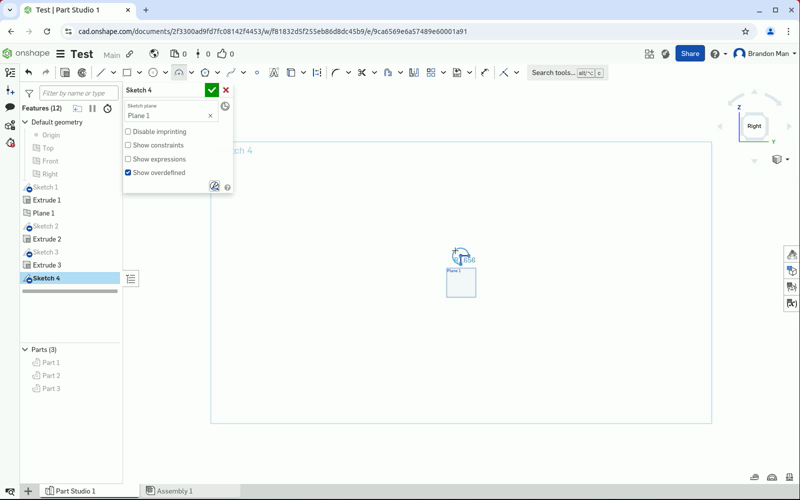
click(455, 250)
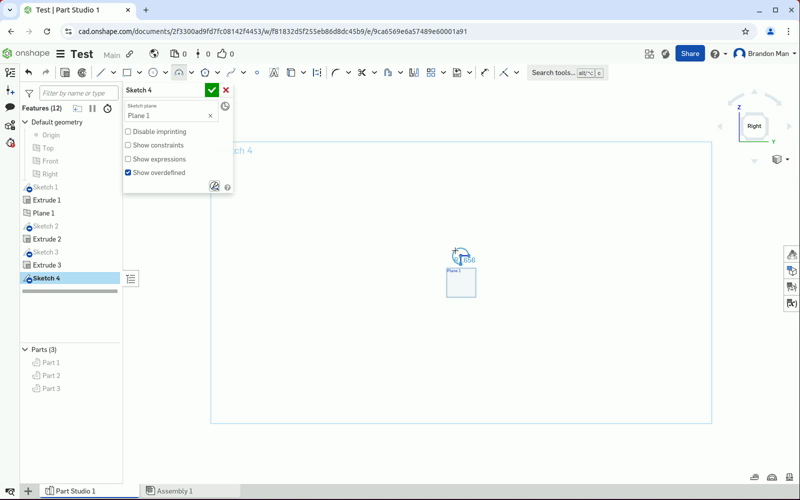
key_up(shift)
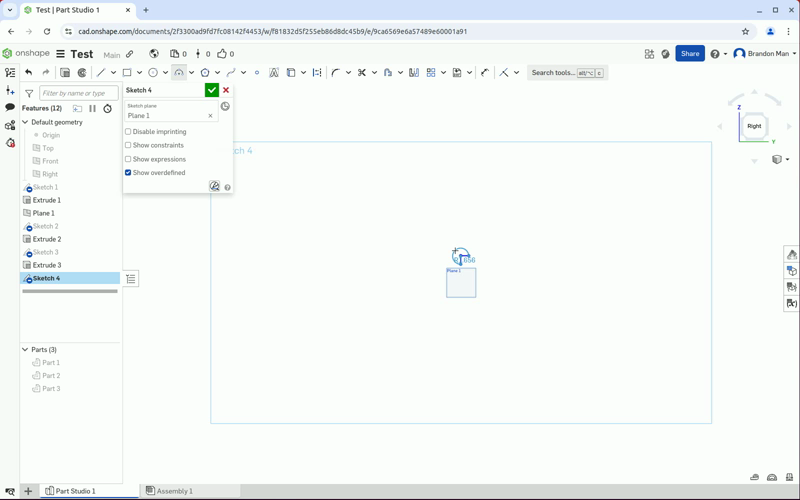
key(esc)
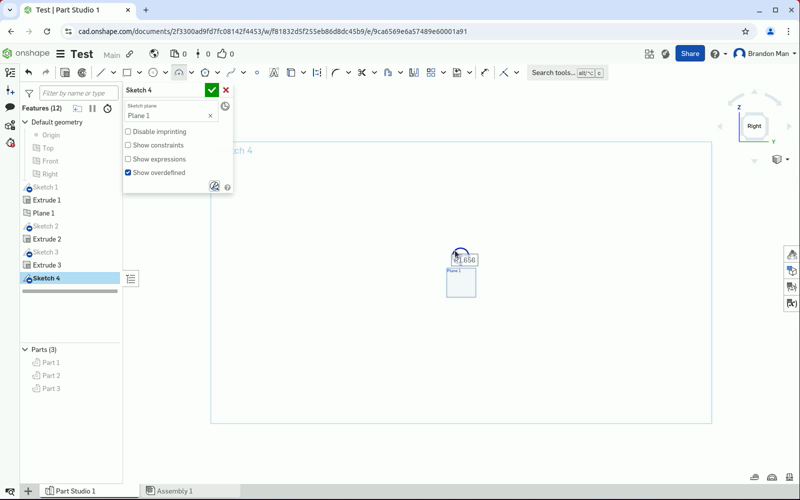
mouse_move(457, 250)
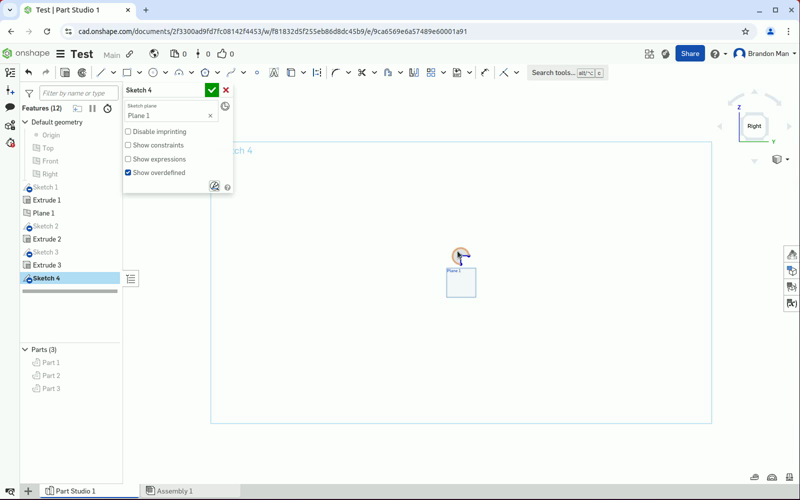
scroll(6)
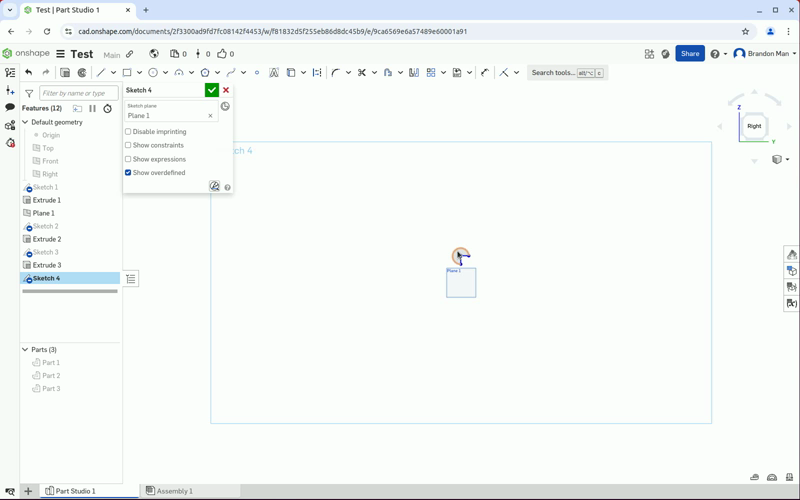
scroll(6)
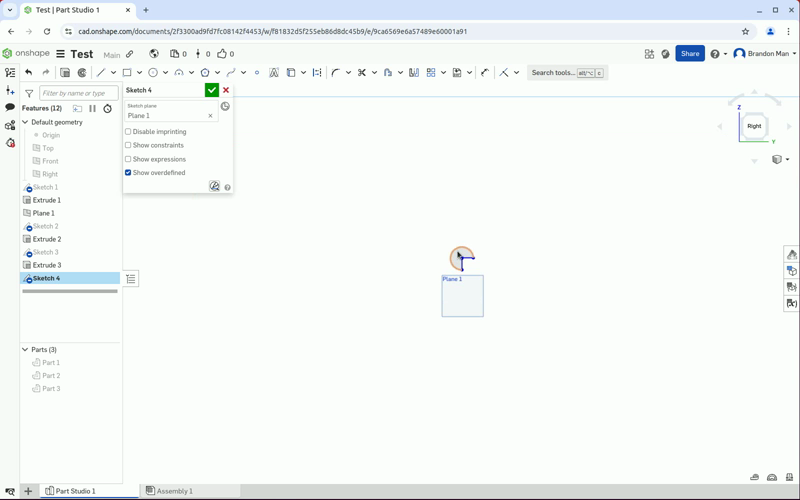
scroll(6)
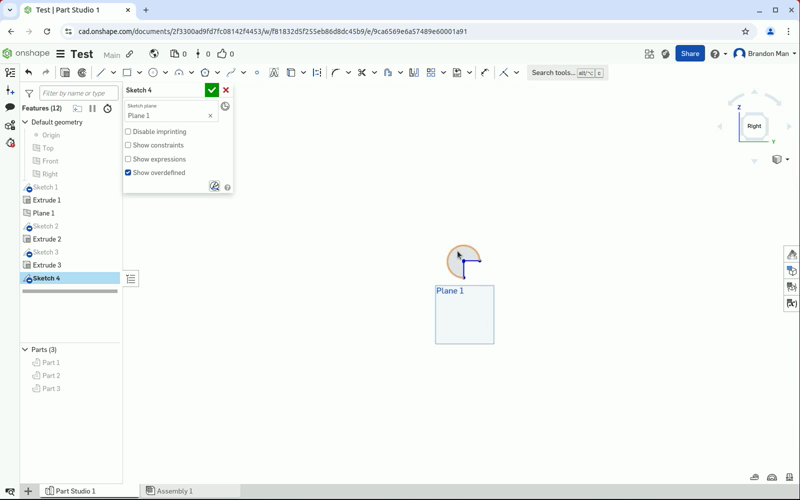
scroll(6)
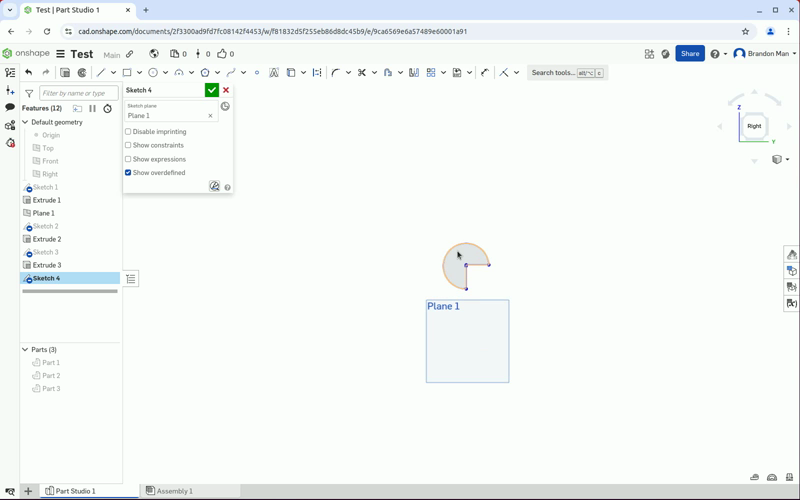
scroll(6)
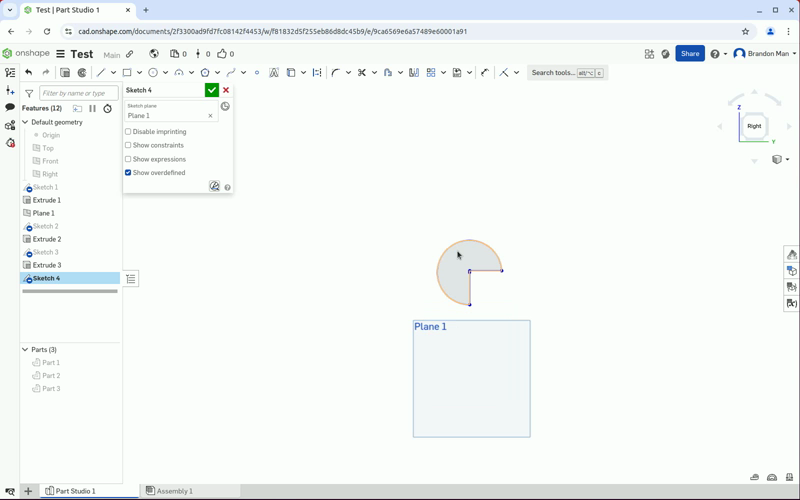
scroll(6)
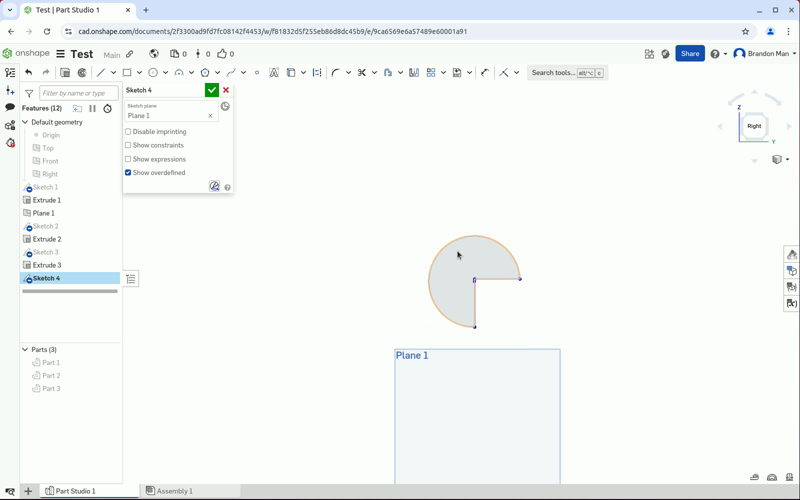
scroll(6)
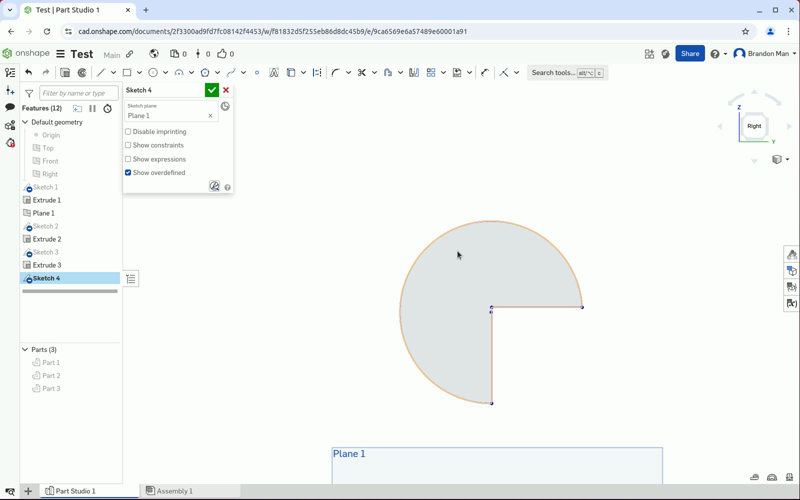
click(457, 250)
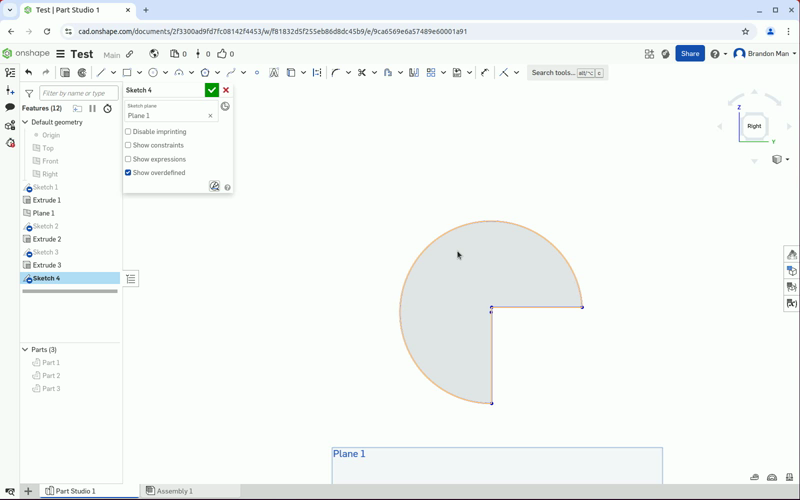
scroll(-6)
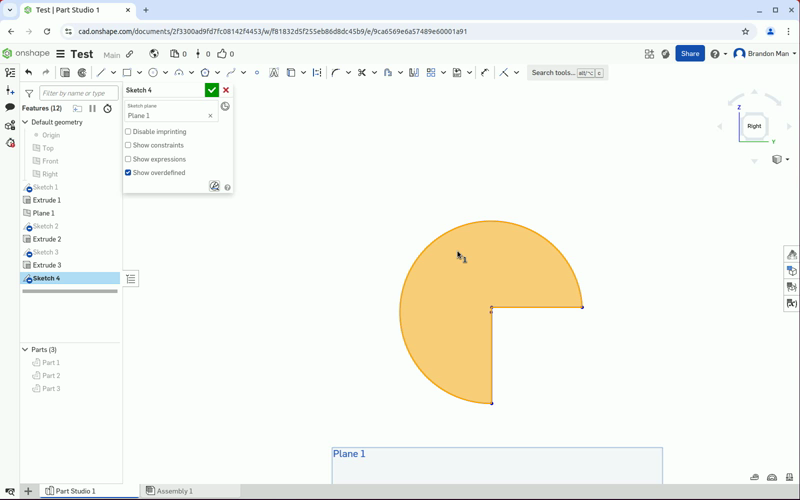
scroll(-6)
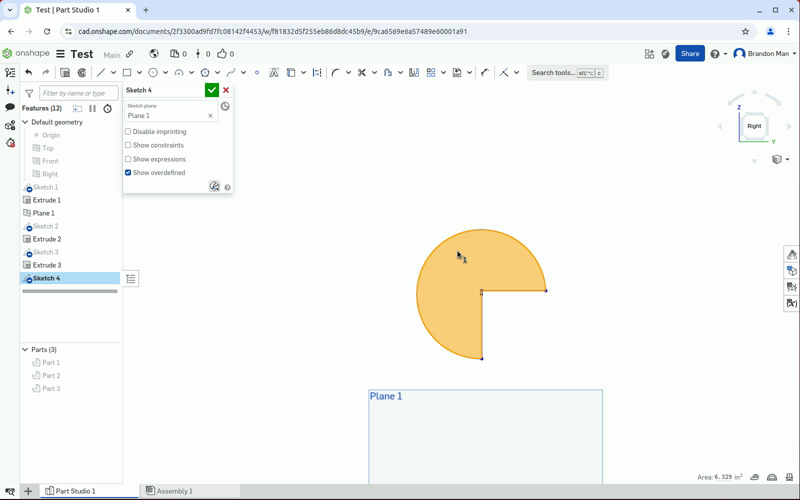
scroll(-6)
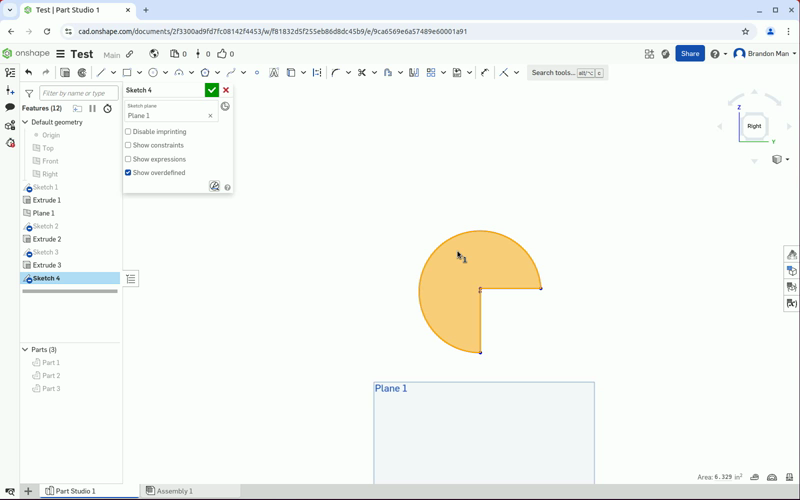
scroll(-6)
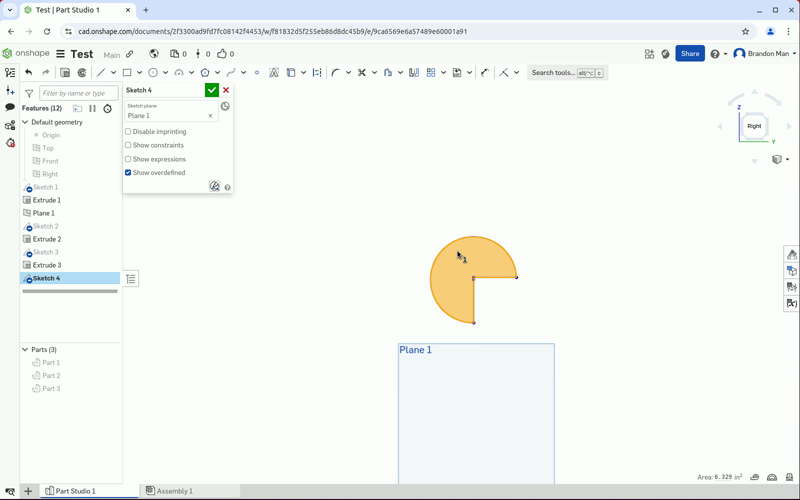
scroll(-6)
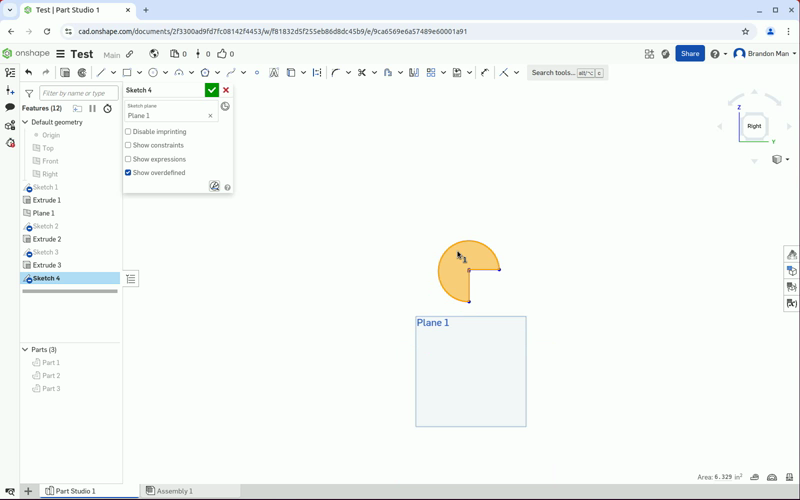
scroll(-6)
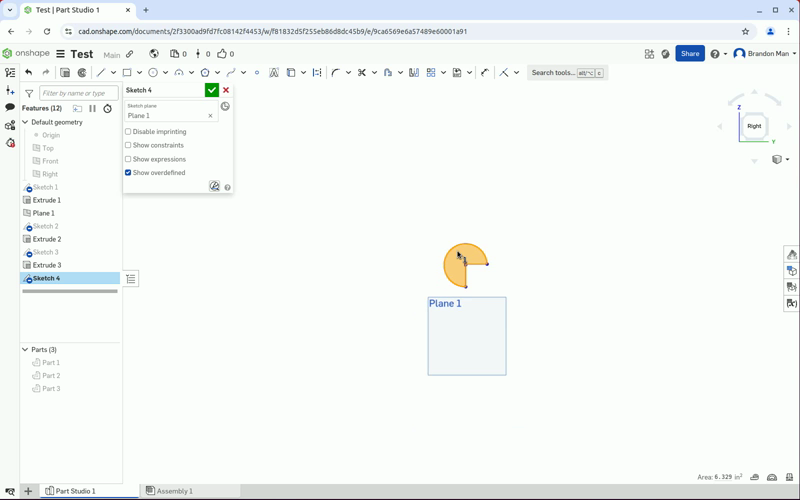
scroll(-6)
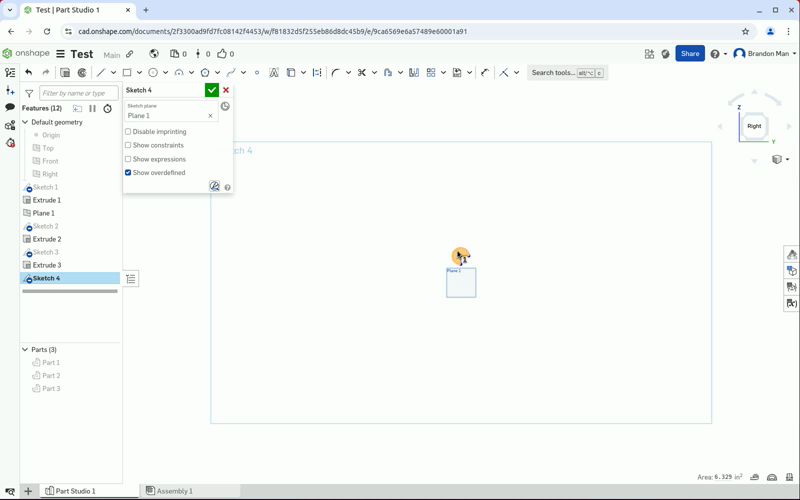
mouse_move(73, 352)
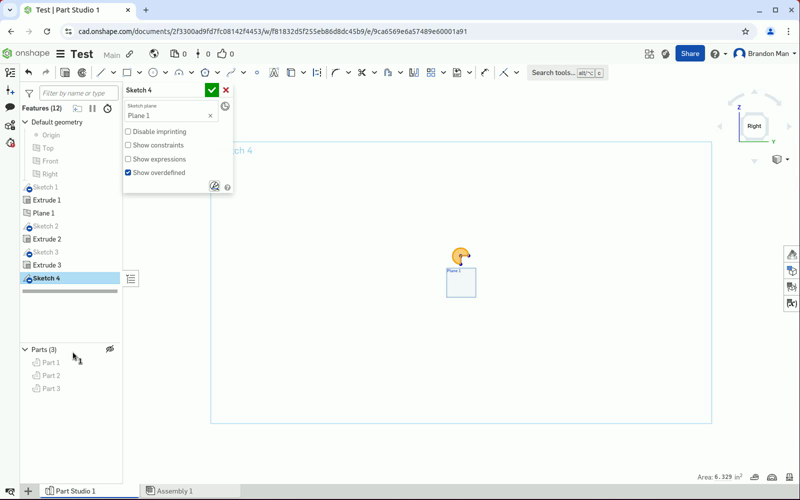
key(shift+y)
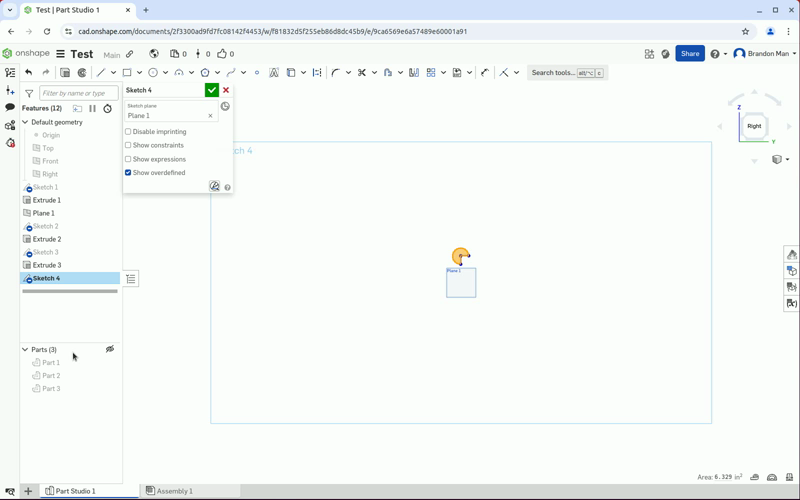
key(shift+e)
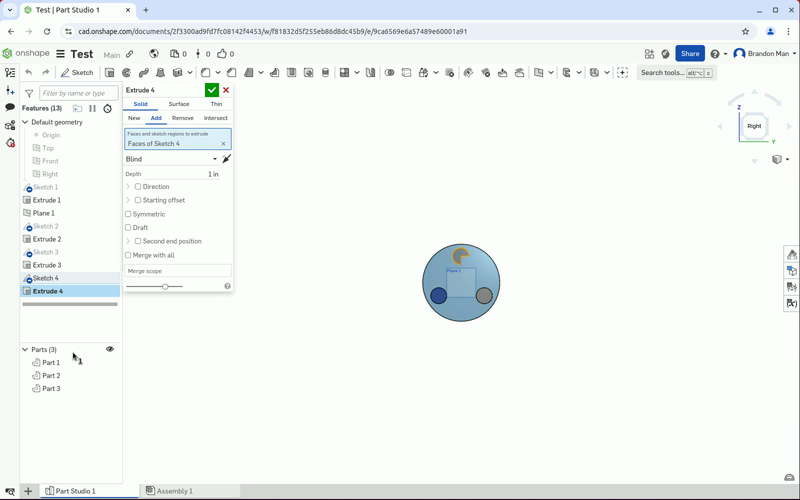
mouse_move(143, 106)
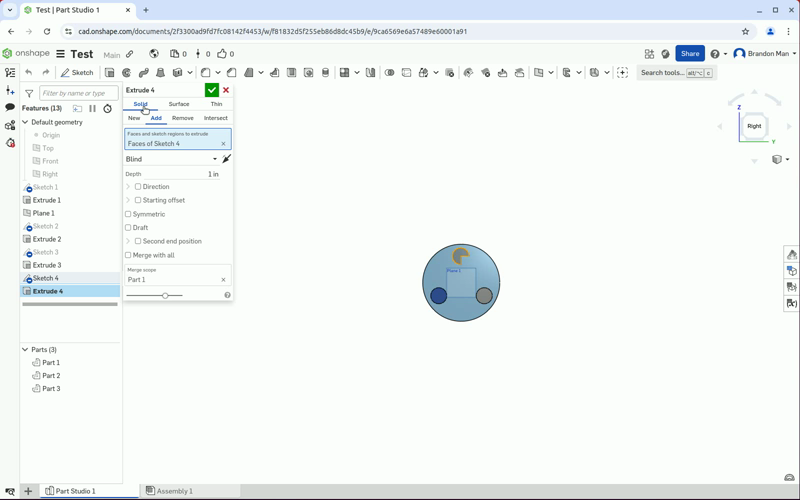
click(143, 106)
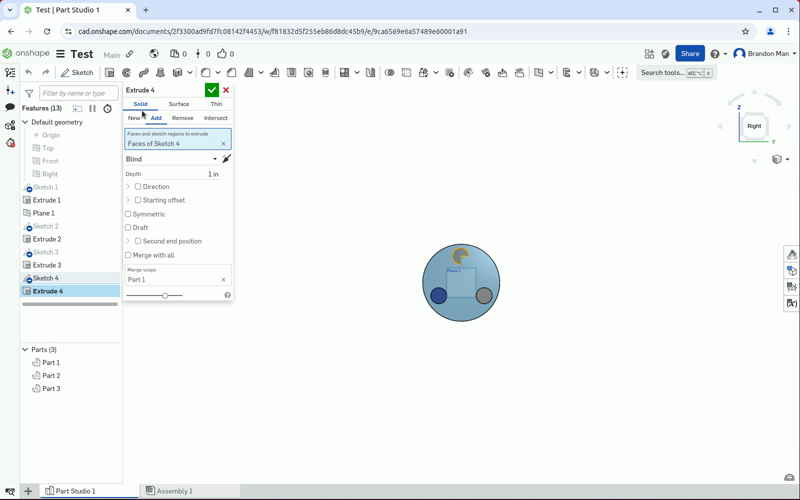
mouse_move(137, 120)
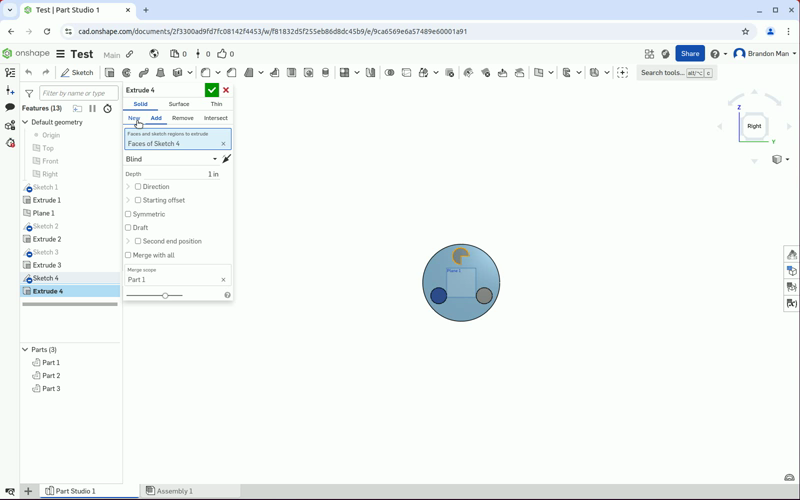
click(137, 120)
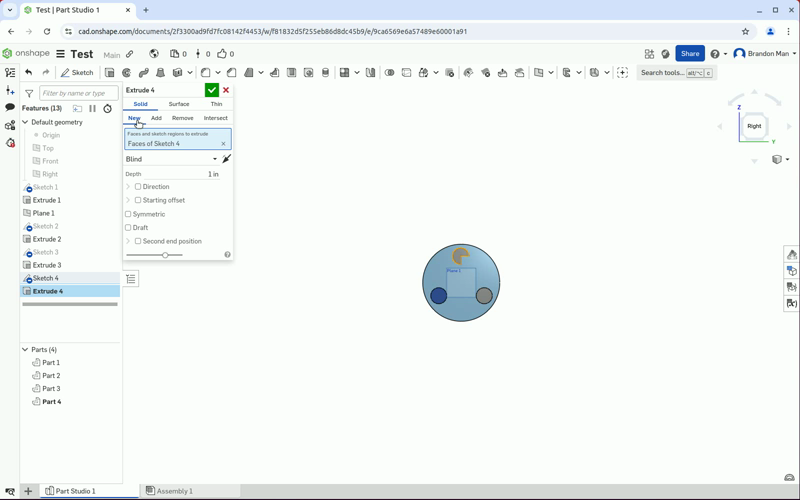
key(tab, 4)
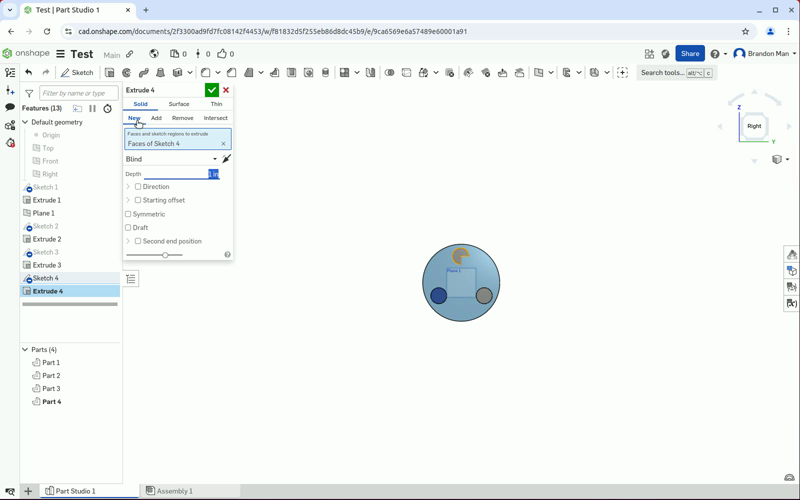
text(11.554)
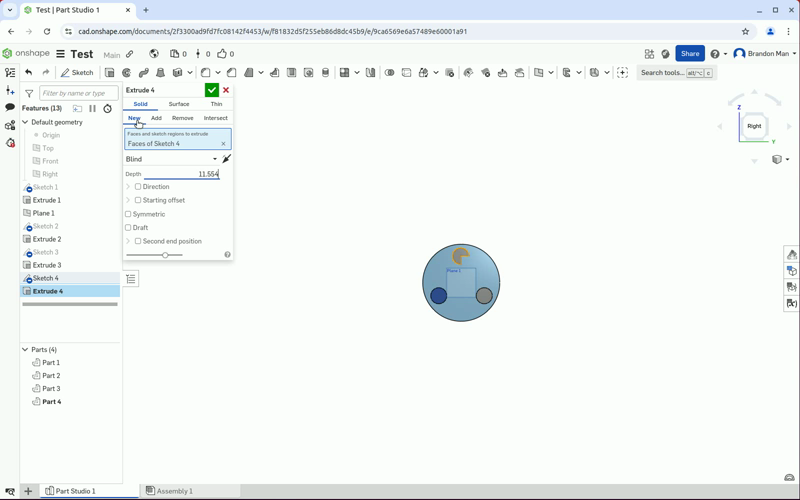
key(enter)
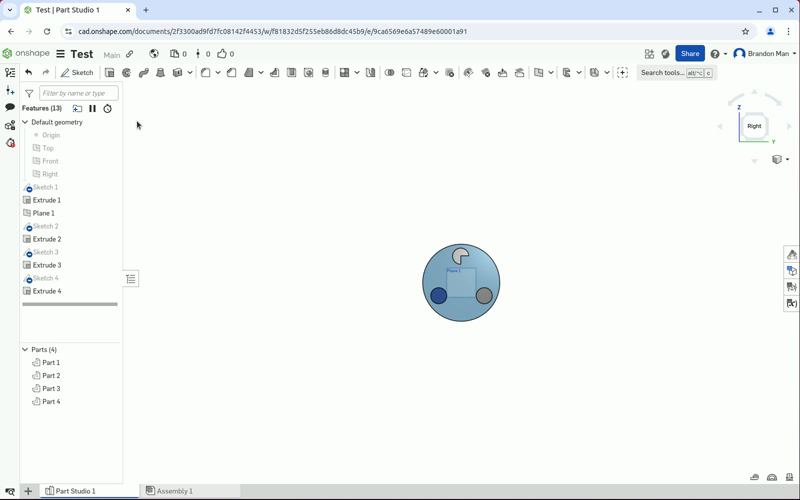
key(shift+h)
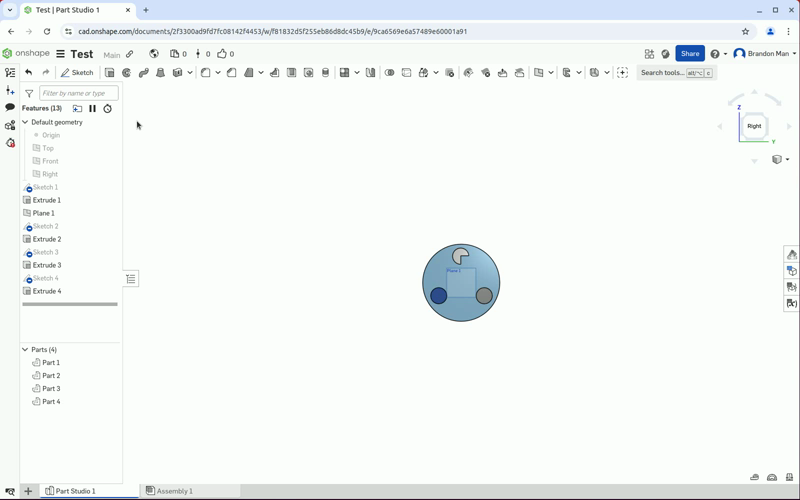
key(shift+h)
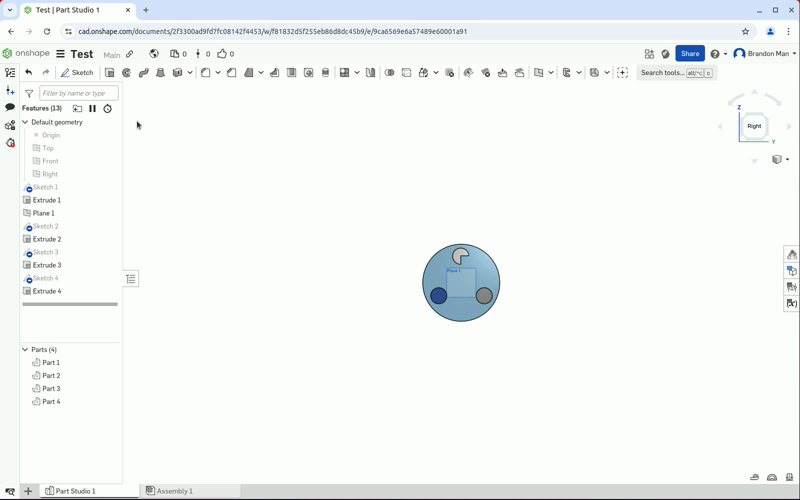
mouse_move(73, 189)
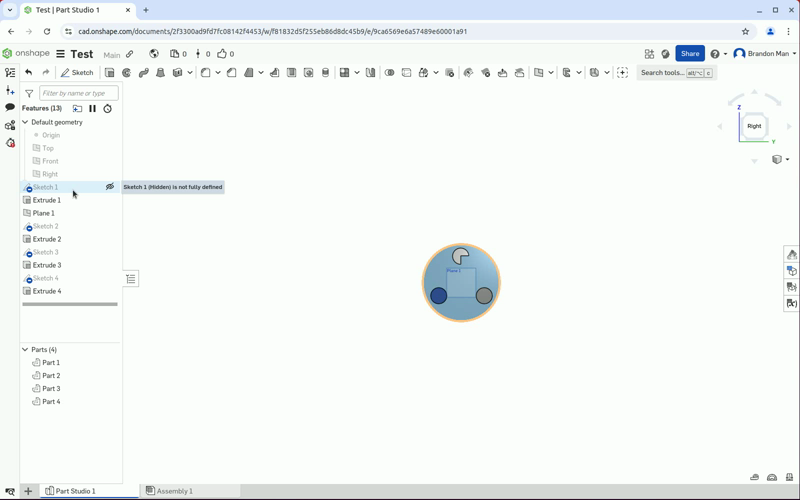
click(73, 189)
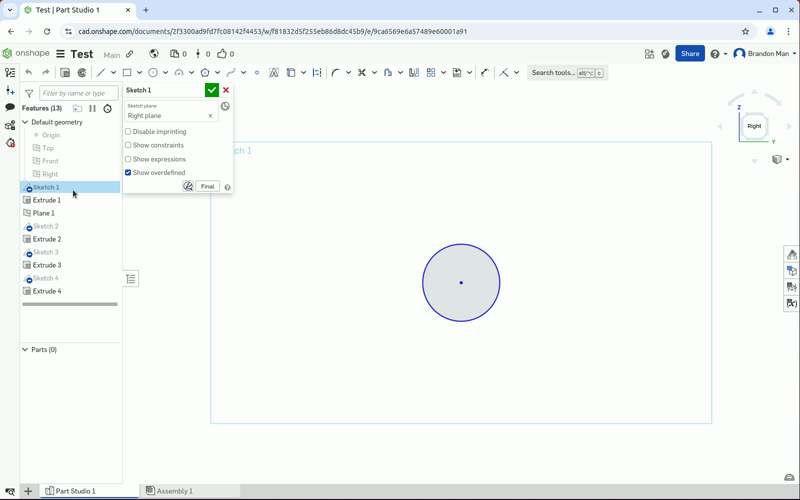
mouse_move(229, 92)
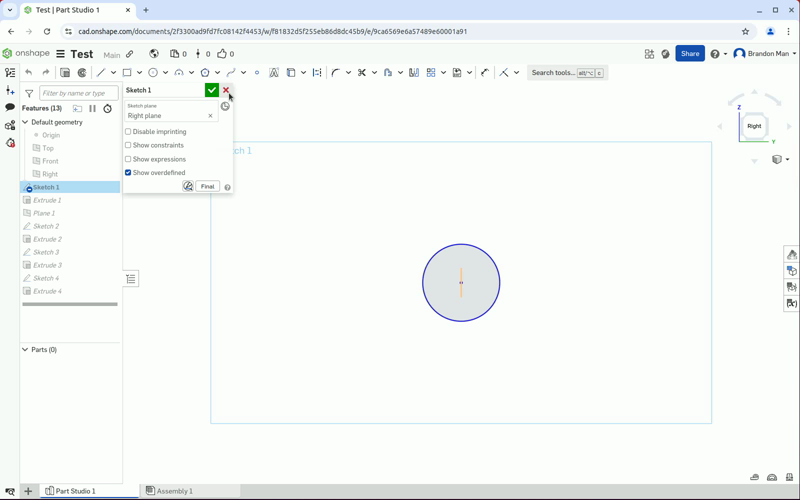
click(229, 92)
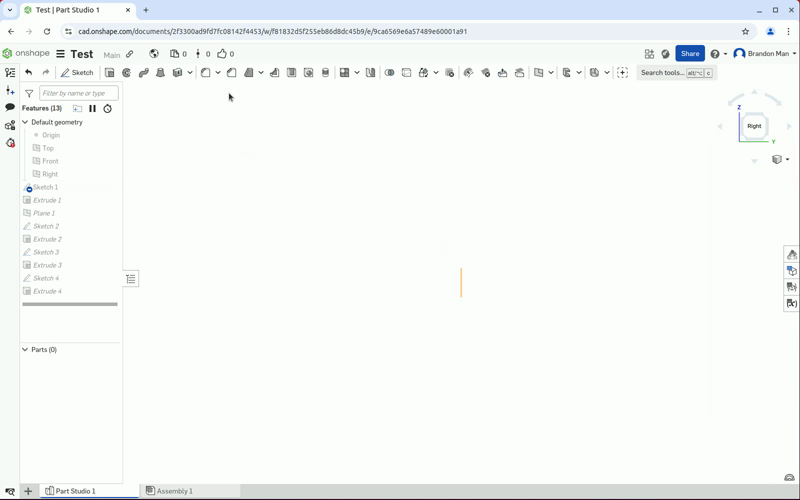
key(shift+s)
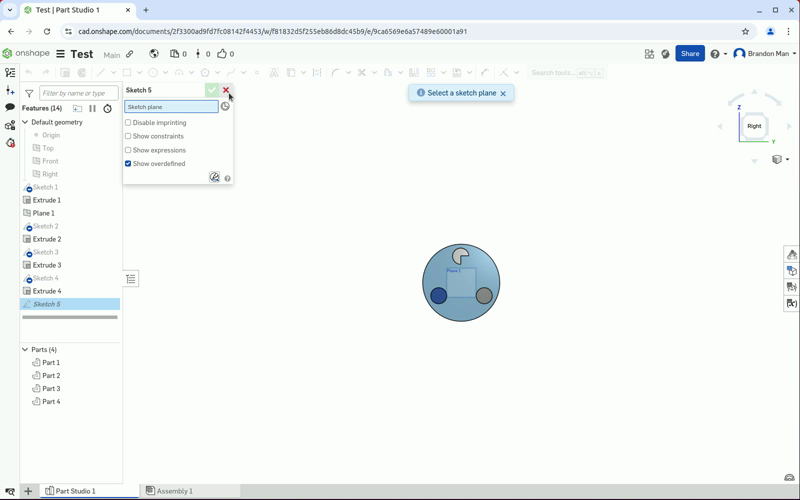
mouse_move(73, 215)
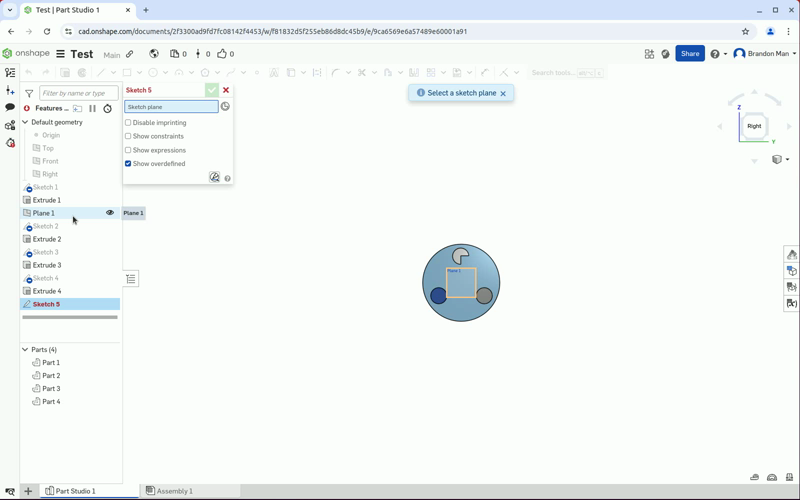
click(73, 215)
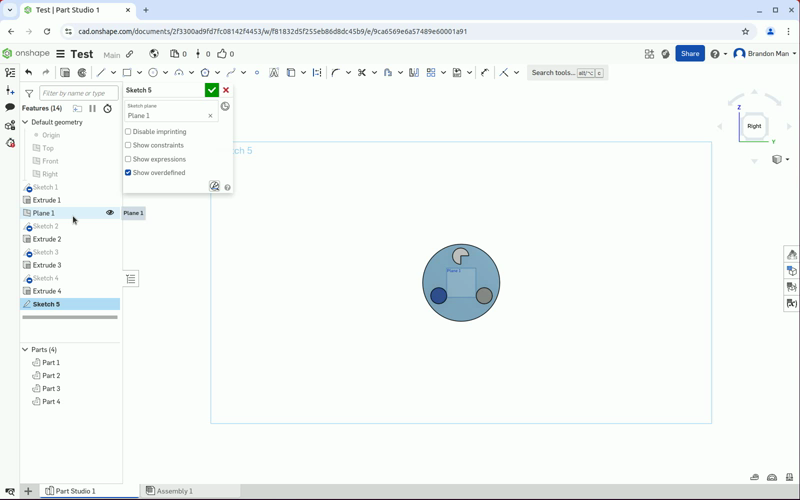
mouse_move(73, 352)
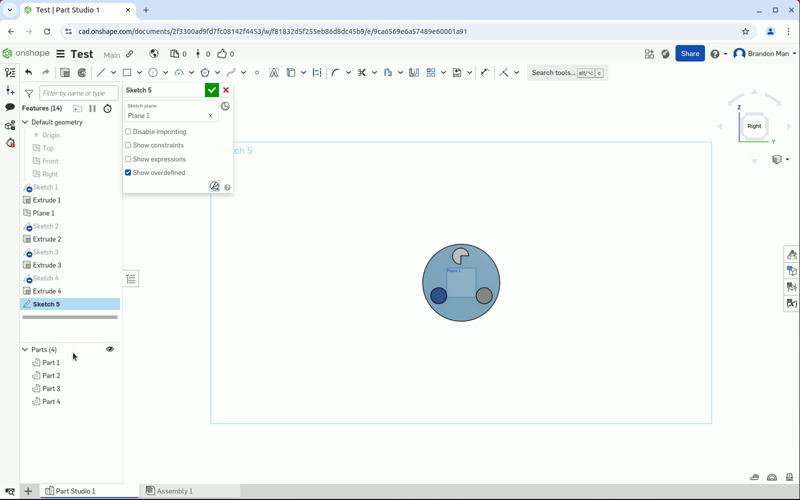
key(y)
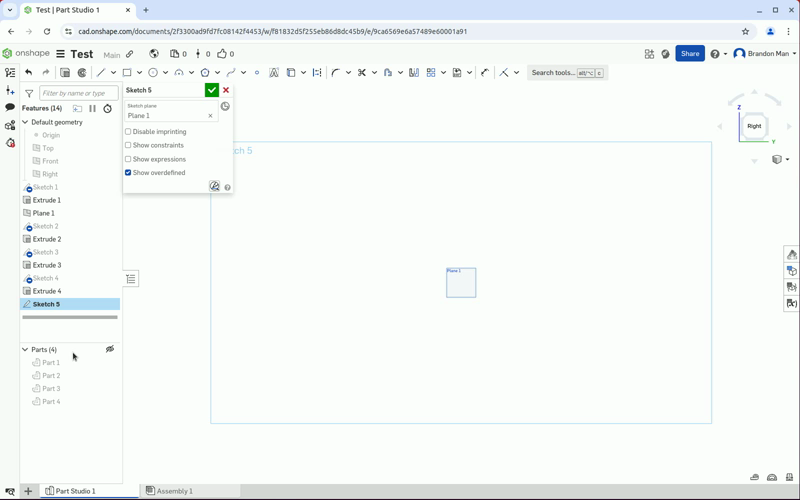
key(a)
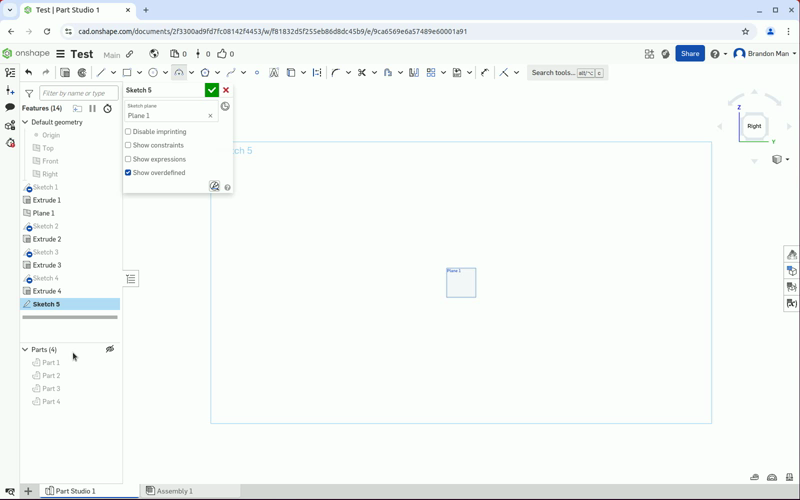
key_down(shift)
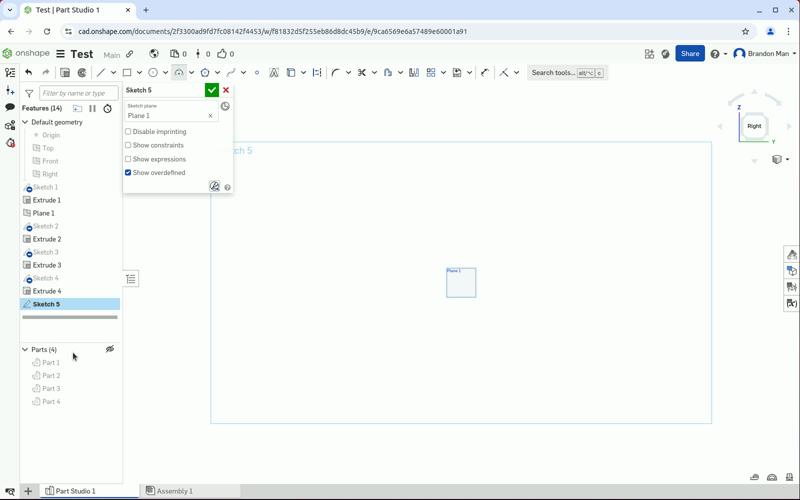
mouse_move(460, 264)
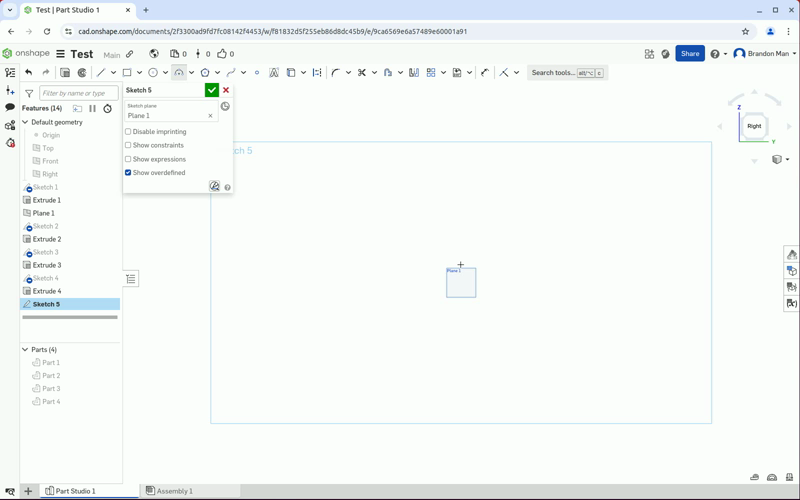
click(460, 264)
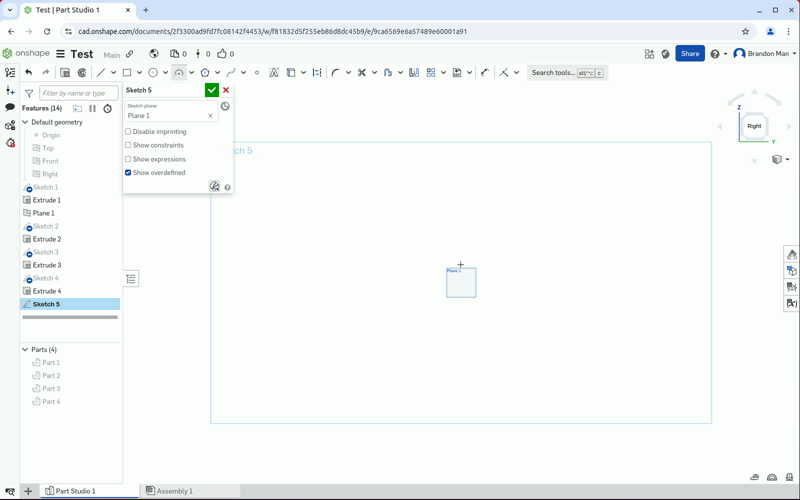
key_up(shift)
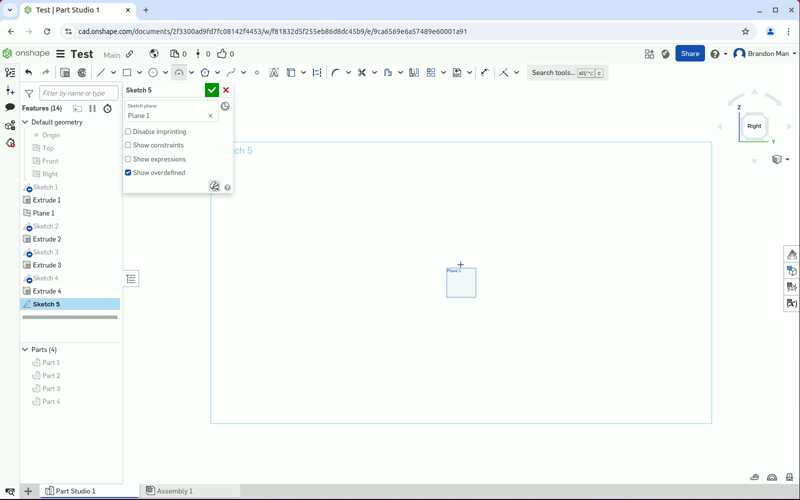
key_down(shift)
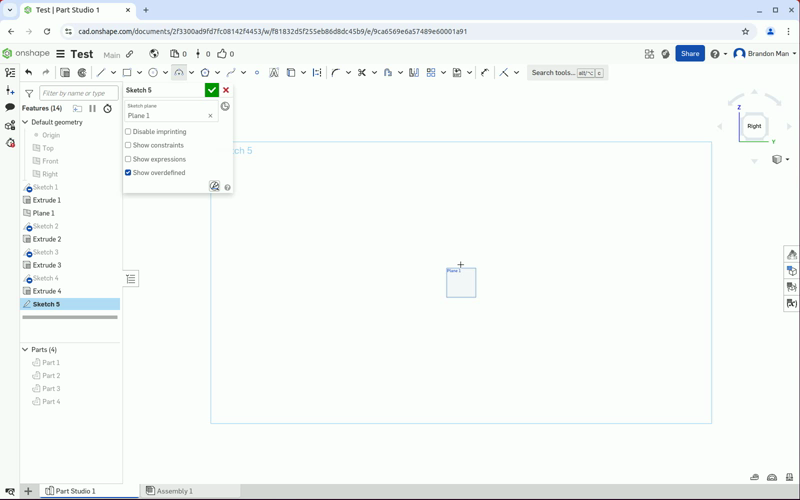
mouse_move(468, 255)
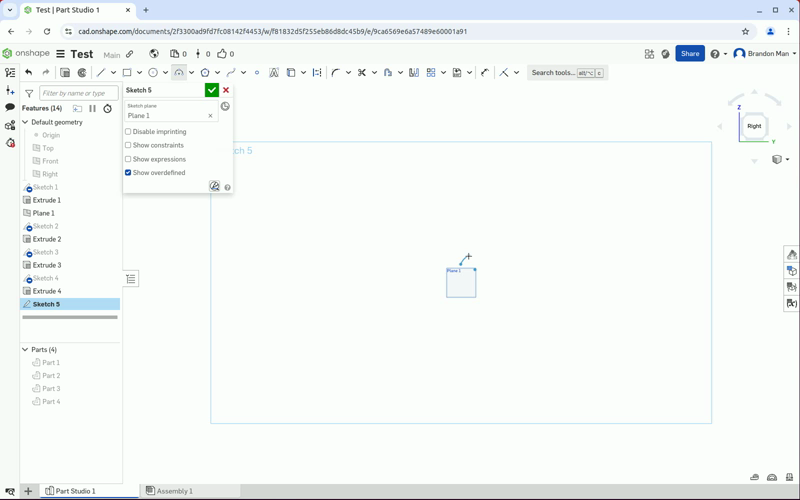
click(468, 255)
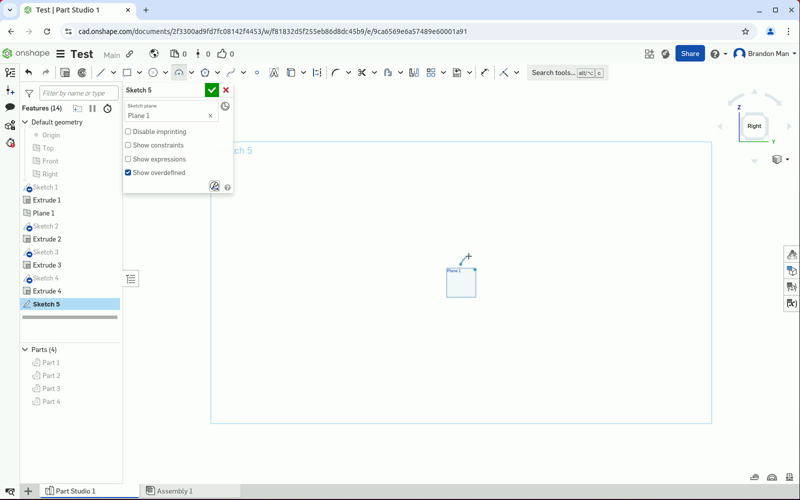
mouse_move(466, 261)
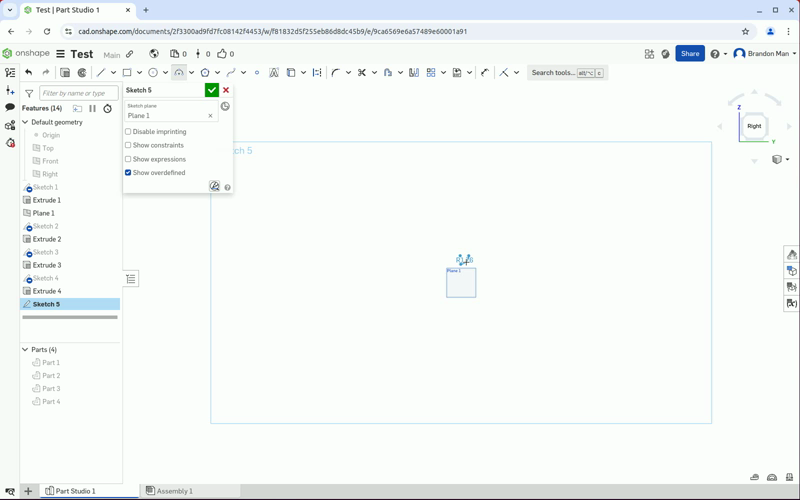
click(466, 261)
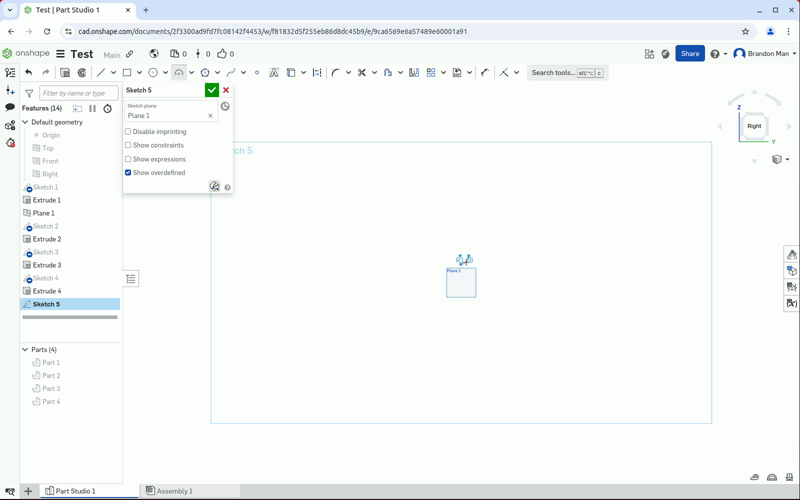
key_up(shift)
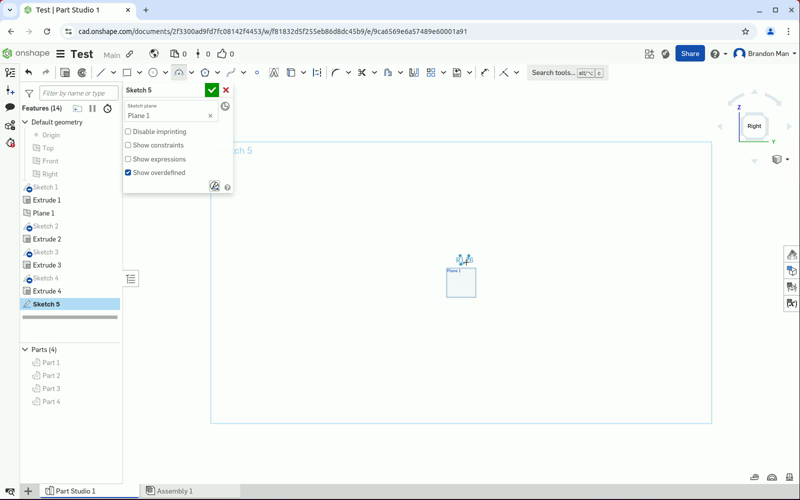
key(esc)
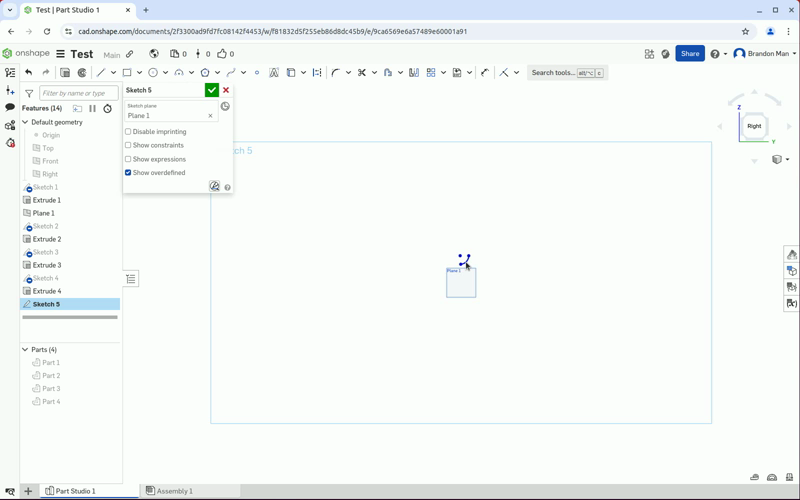
key(l)
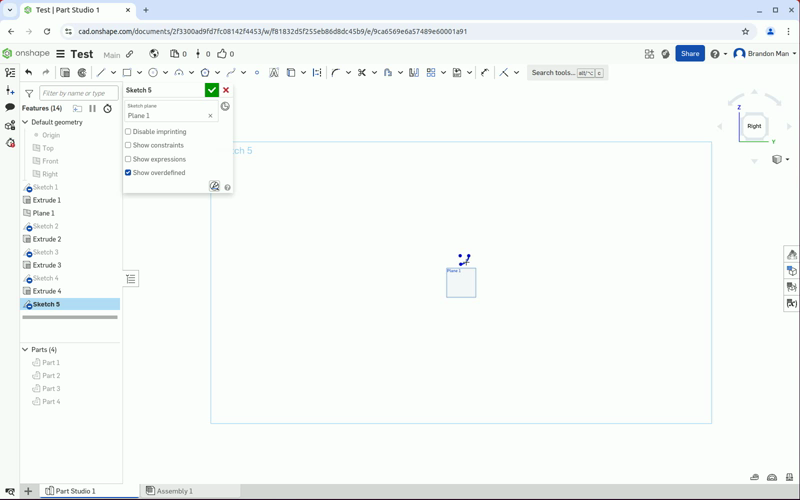
mouse_move(468, 255)
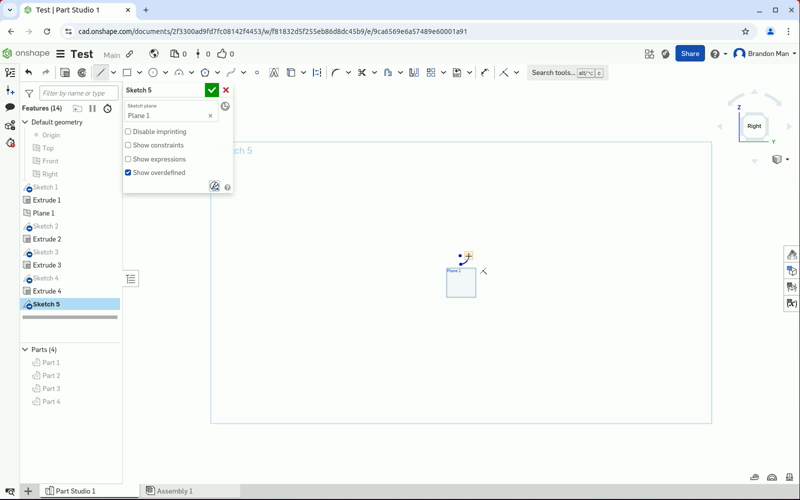
click(468, 255)
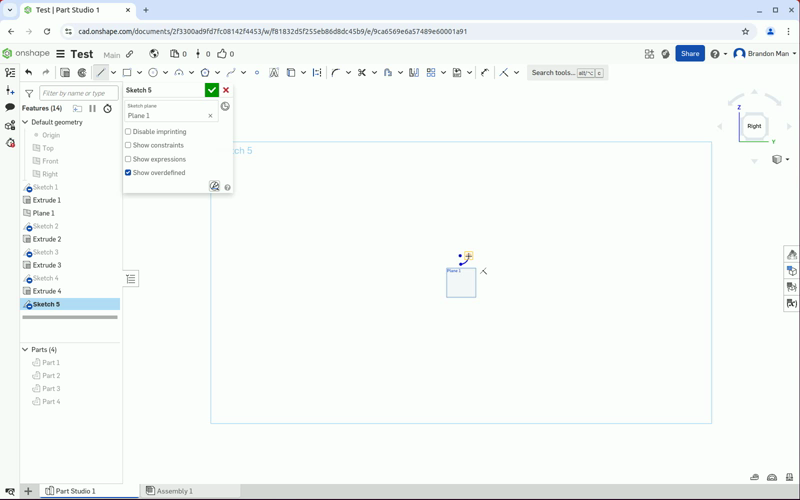
key_down(shift)
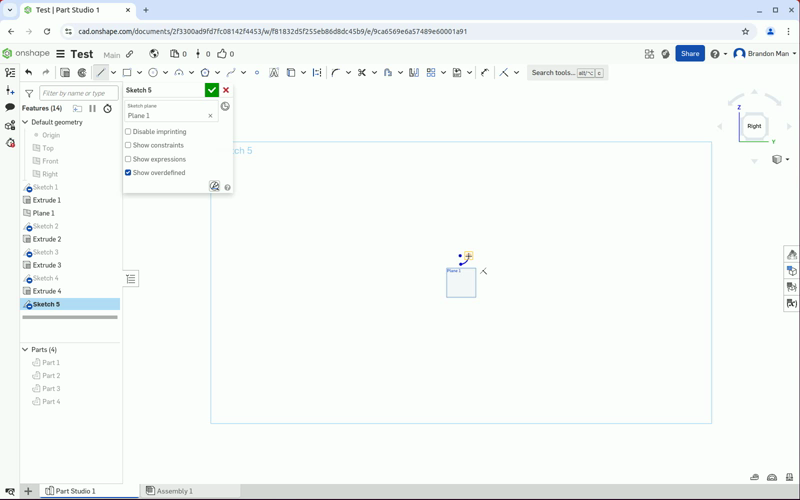
mouse_move(498, 255)
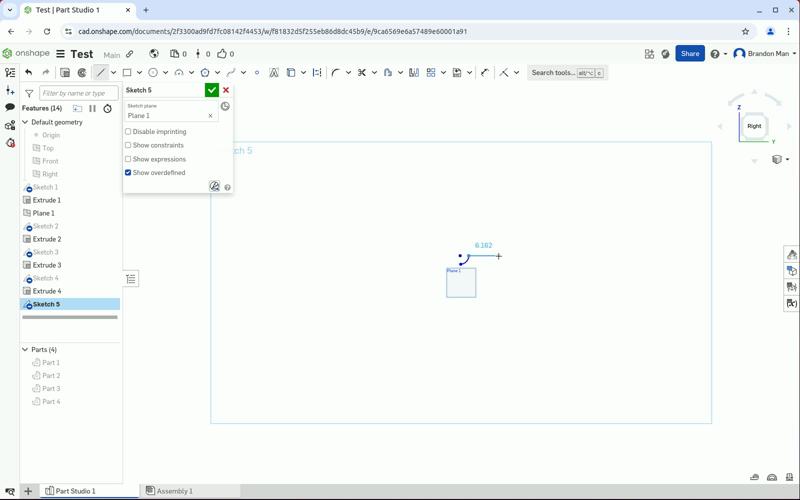
mouse_move(460, 255)
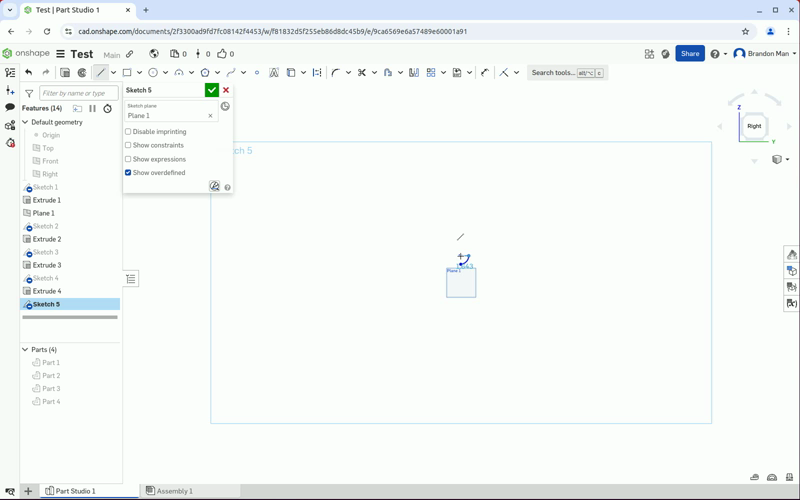
click(460, 255)
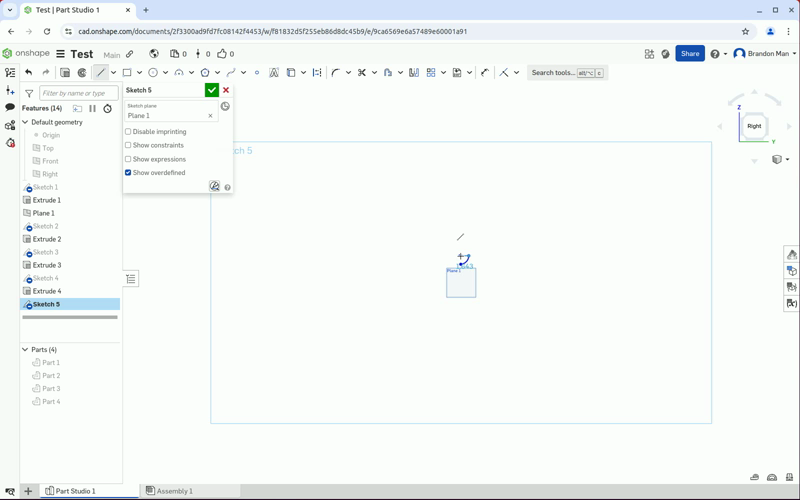
key_up(shift)
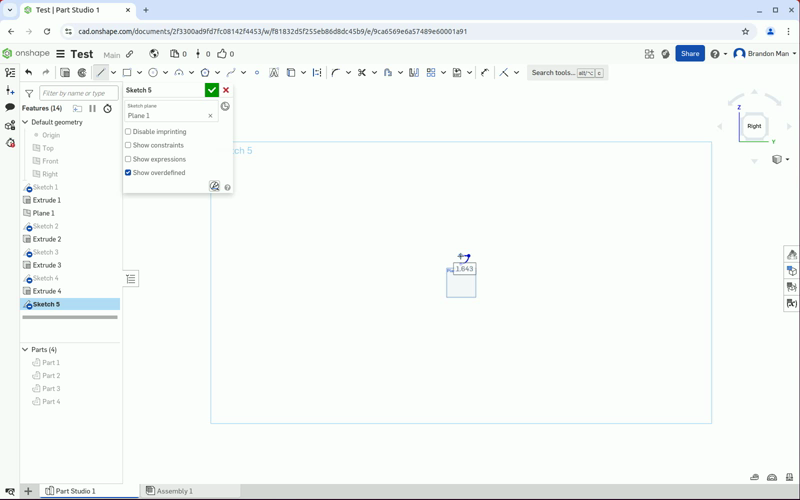
mouse_move(490, 255)
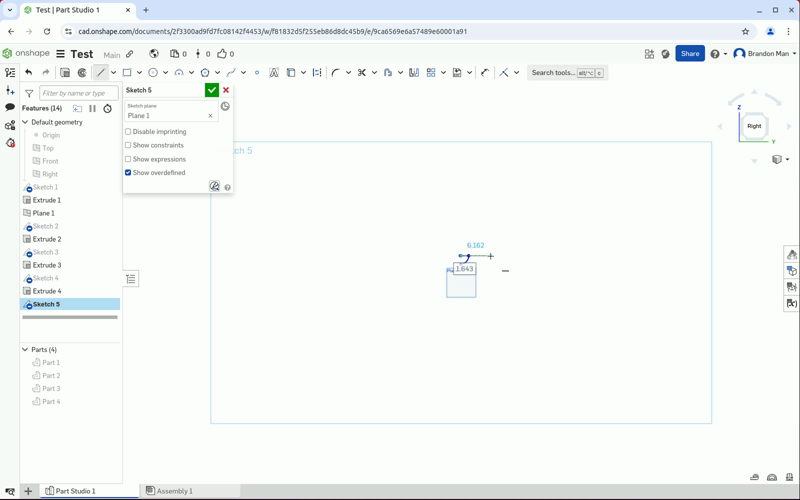
key_down(shift)
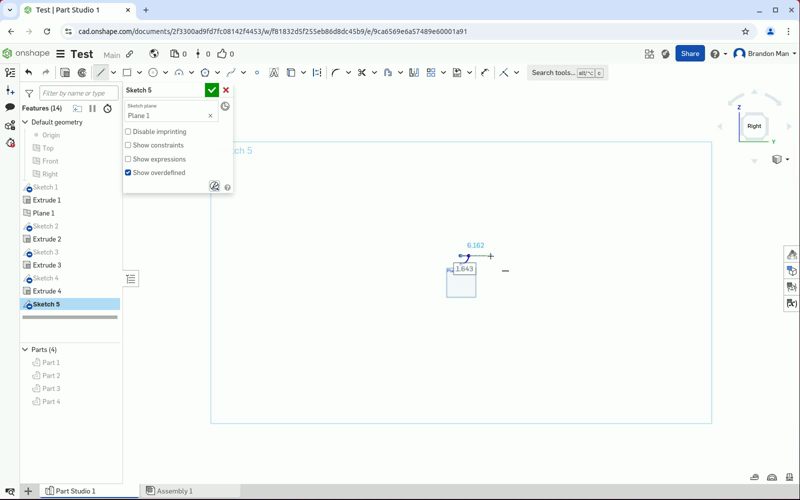
mouse_move(460, 264)
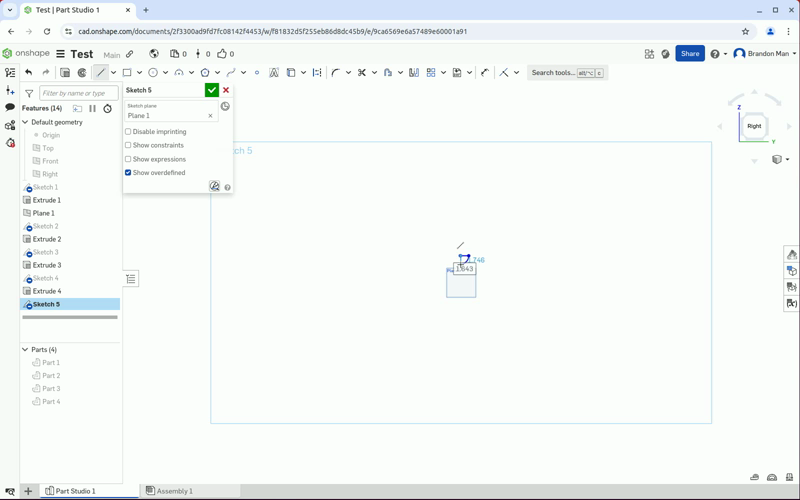
key_up(shift)
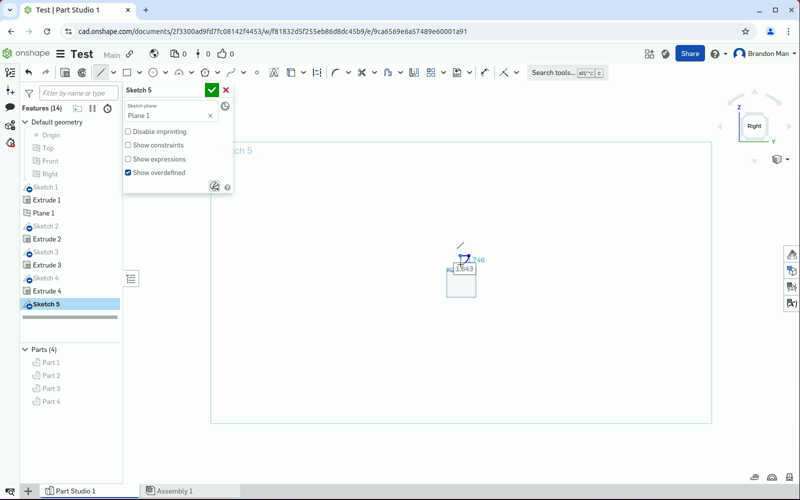
click(460, 264)
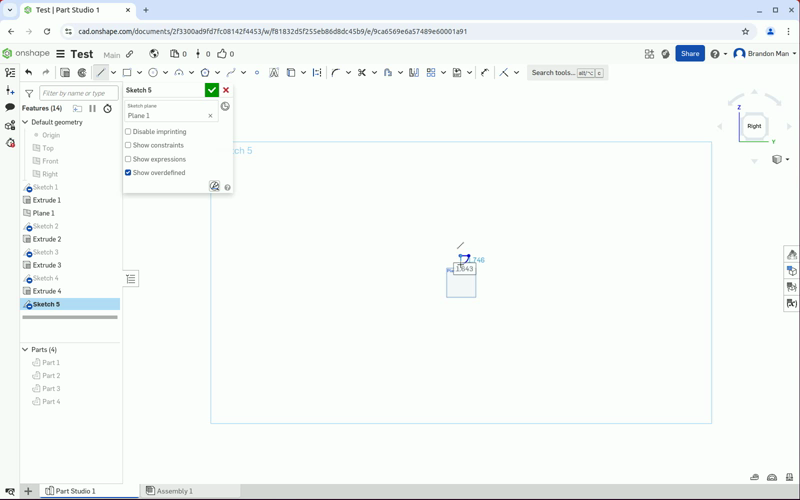
key(esc)
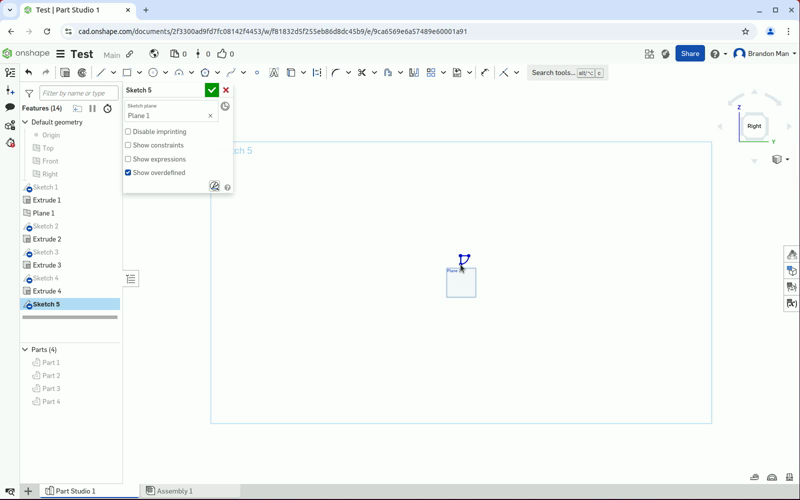
mouse_move(465, 260)
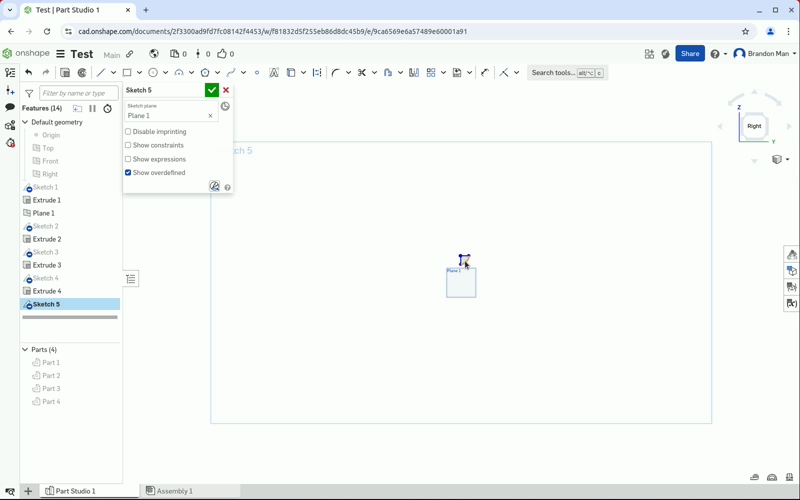
scroll(6)
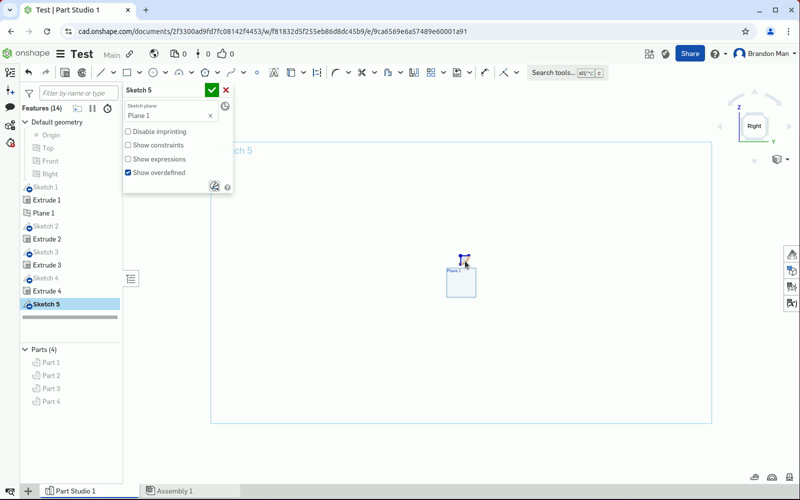
scroll(6)
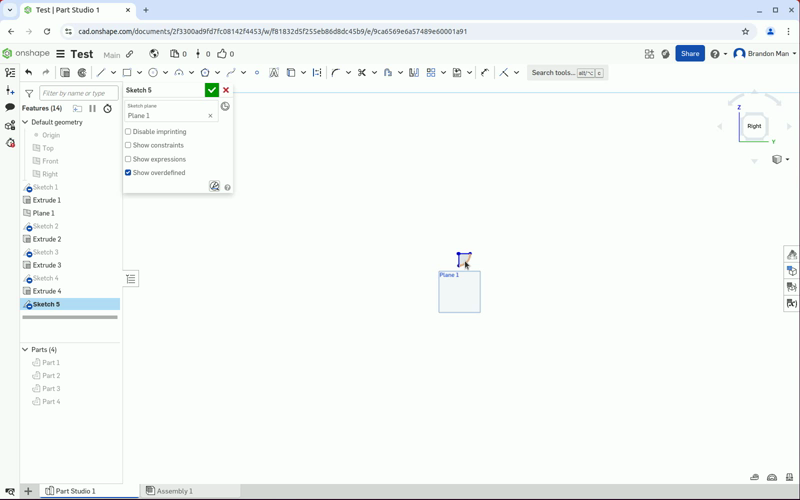
scroll(6)
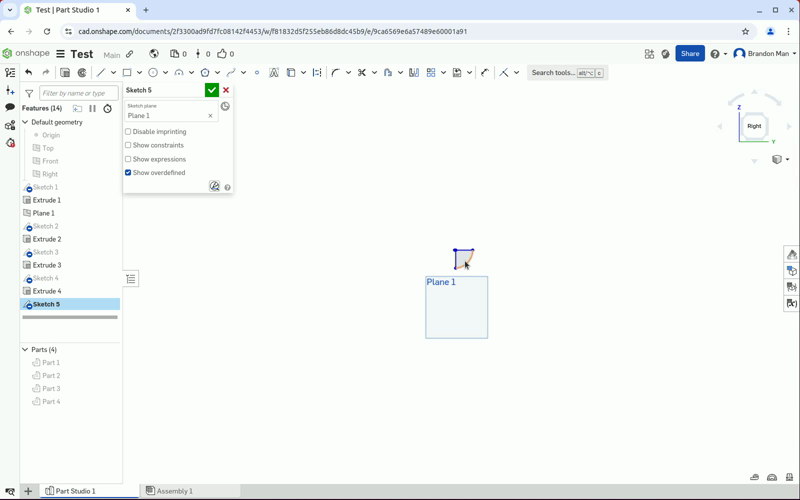
scroll(6)
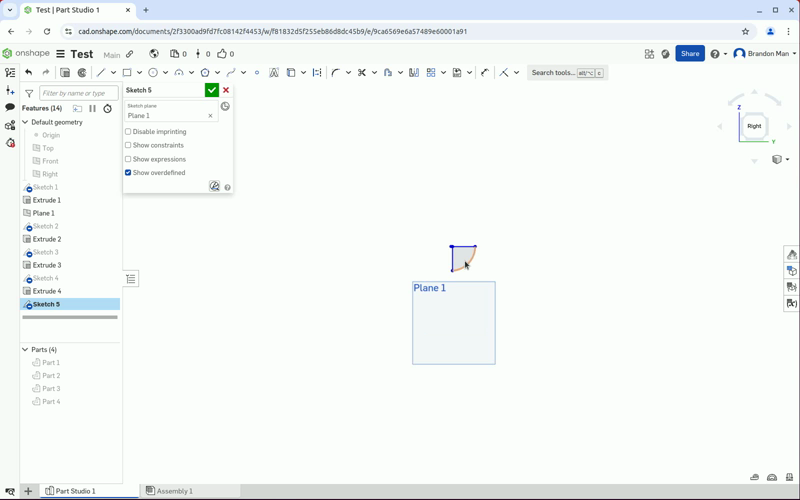
scroll(6)
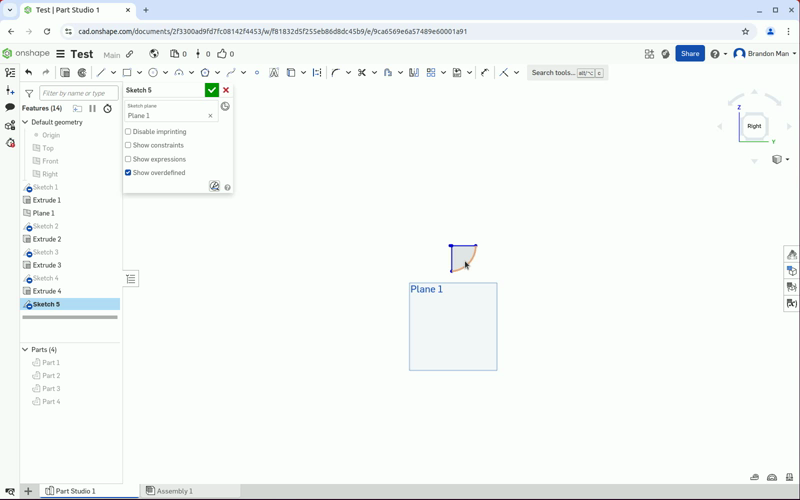
scroll(6)
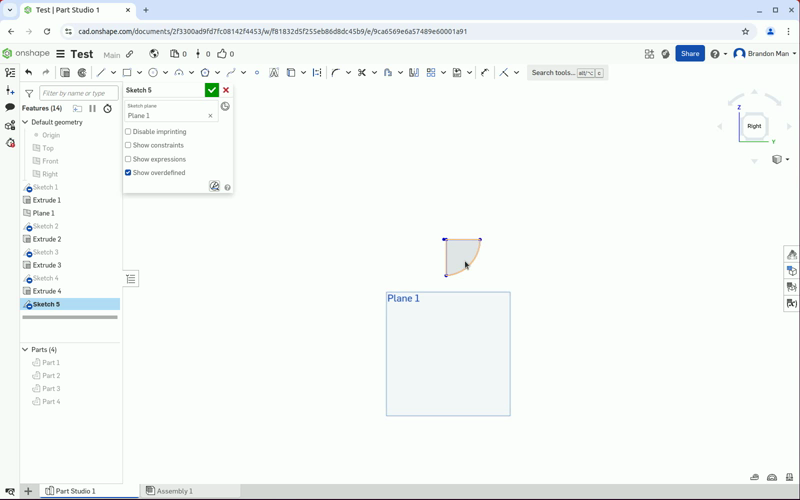
scroll(6)
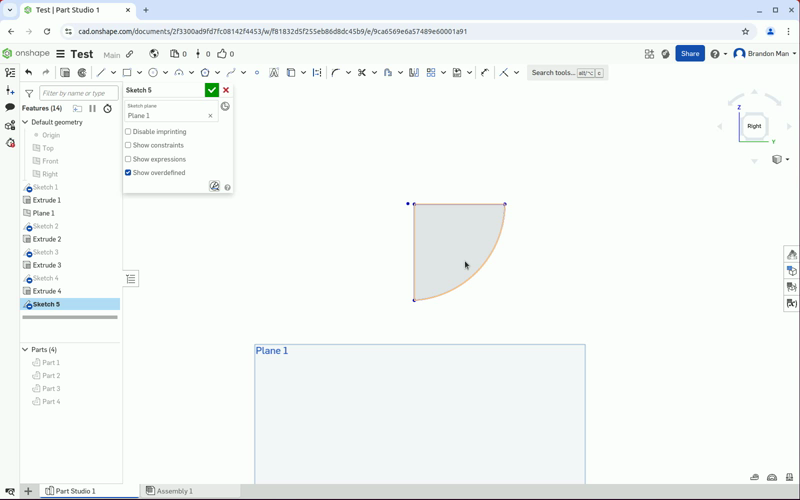
click(465, 260)
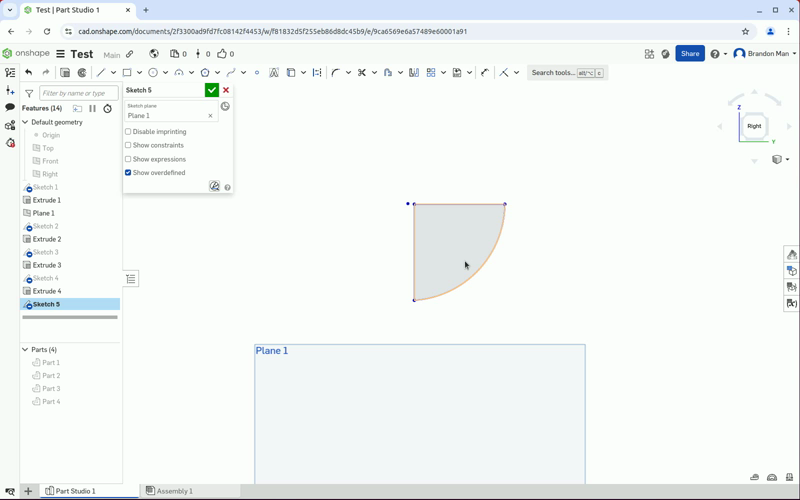
scroll(-6)
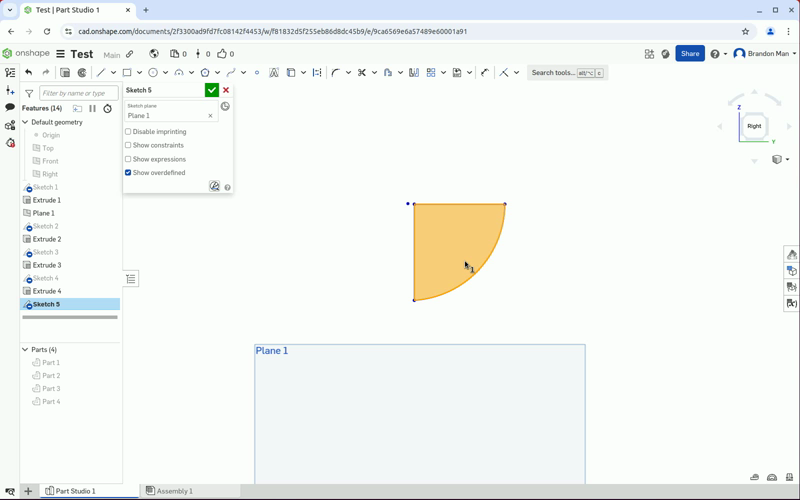
scroll(-6)
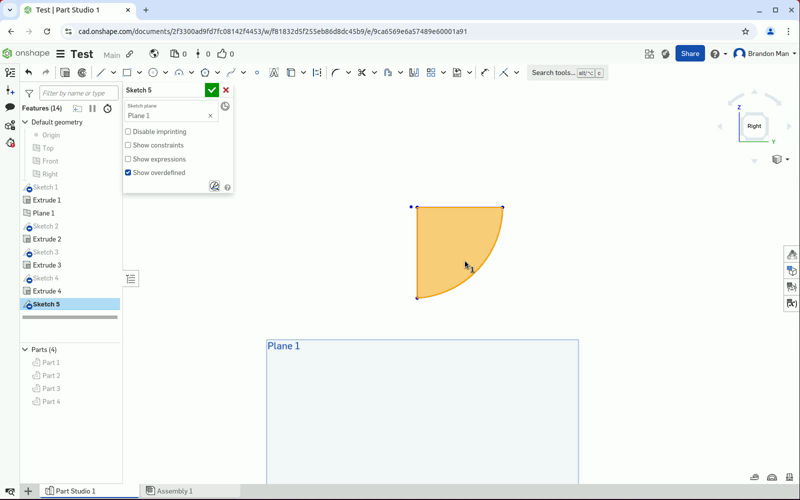
scroll(-6)
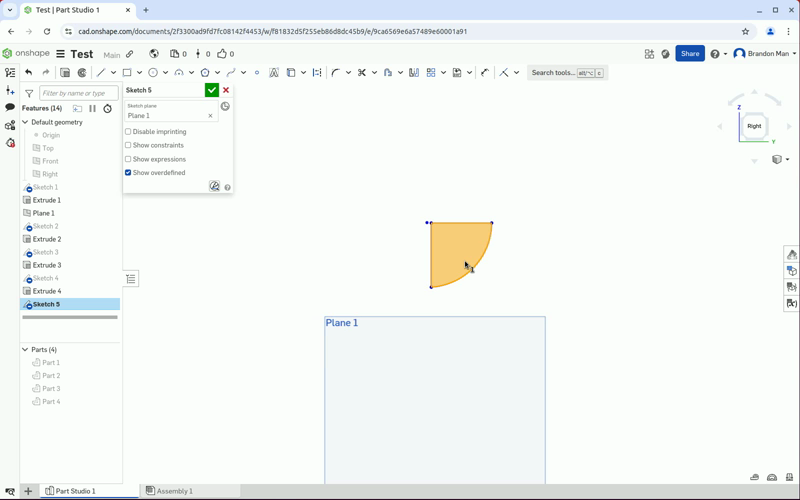
scroll(-6)
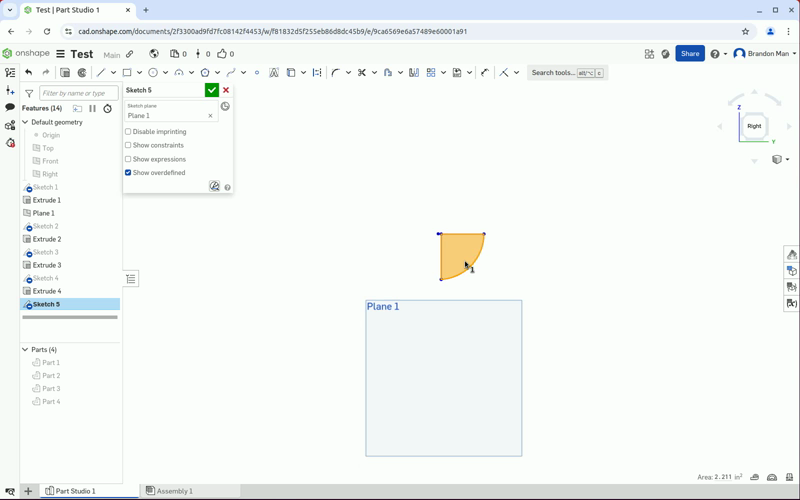
scroll(-6)
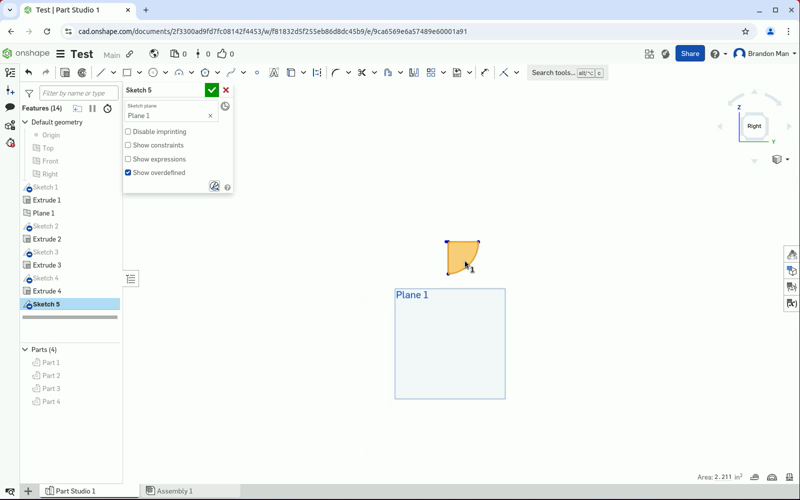
scroll(-6)
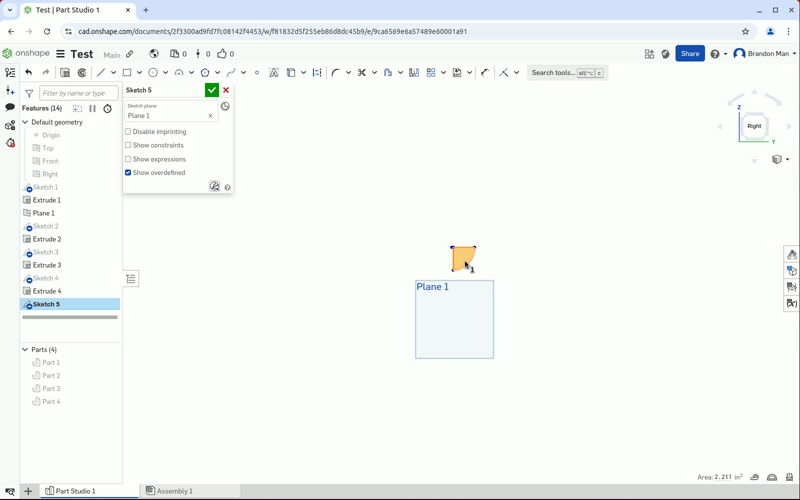
scroll(-6)
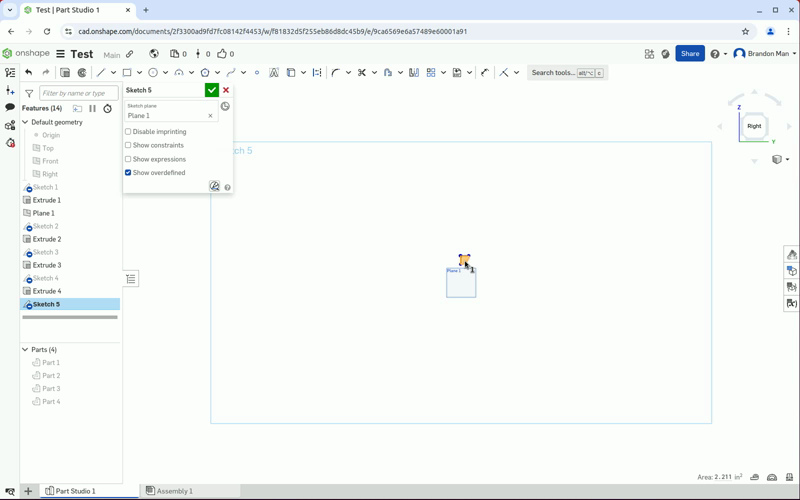
mouse_move(73, 352)
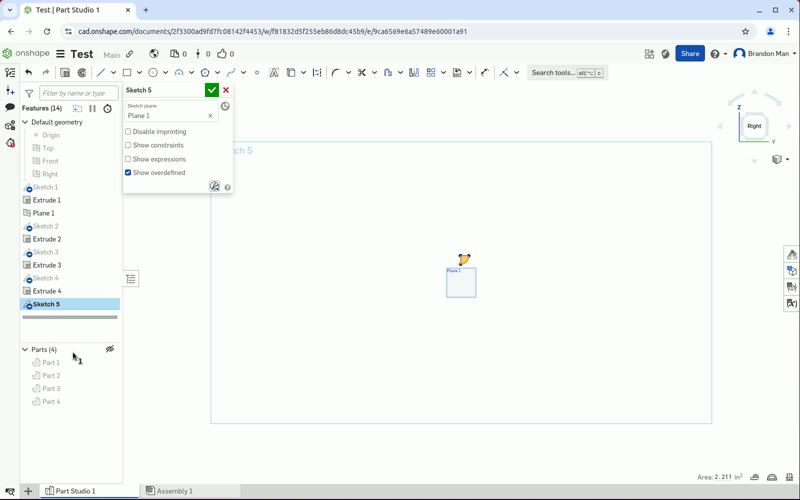
key(shift+y)
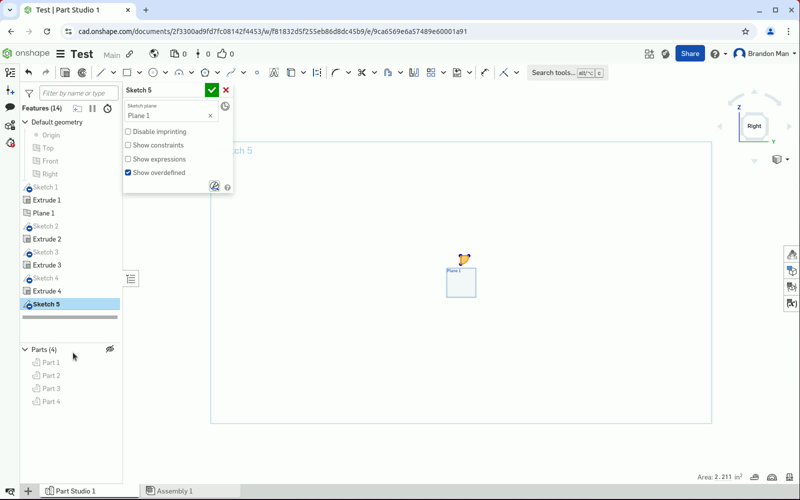
key(shift+e)
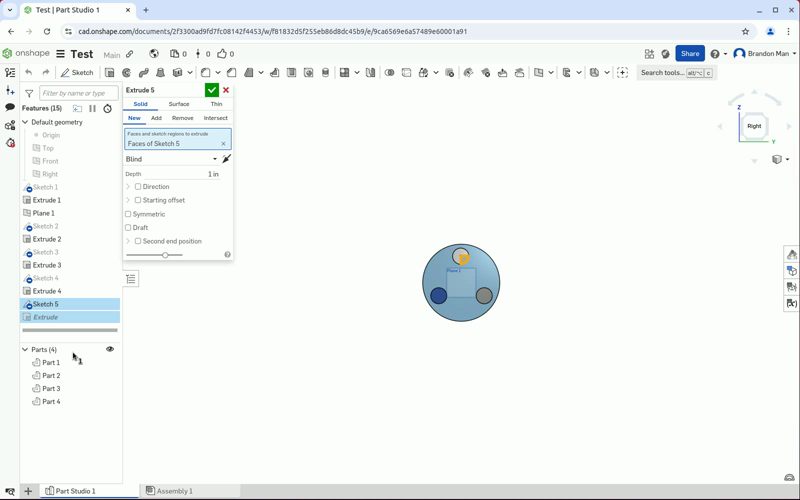
mouse_move(143, 106)
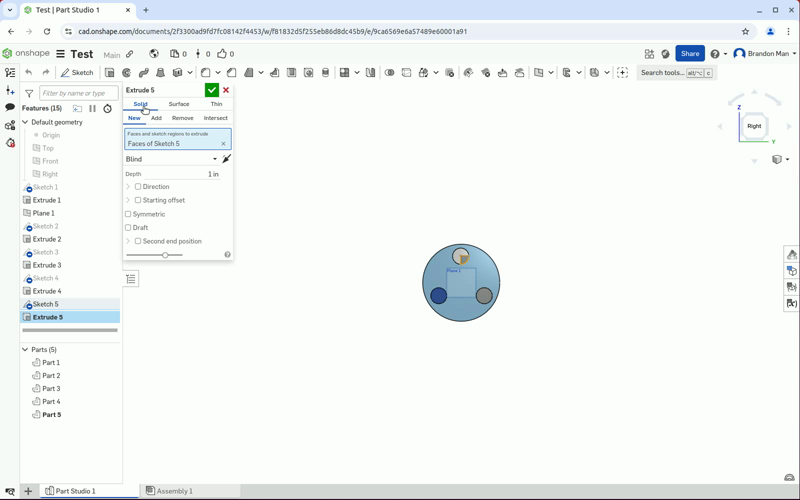
click(143, 106)
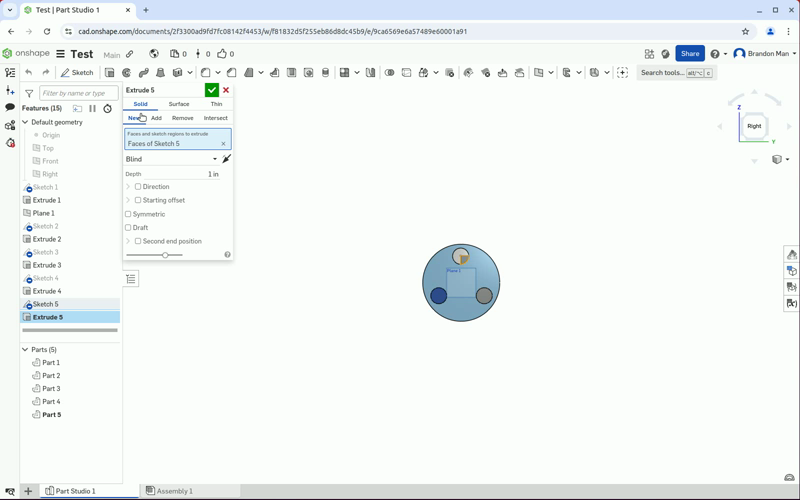
mouse_move(137, 120)
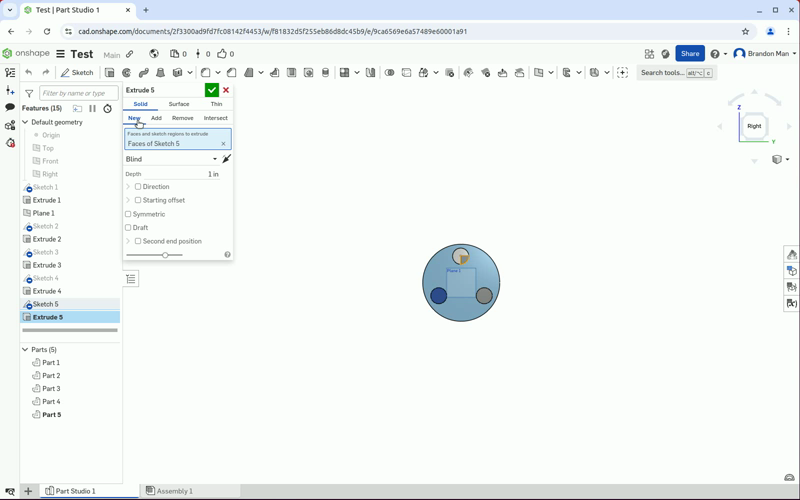
click(137, 120)
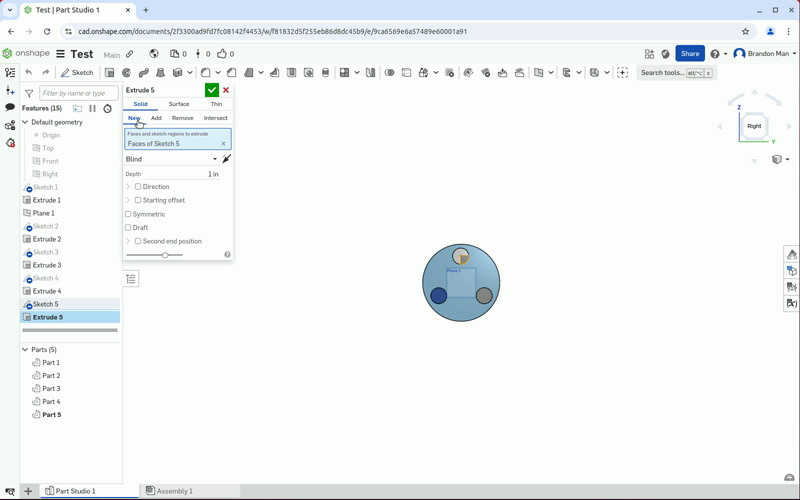
key(tab, 4)
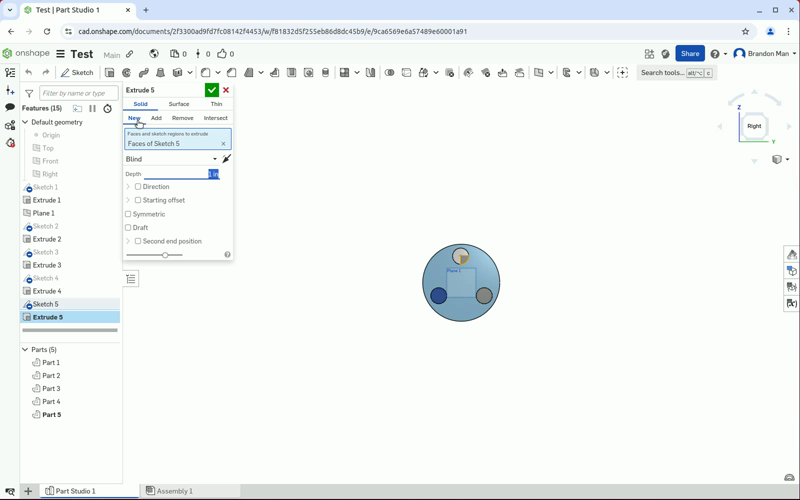
text(11.554)
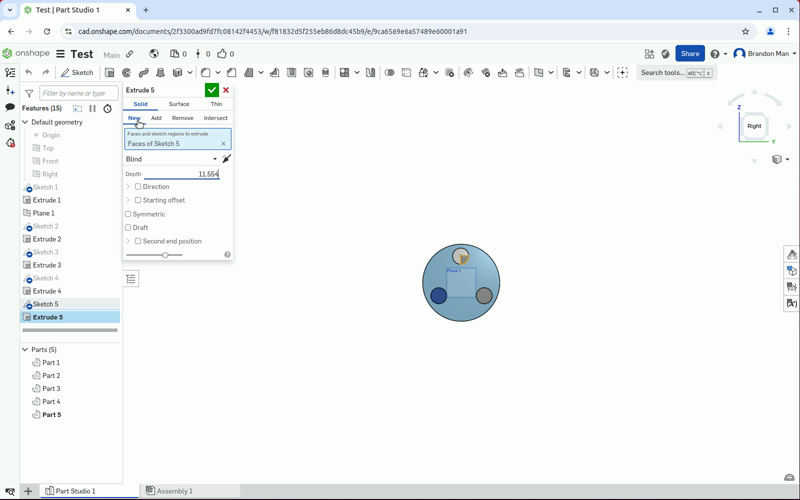
key(enter)
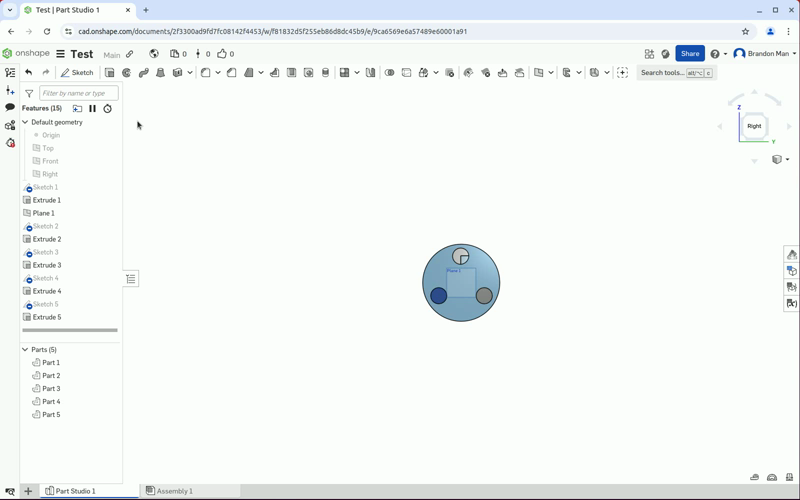
key(shift+h)
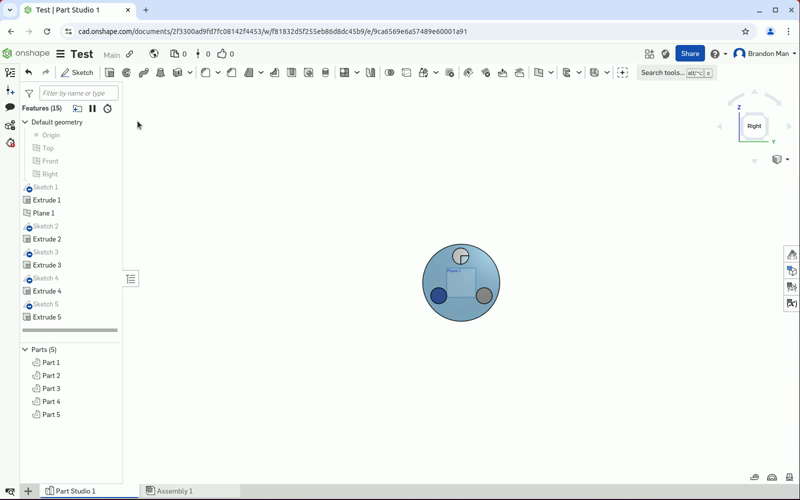
key(shift+h)
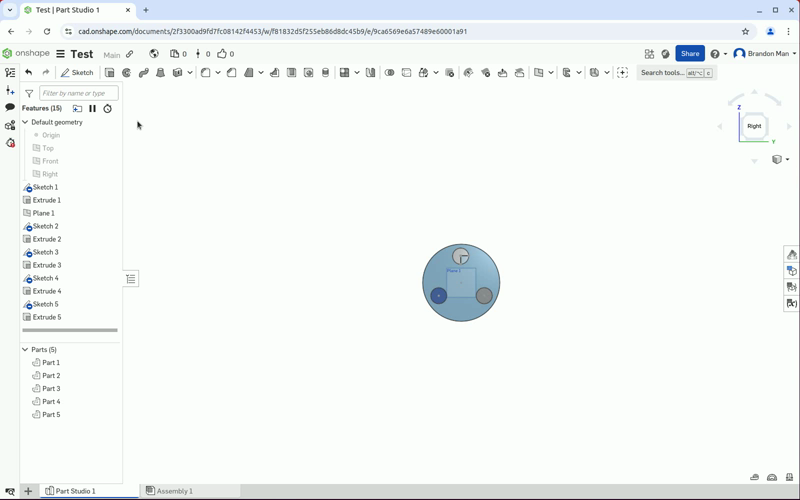
key(shift+7)
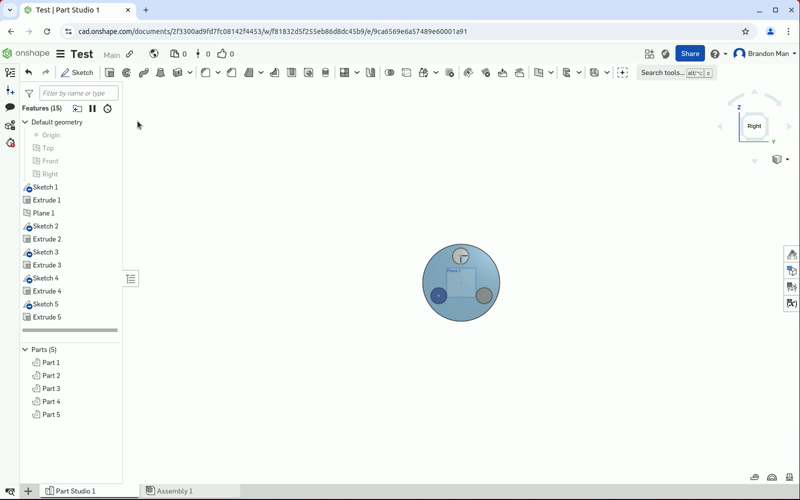
key(right, 2)
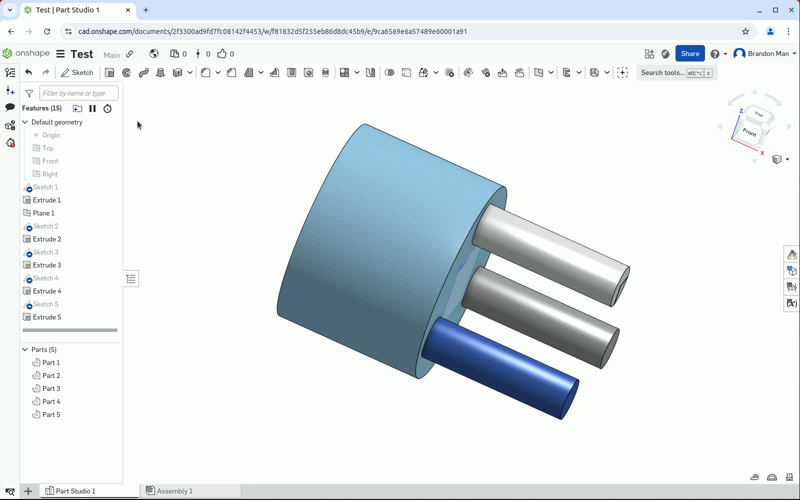
key(down, 2)
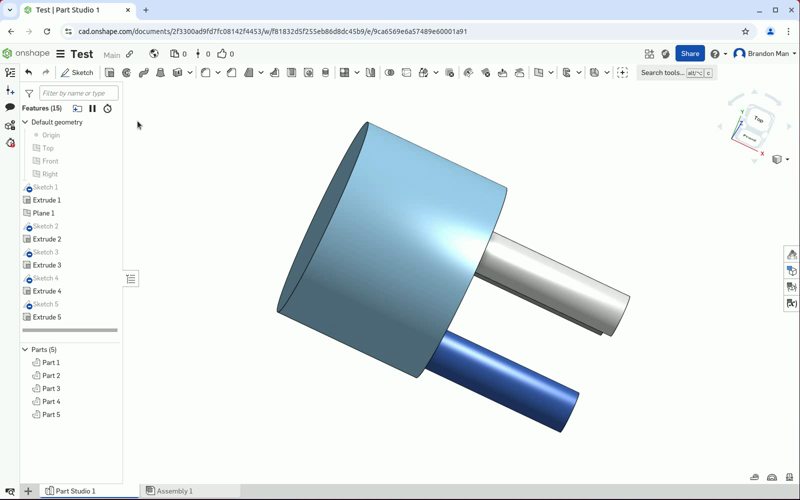
key(up, 2)
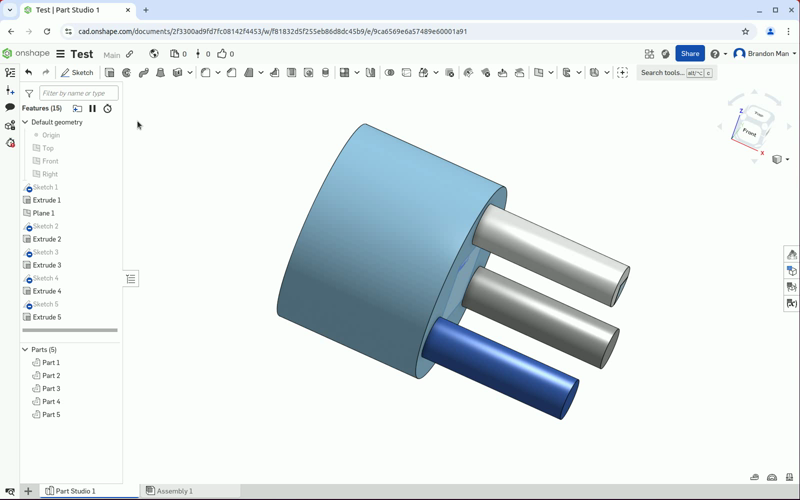
key(left, 2)
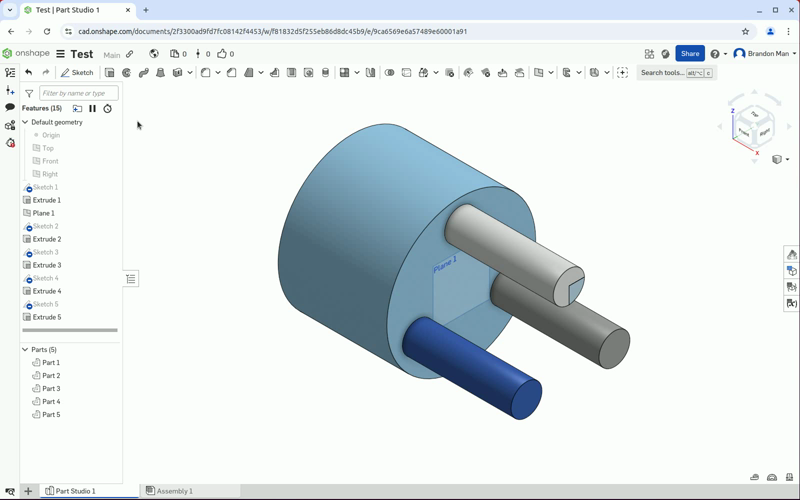
mouse_move(73, 189)
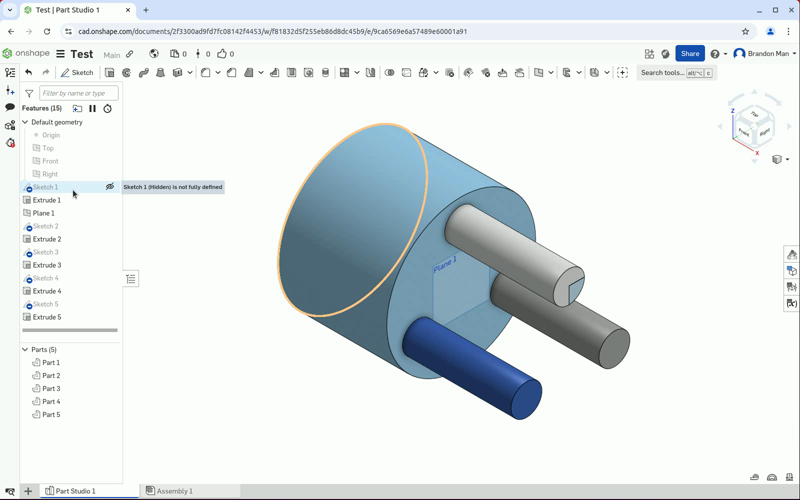
click(73, 189)